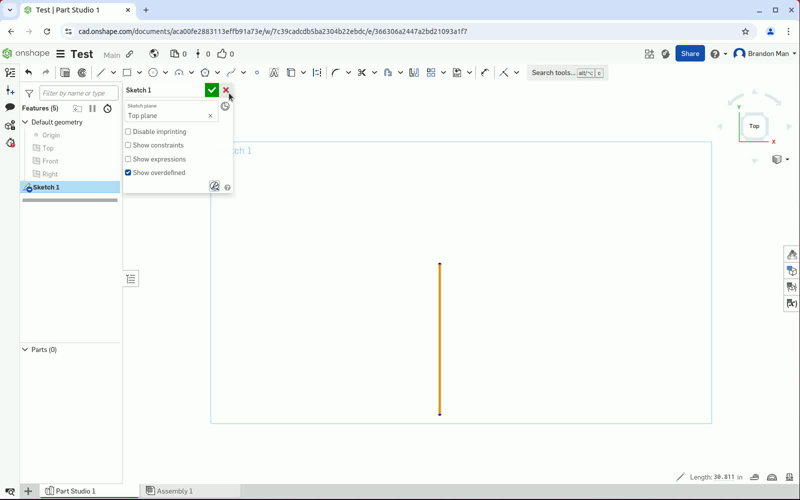
key(shift+h)
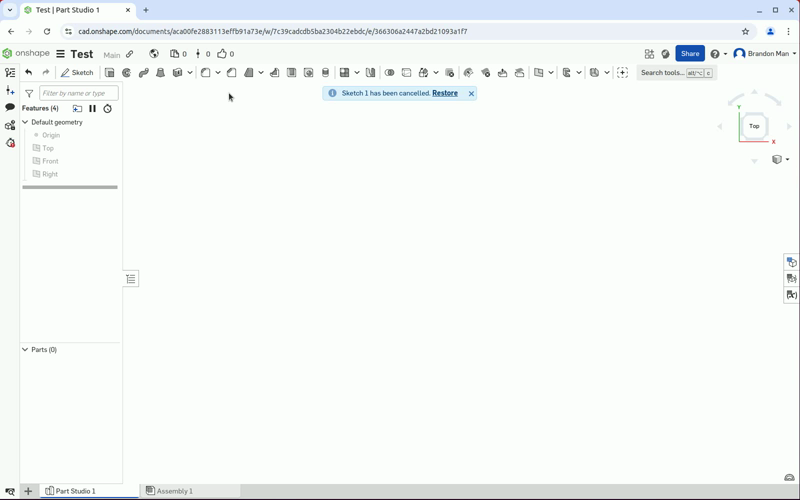
mouse_move(73, 352)
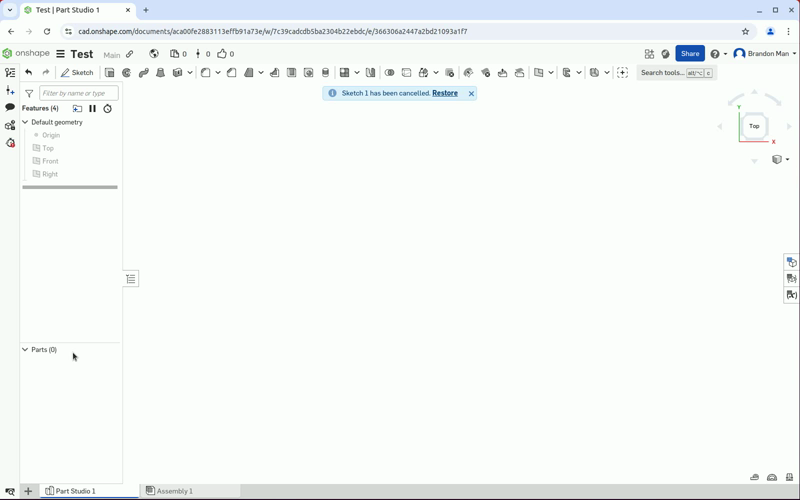
key(y)
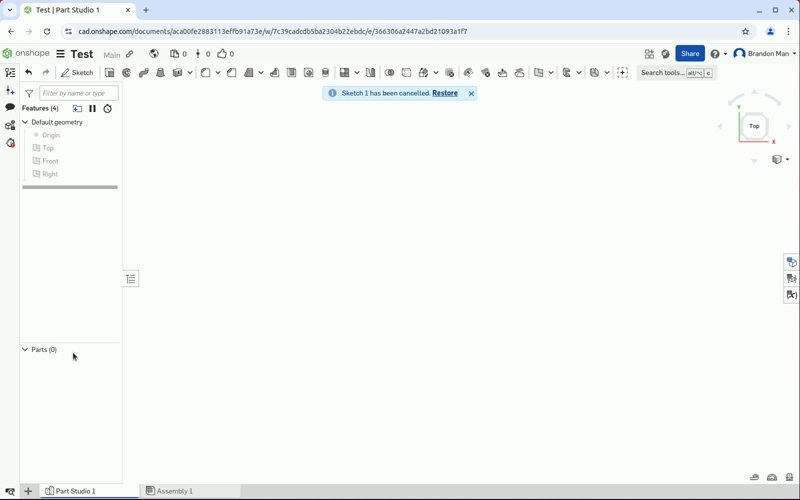
key(shift+p)
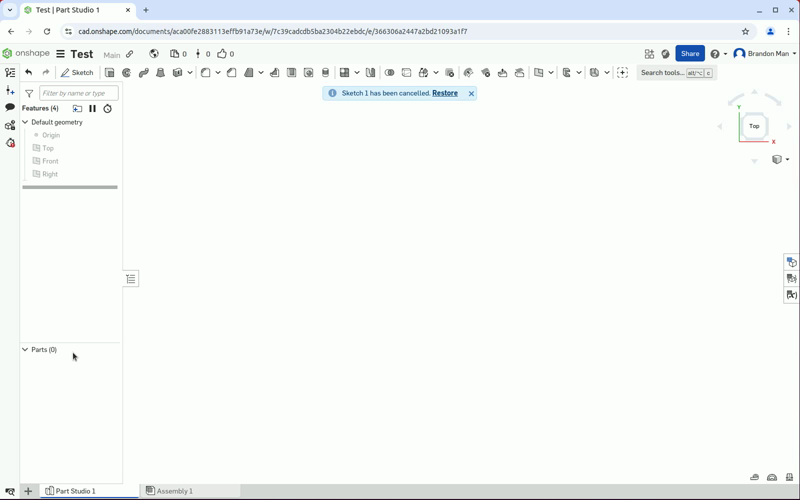
key(space)
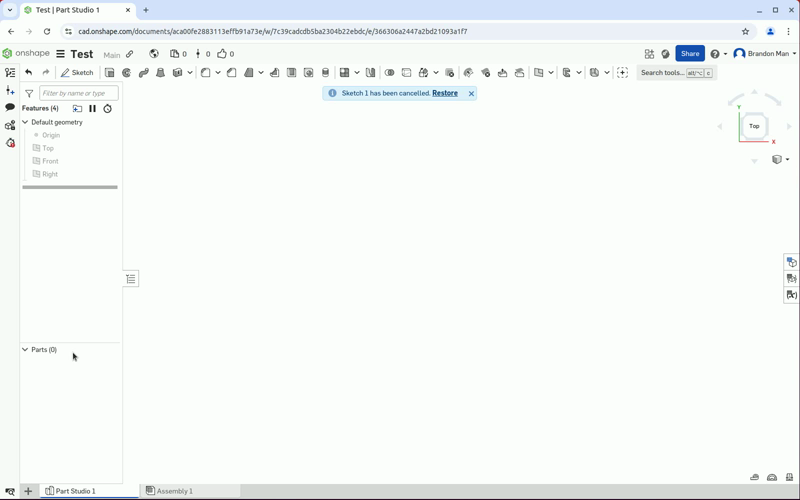
key_down(shift)
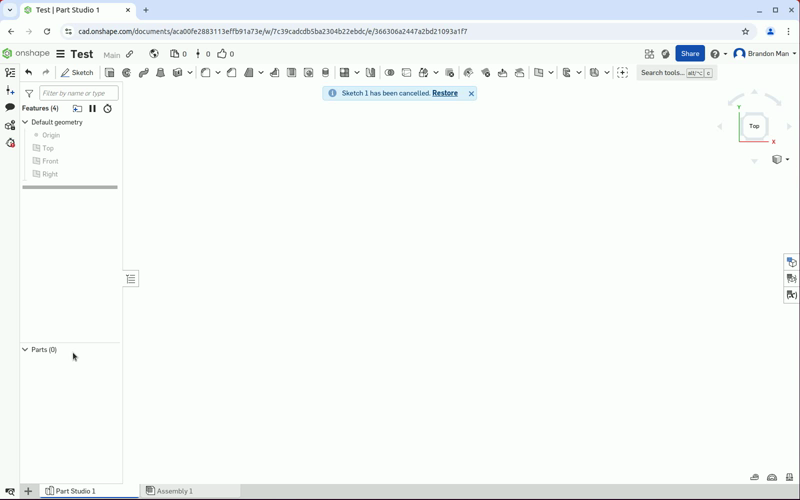
key(up)
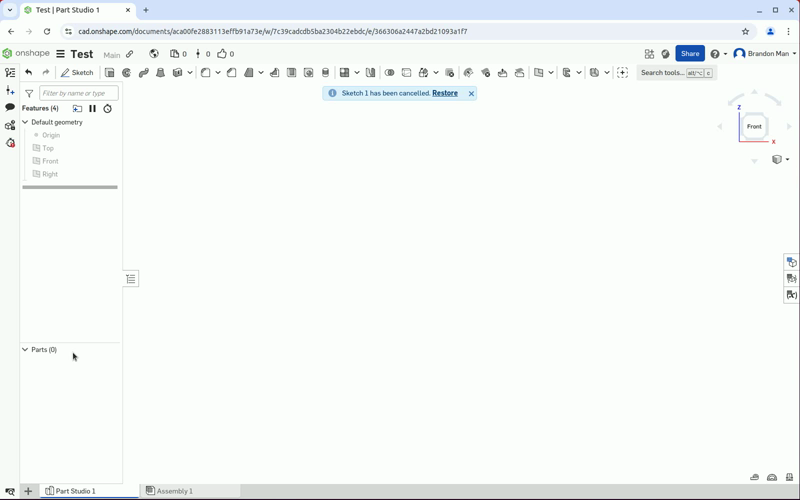
key_up(shift)
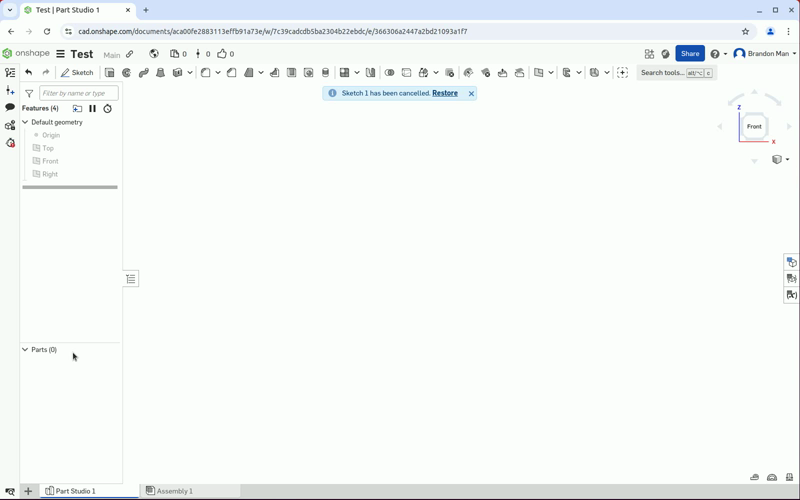
mouse_move(73, 352)
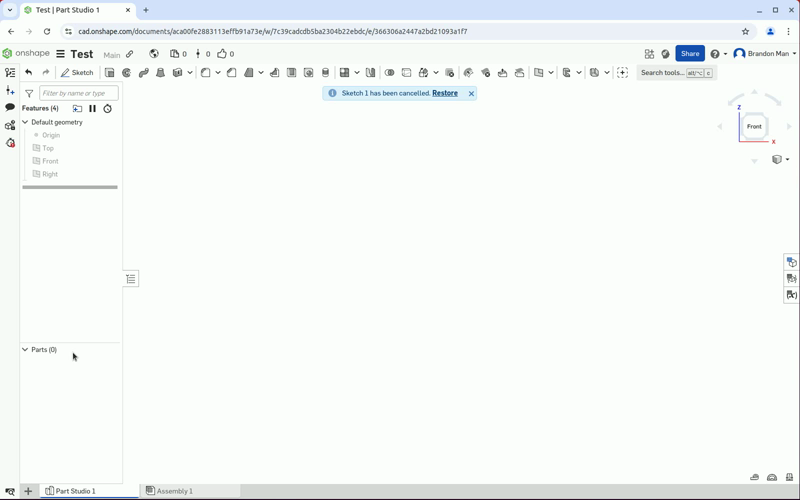
key(shift+y)
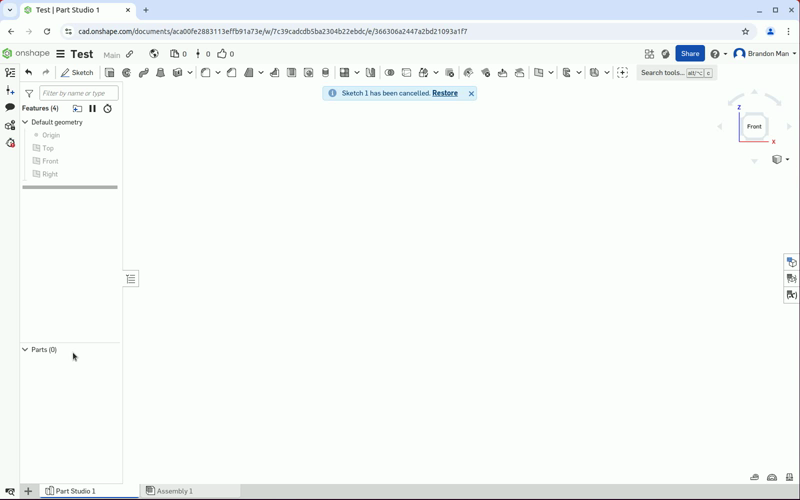
key(shift+s)
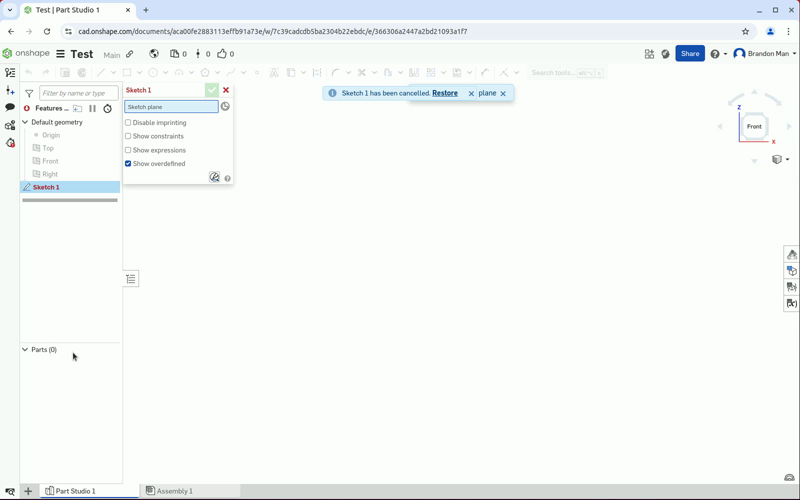
mouse_move(73, 163)
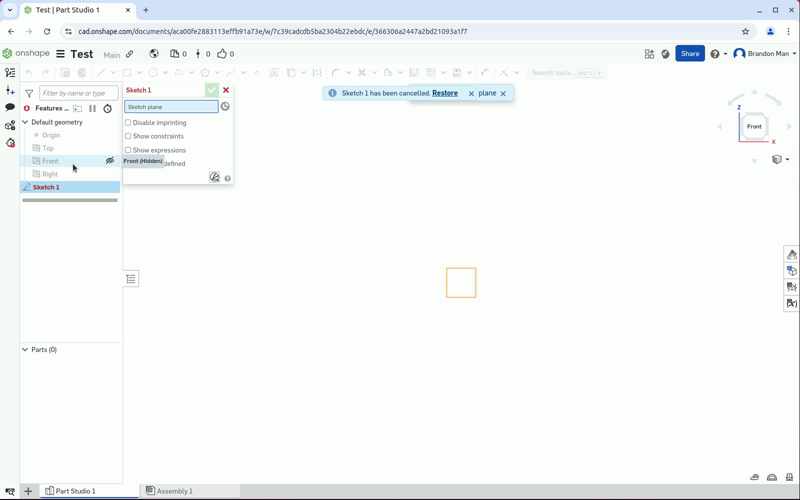
click(73, 163)
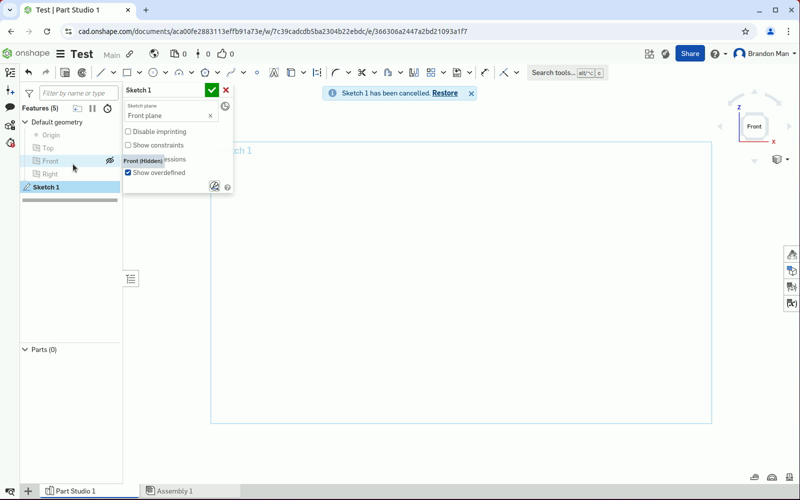
mouse_move(73, 352)
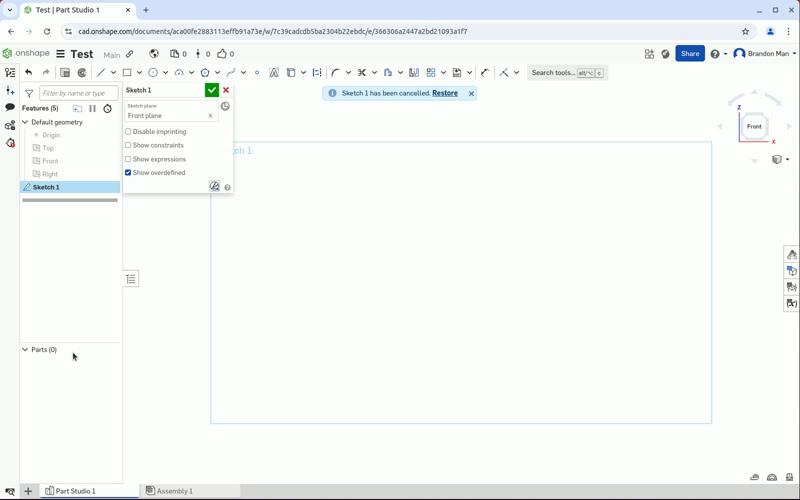
key(y)
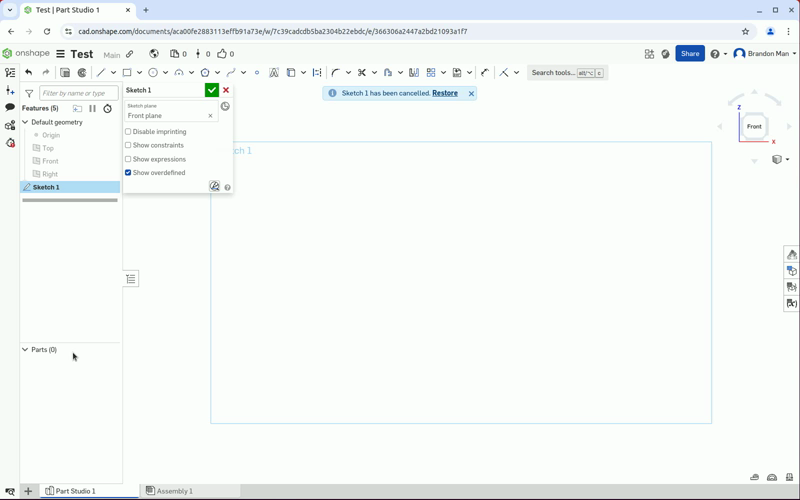
key(a)
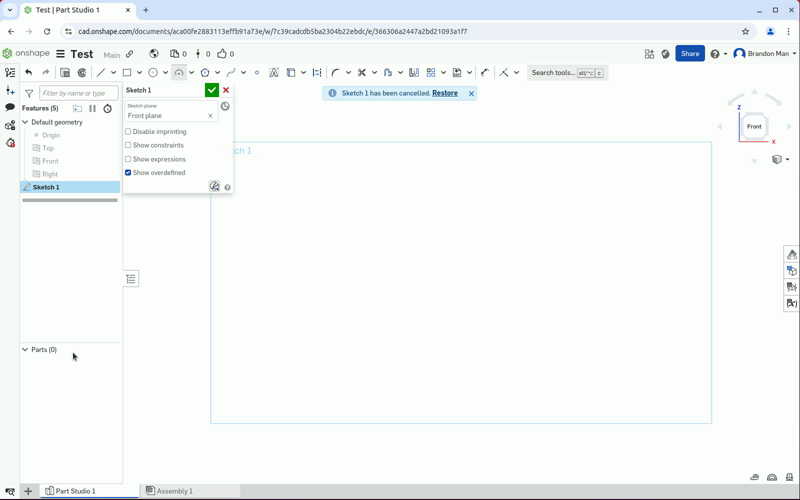
key_down(shift)
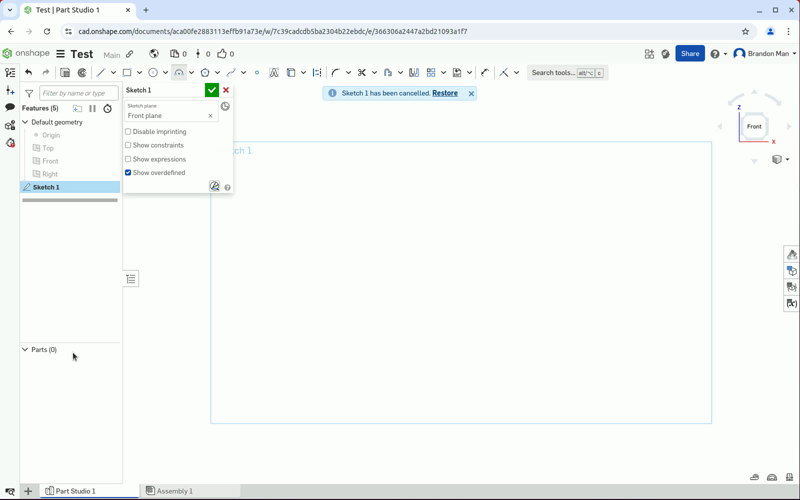
mouse_move(444, 191)
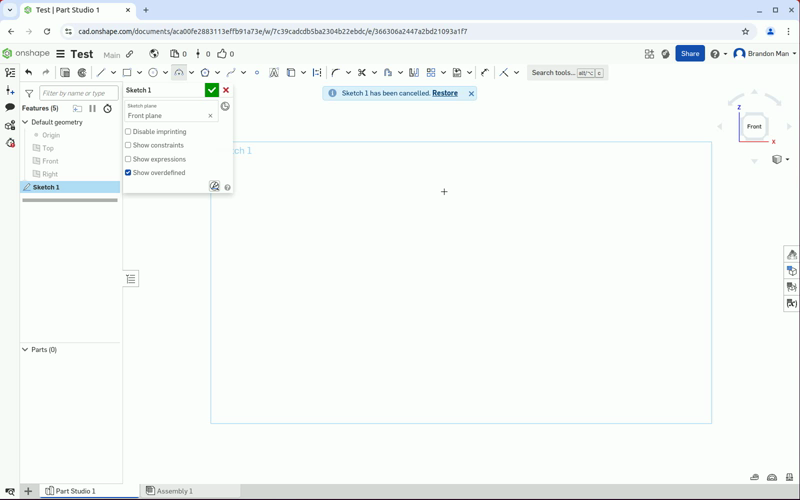
click(444, 191)
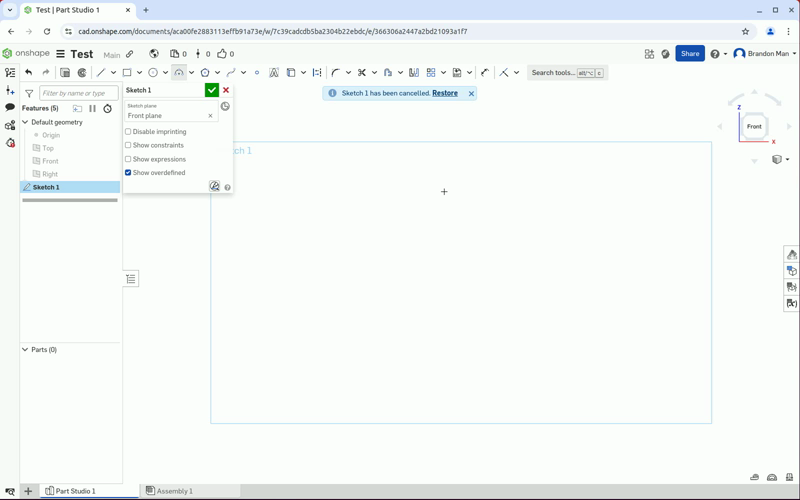
key_up(shift)
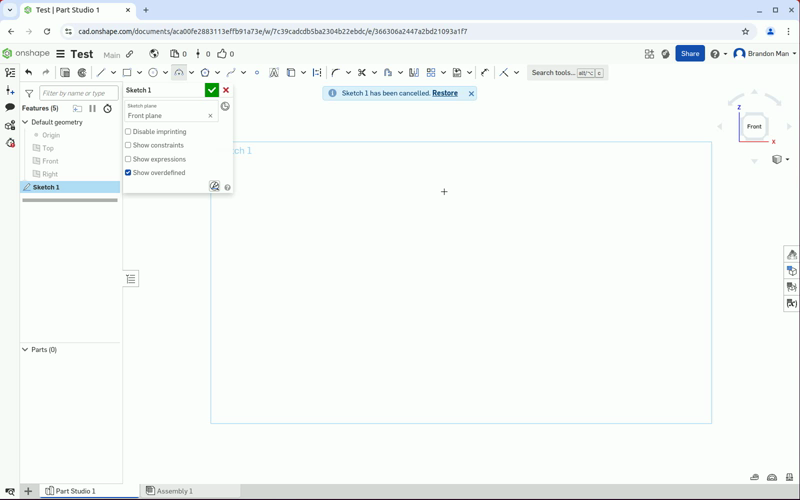
key_down(shift)
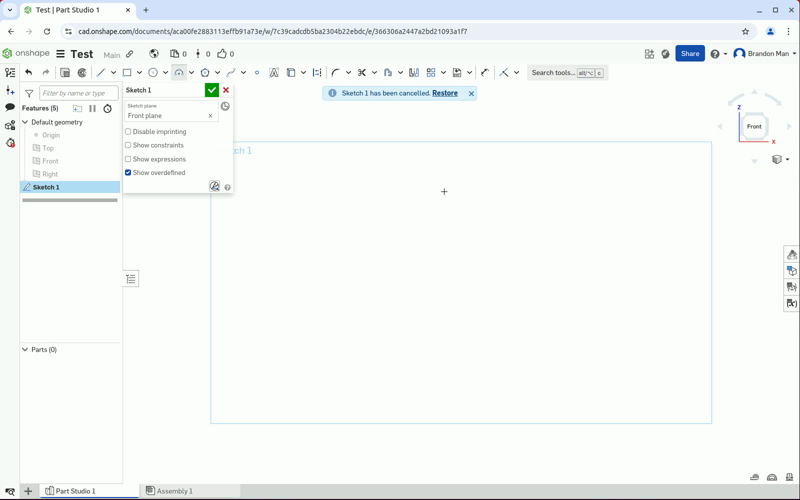
mouse_move(484, 193)
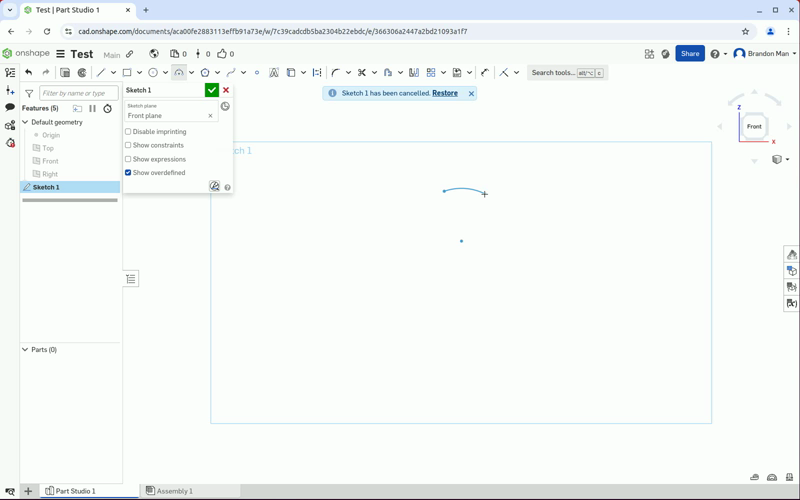
click(484, 193)
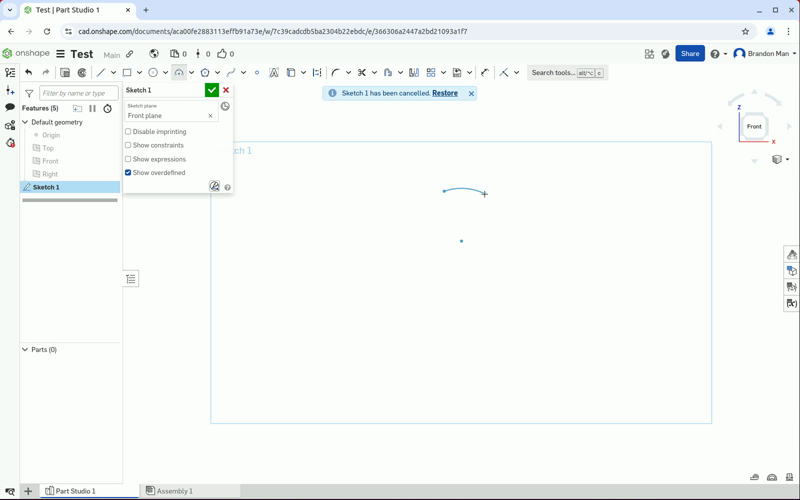
mouse_move(456, 374)
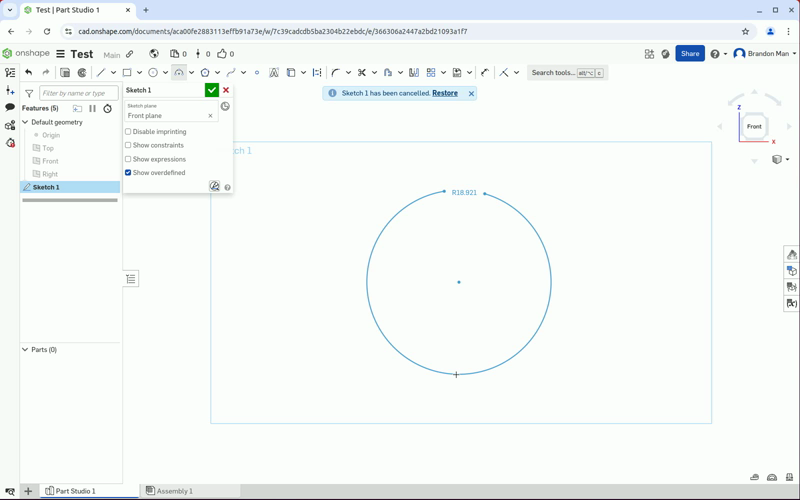
click(456, 374)
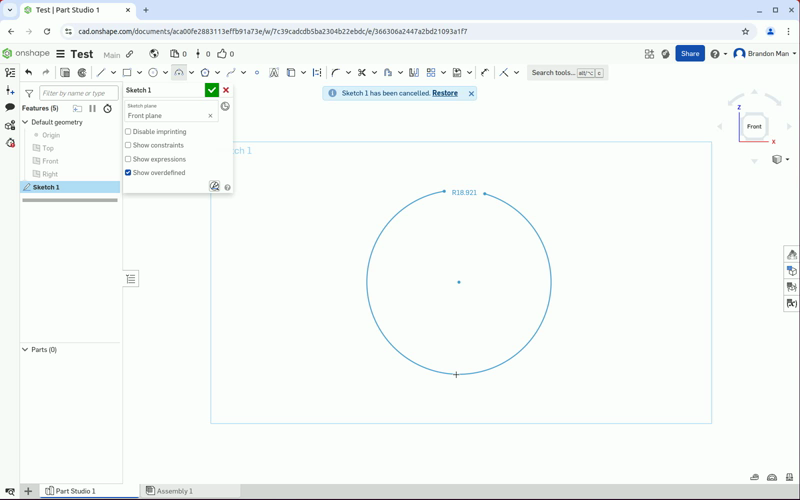
key_up(shift)
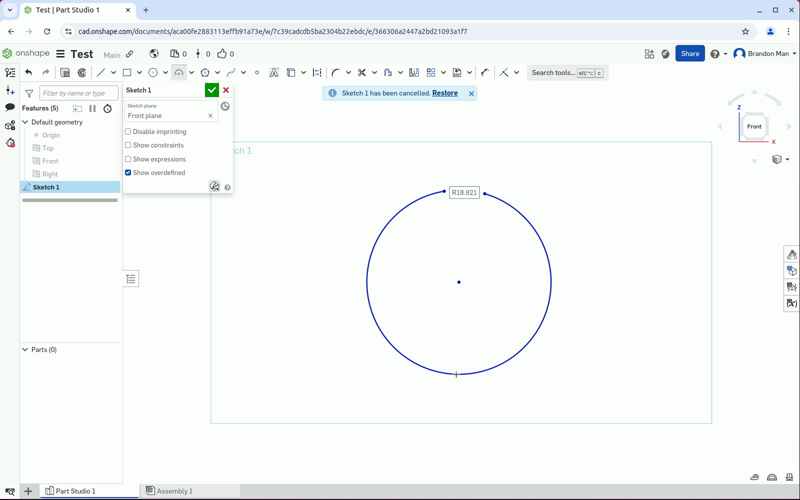
mouse_move(484, 193)
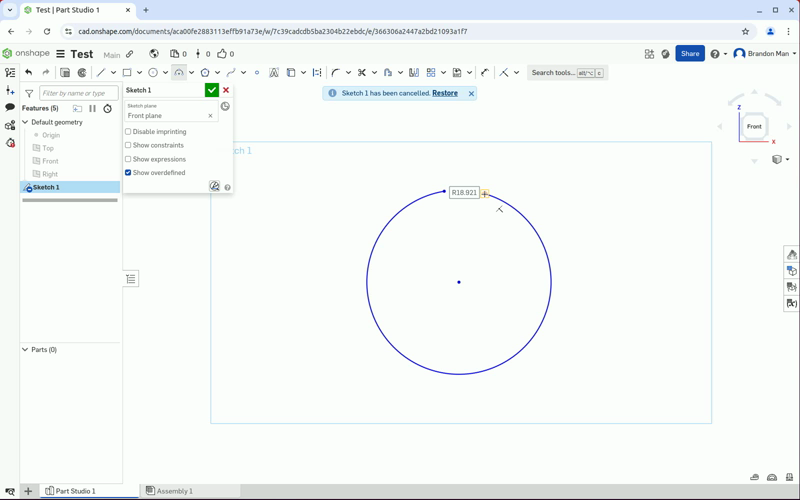
click(484, 193)
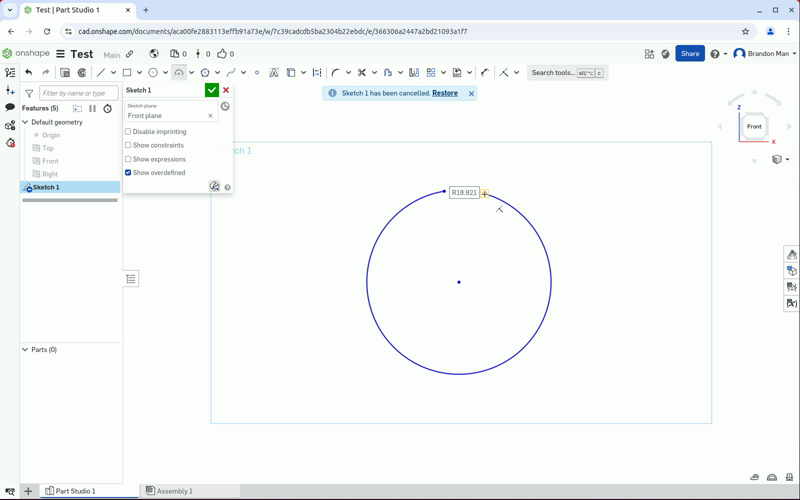
mouse_move(444, 191)
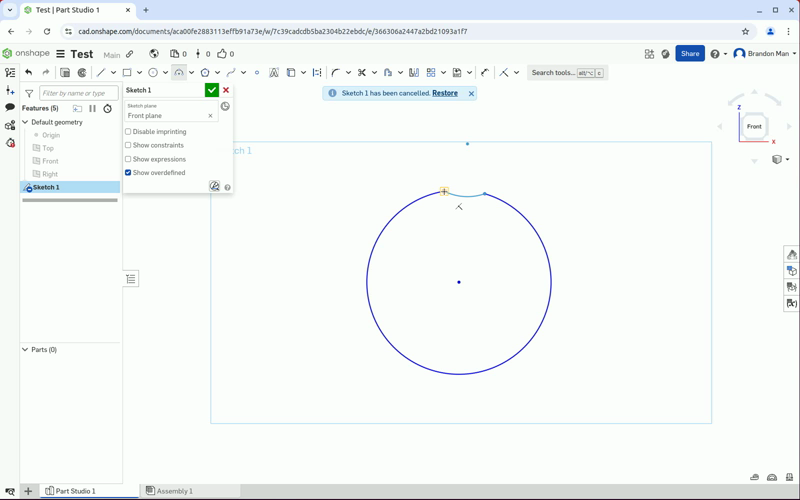
click(444, 191)
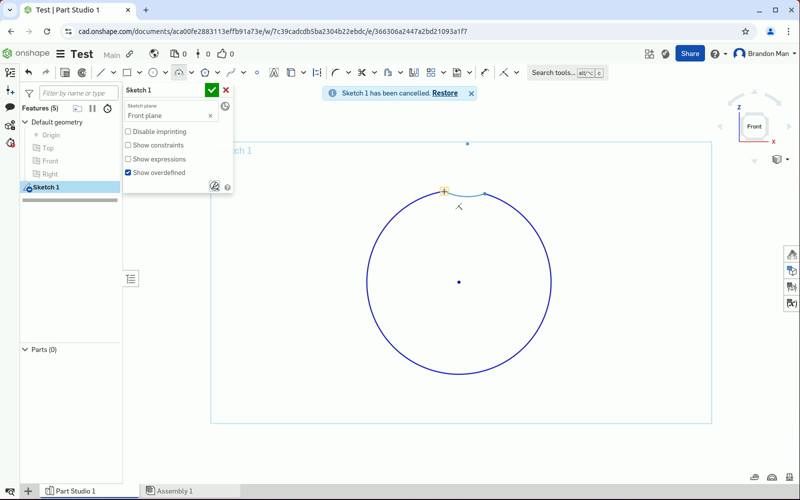
key_down(shift)
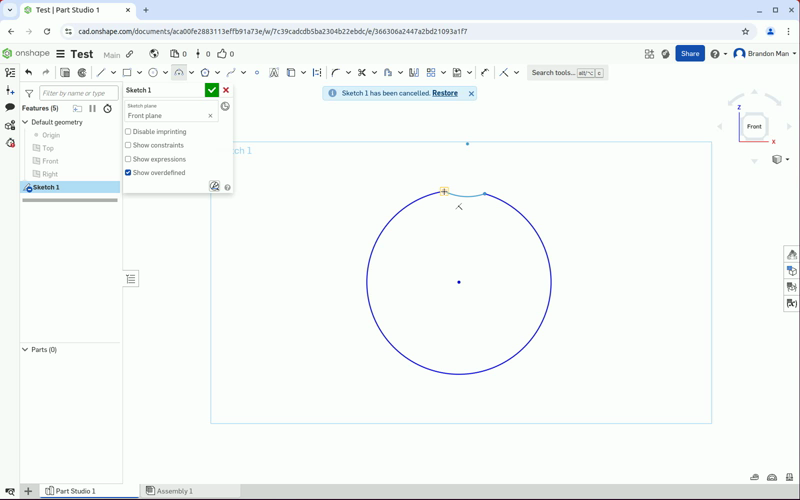
mouse_move(465, 170)
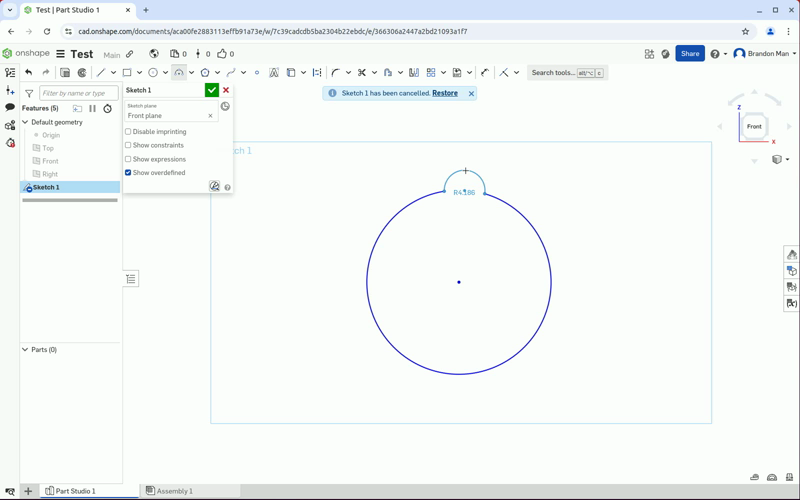
click(465, 170)
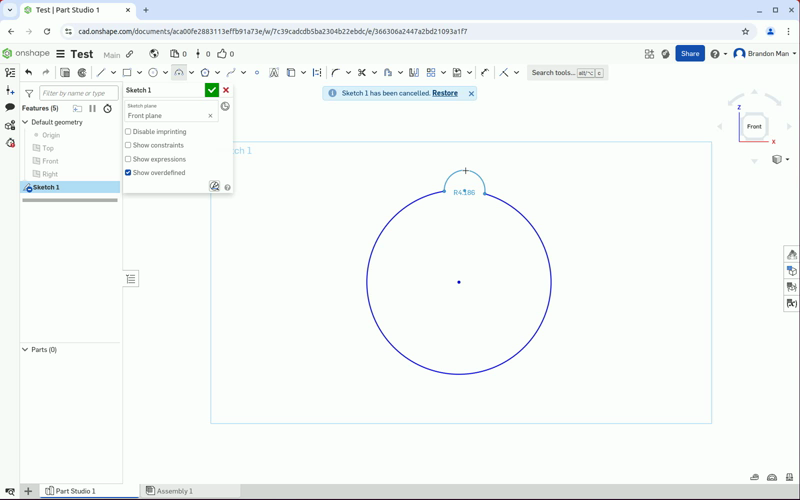
key_up(shift)
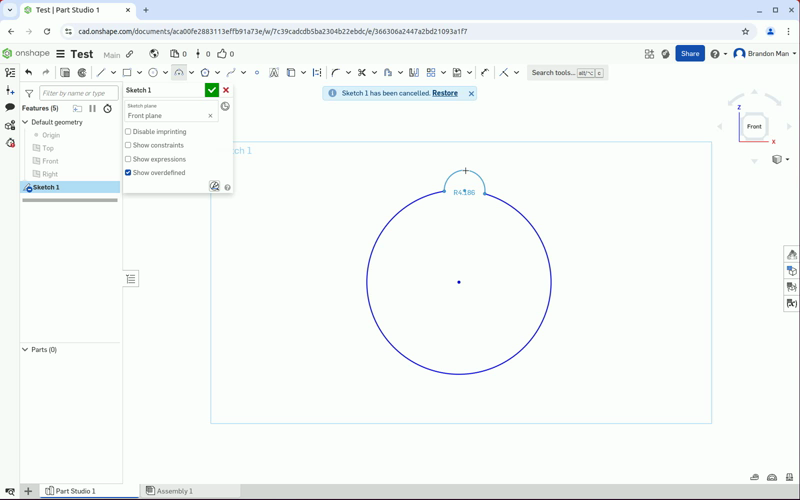
key(esc)
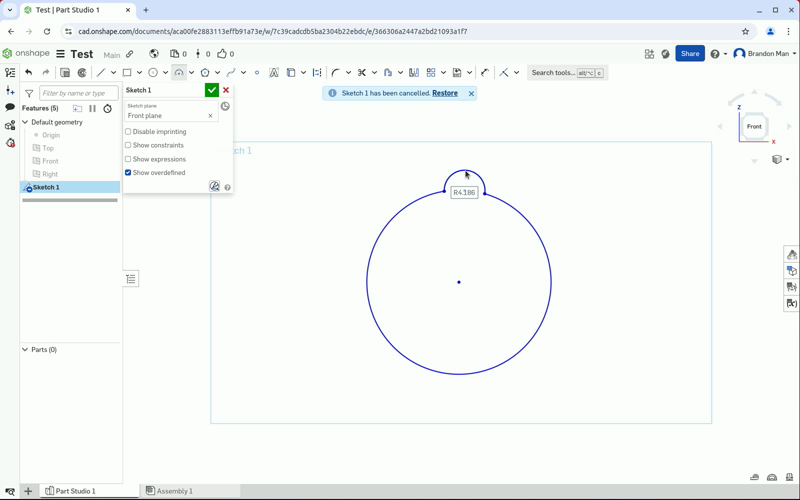
key(c)
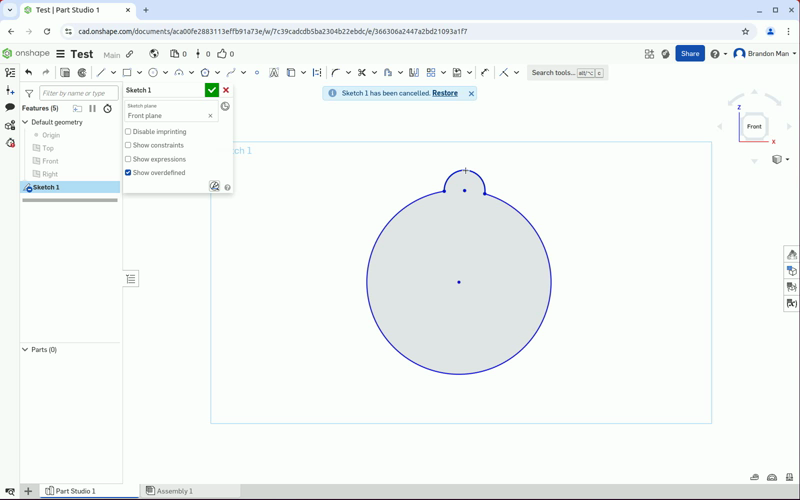
key_down(shift)
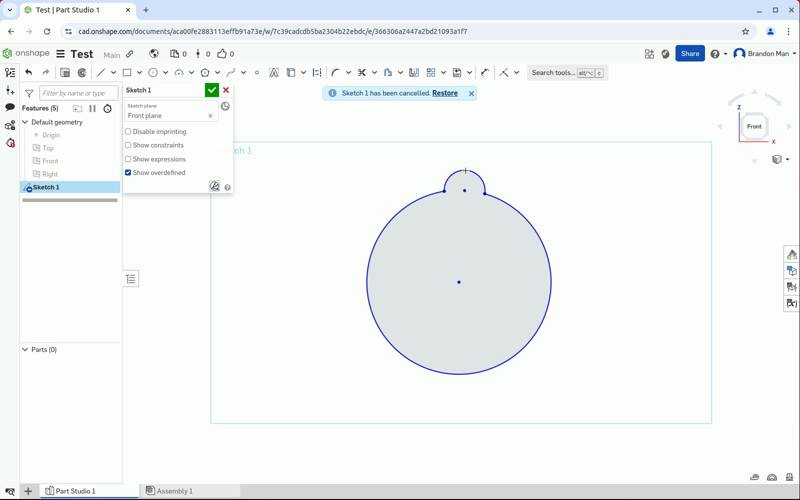
mouse_move(463, 189)
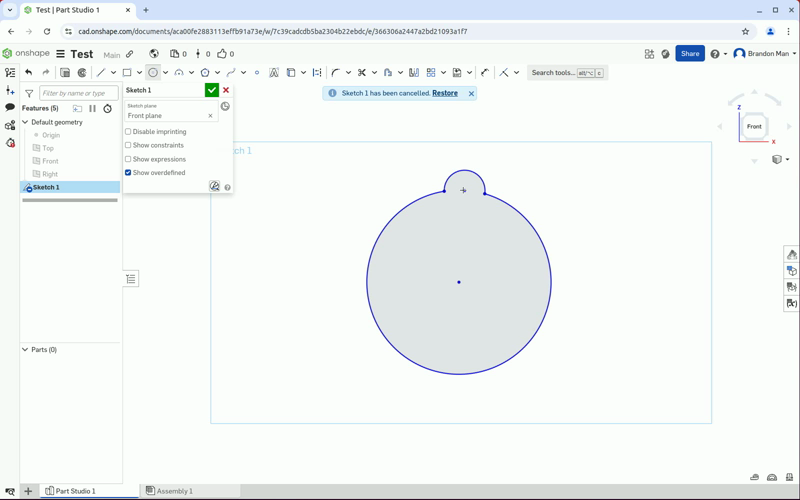
scroll(6)
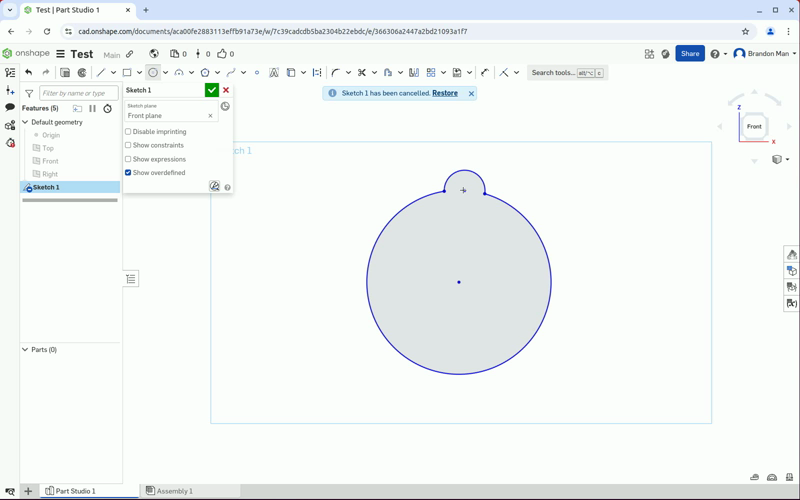
scroll(6)
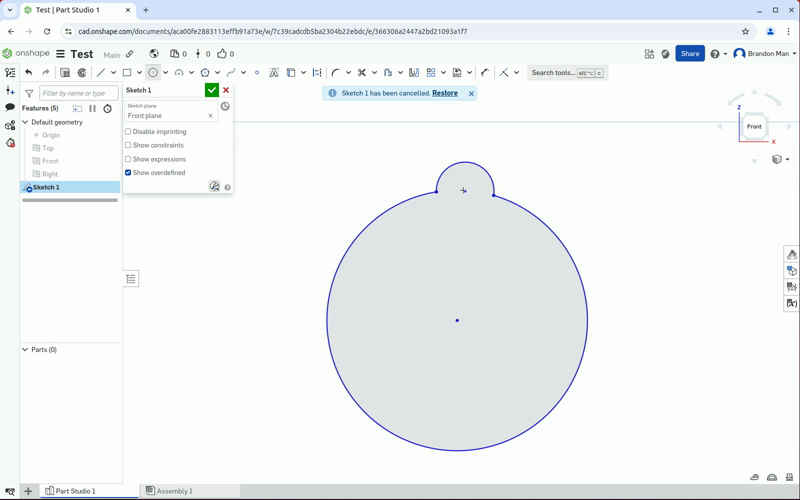
scroll(6)
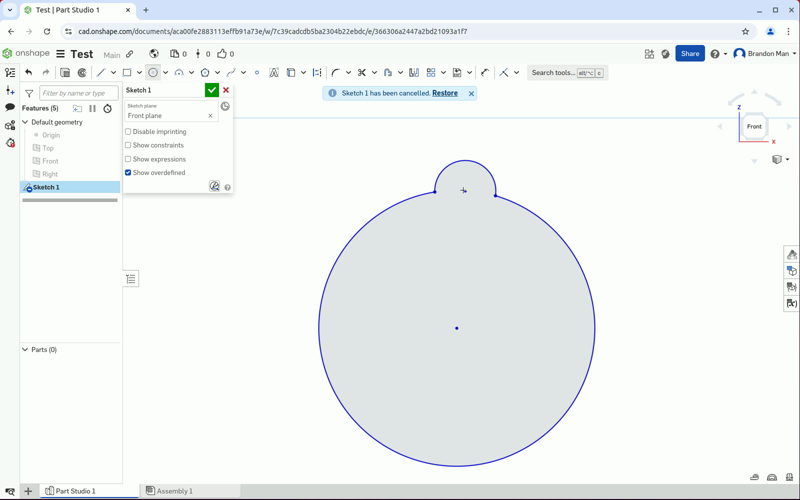
scroll(6)
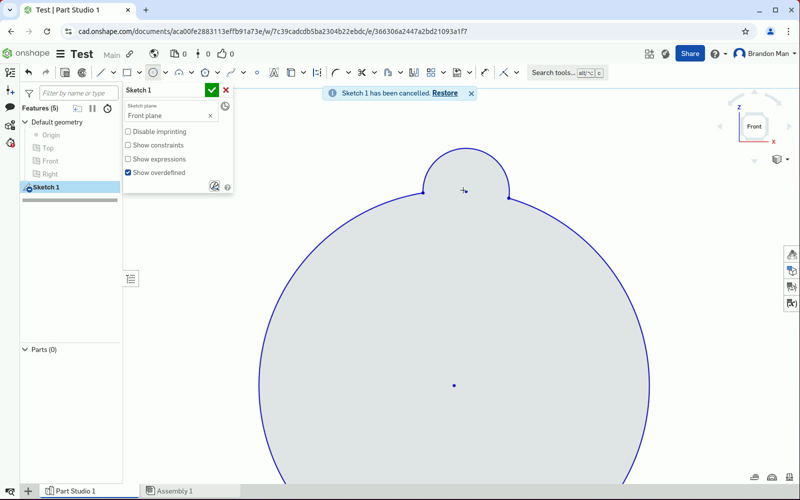
scroll(6)
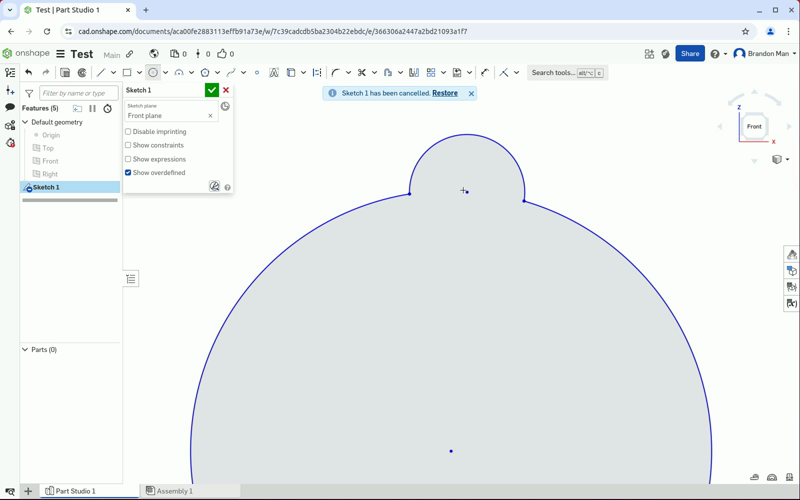
scroll(6)
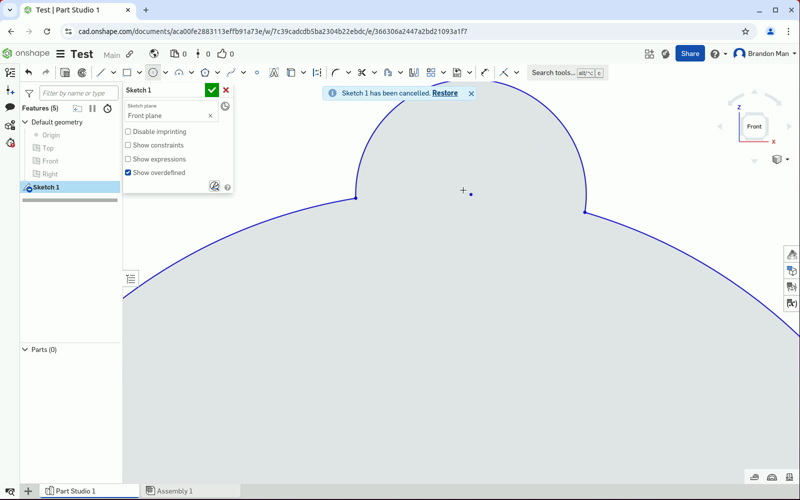
scroll(6)
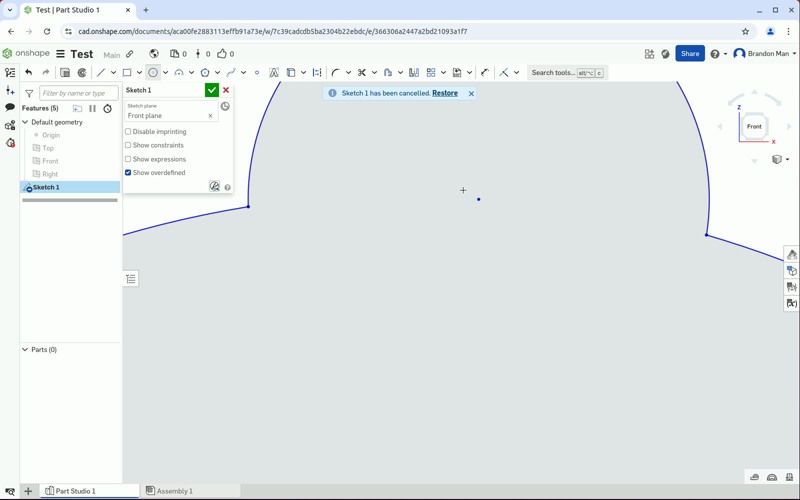
click(463, 189)
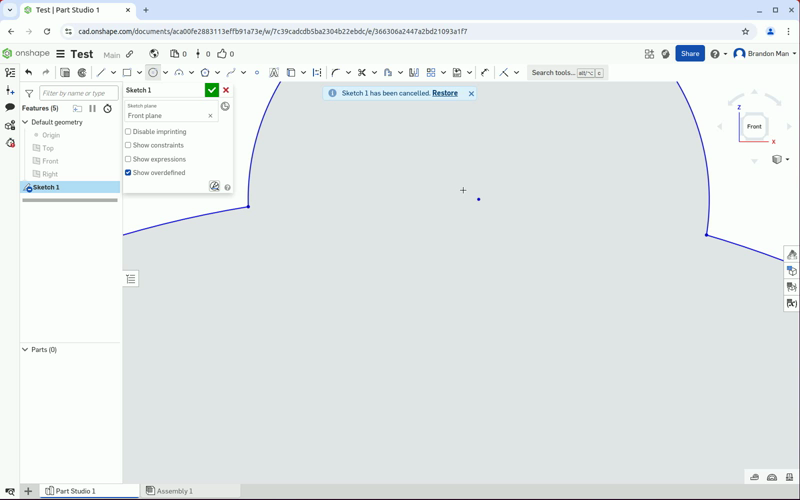
scroll(-6)
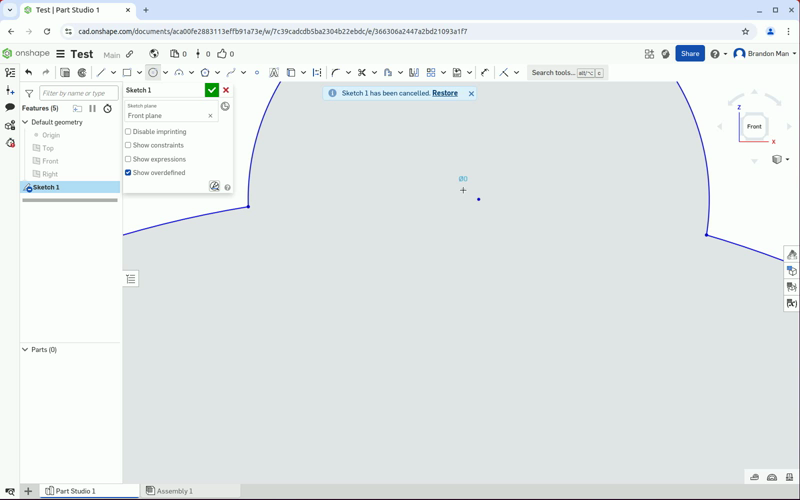
scroll(-6)
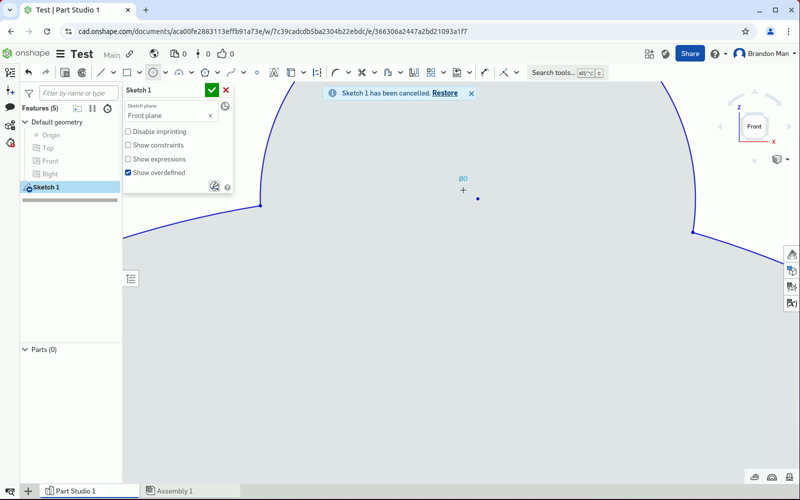
scroll(-6)
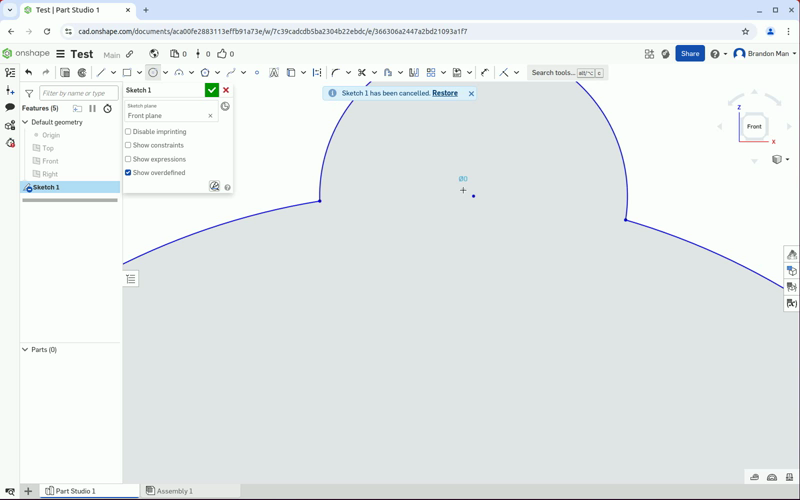
scroll(-6)
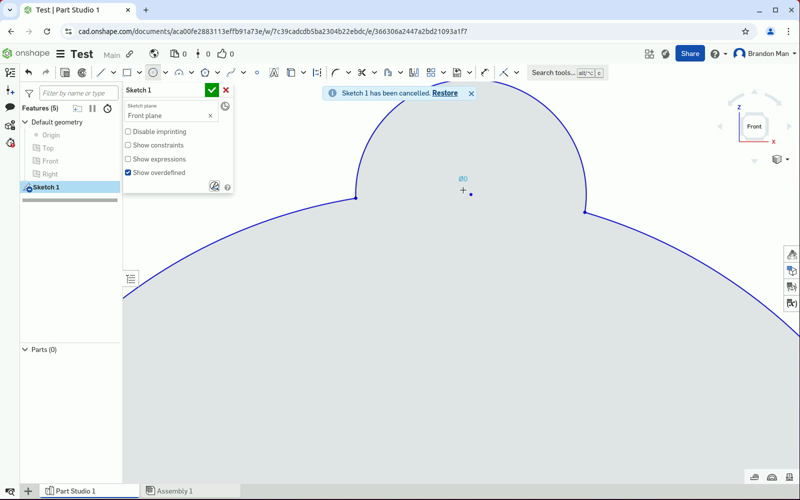
scroll(-6)
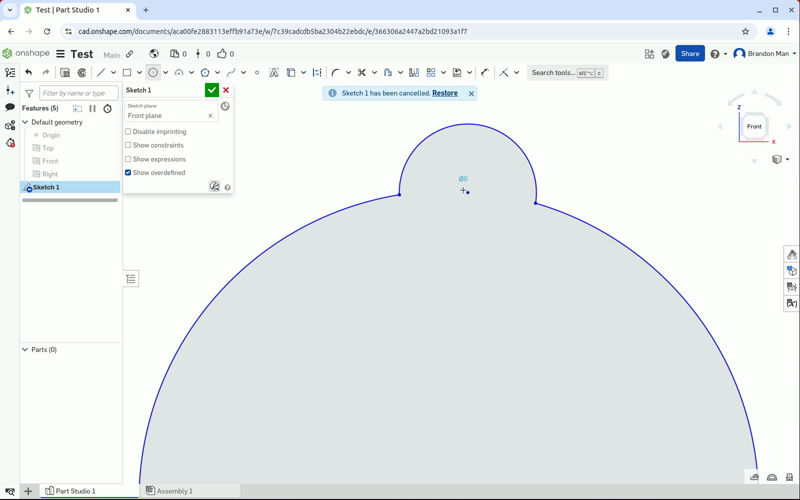
scroll(-6)
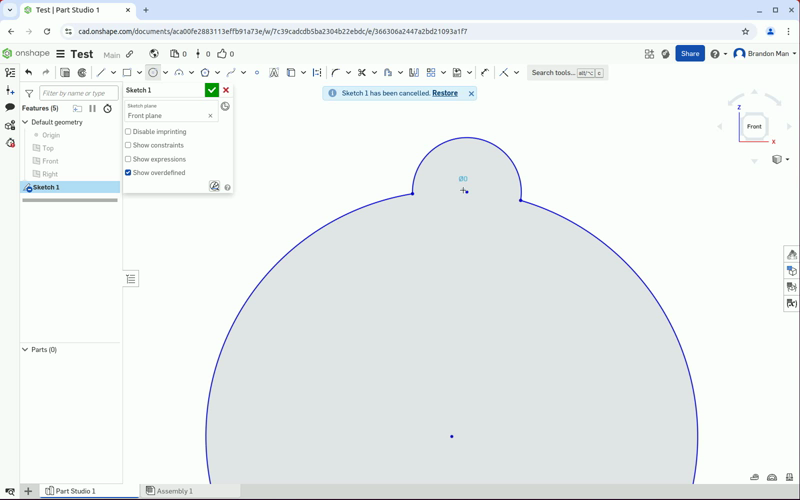
scroll(-6)
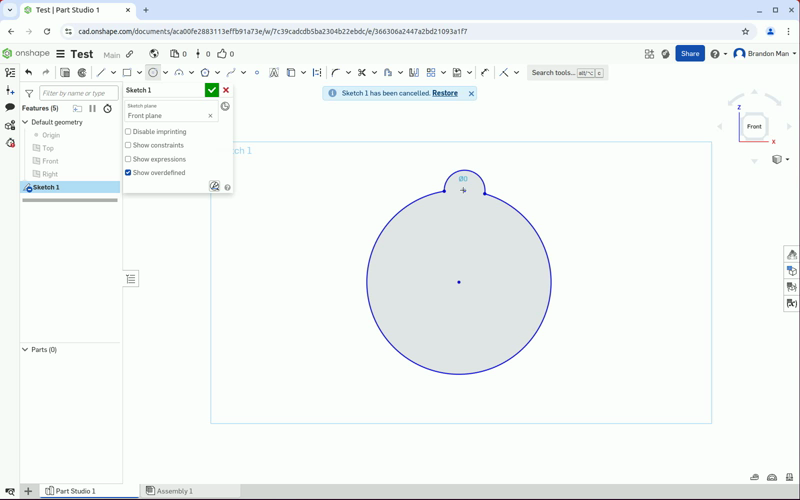
key_up(shift)
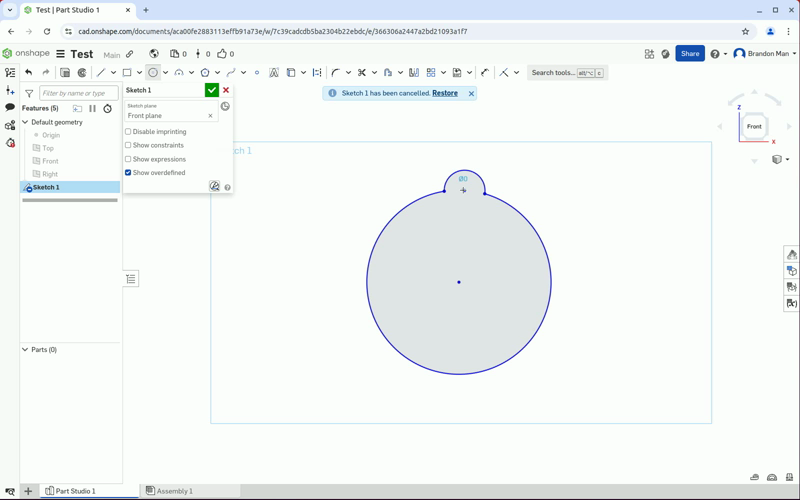
mouse_move(474, 189)
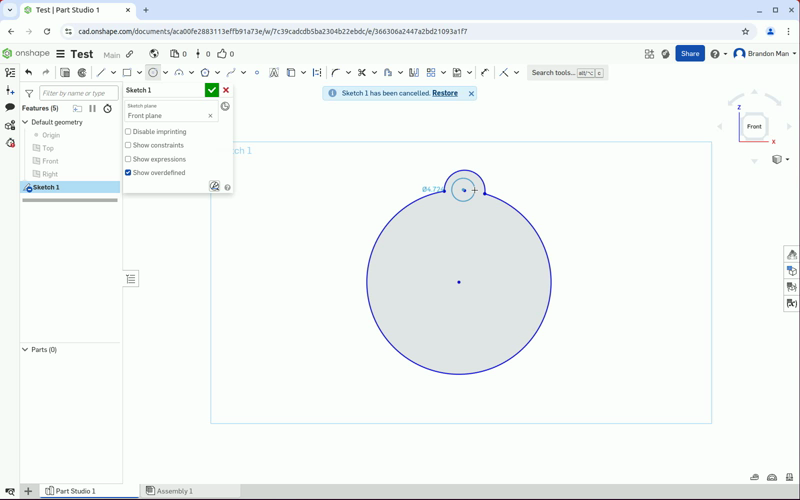
click(474, 189)
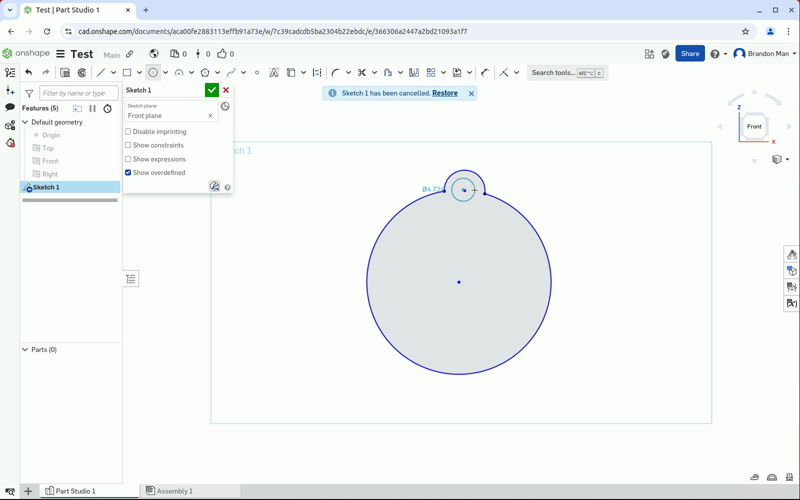
key(esc)
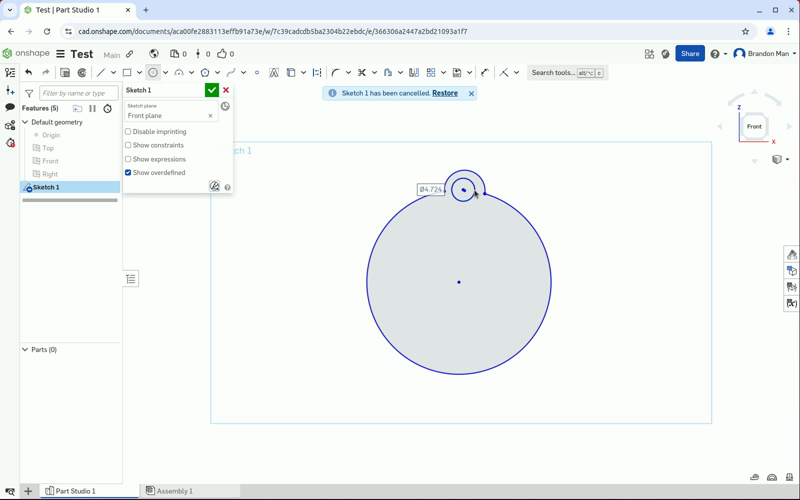
mouse_move(448, 338)
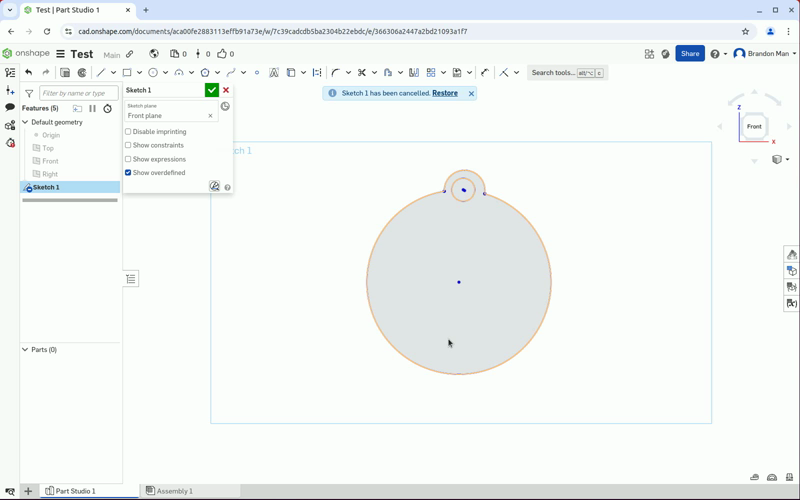
click(448, 338)
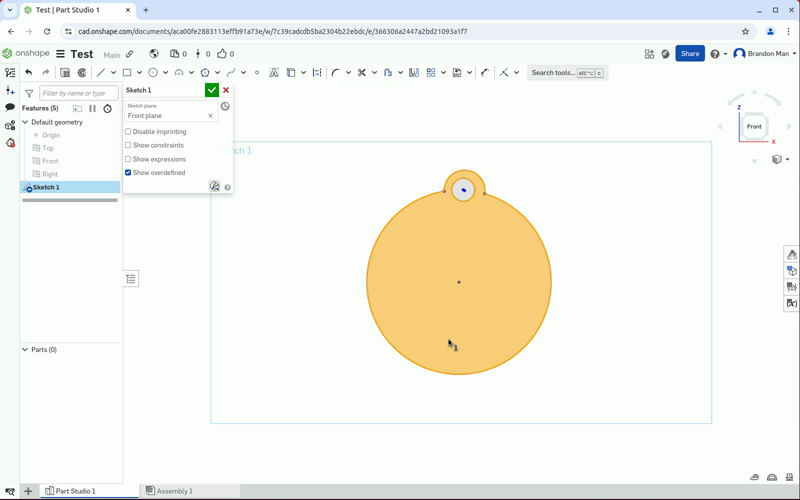
mouse_move(73, 352)
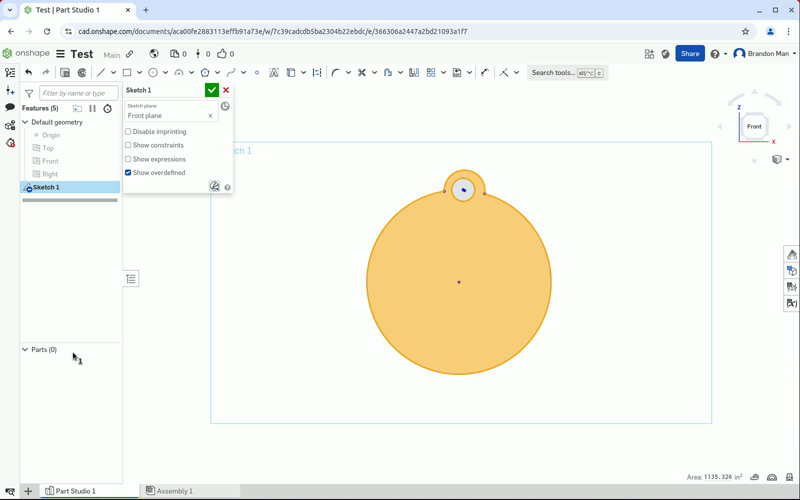
key(shift+y)
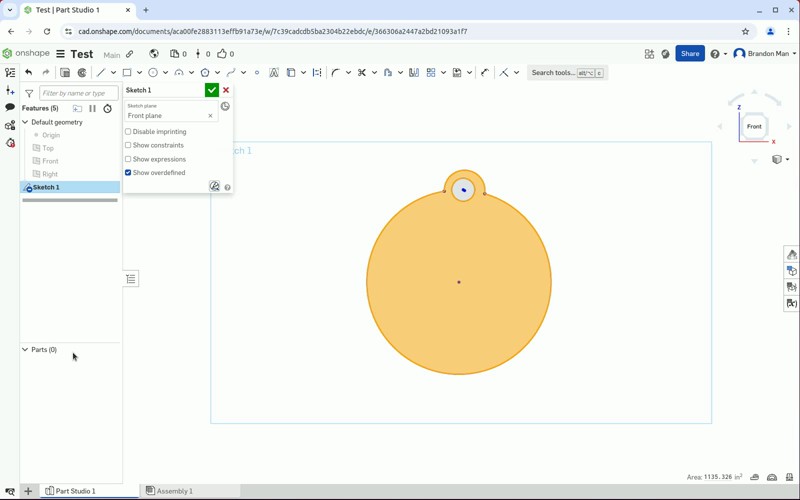
key(shift+e)
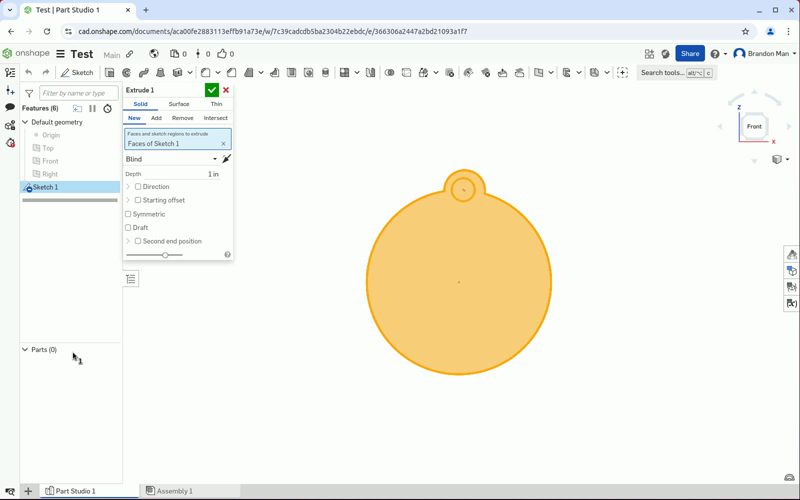
mouse_move(143, 106)
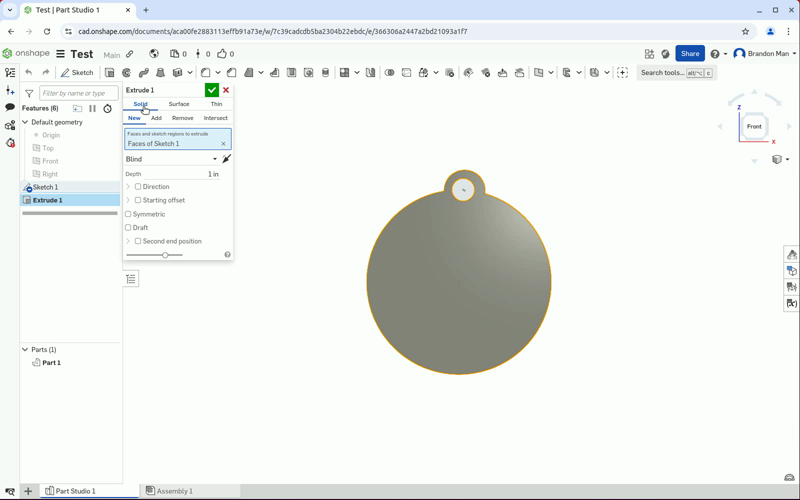
click(143, 106)
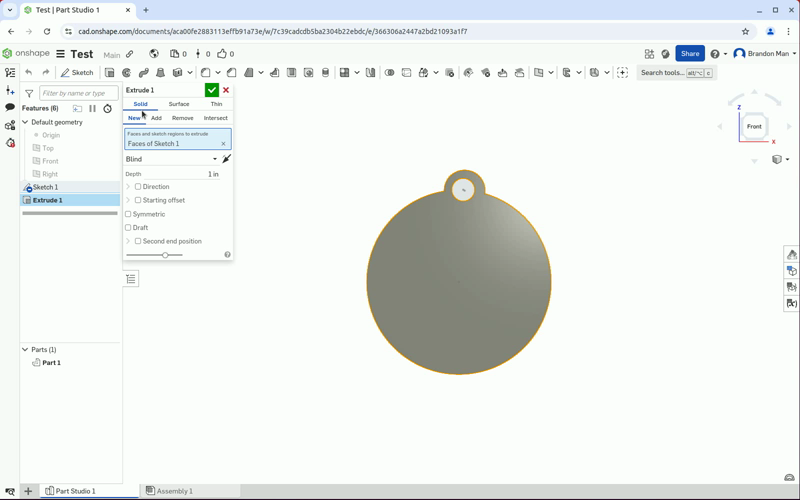
mouse_move(137, 120)
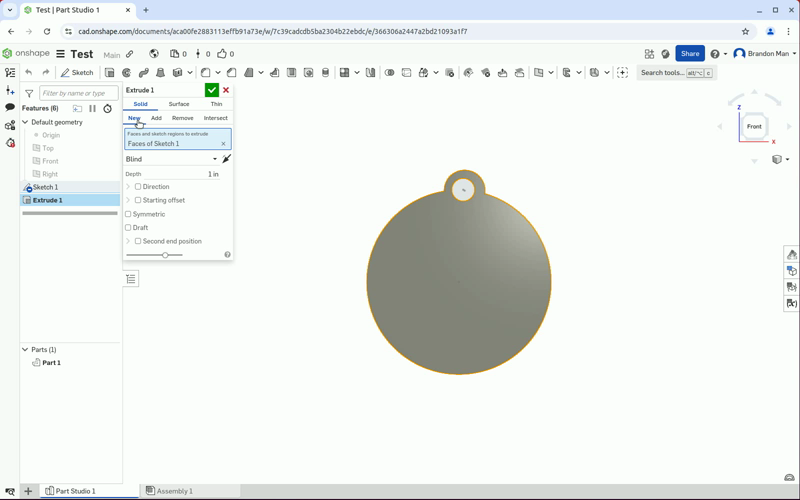
click(137, 120)
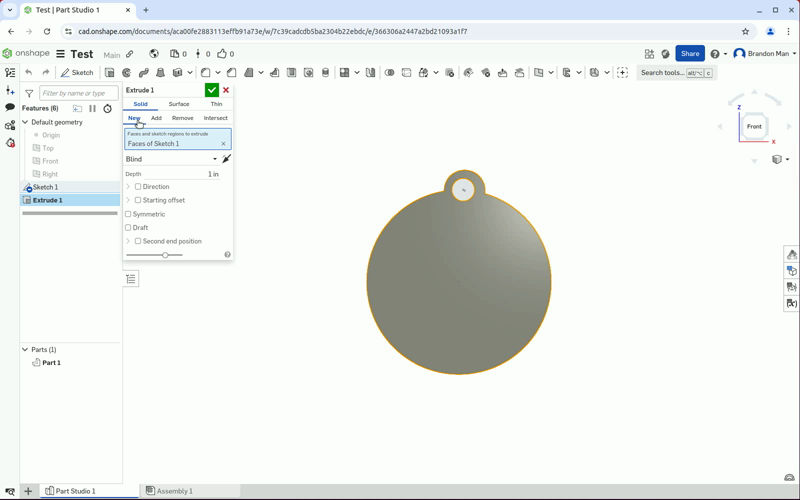
key(tab, 4)
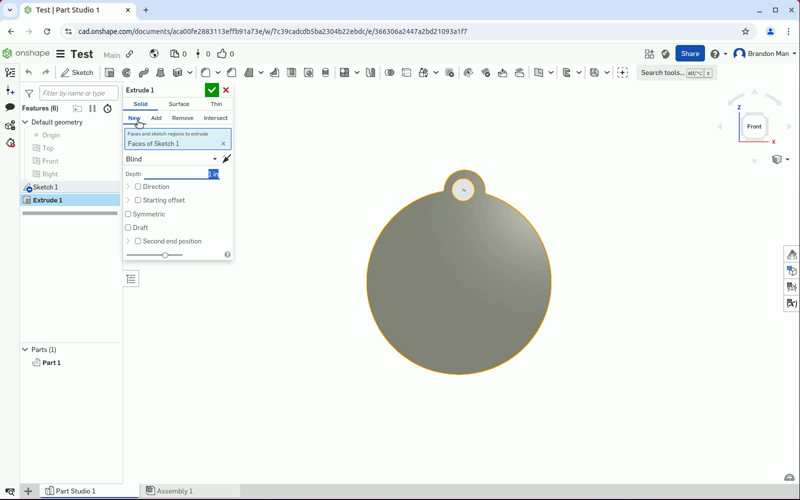
text(5.296)
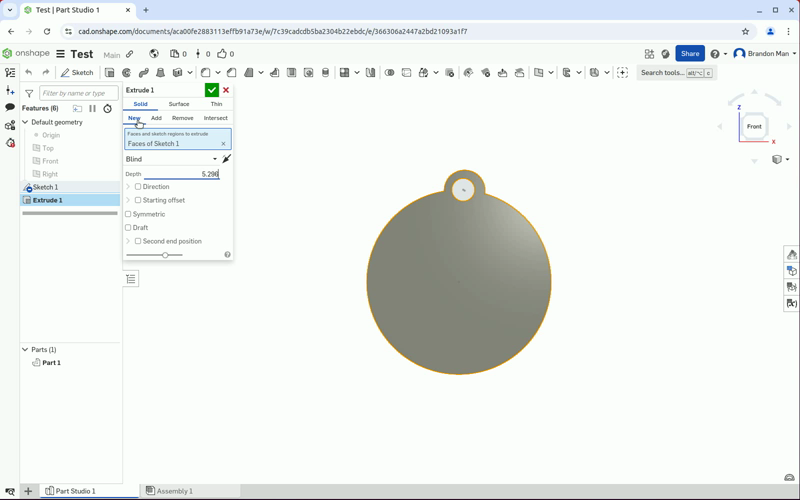
key(enter)
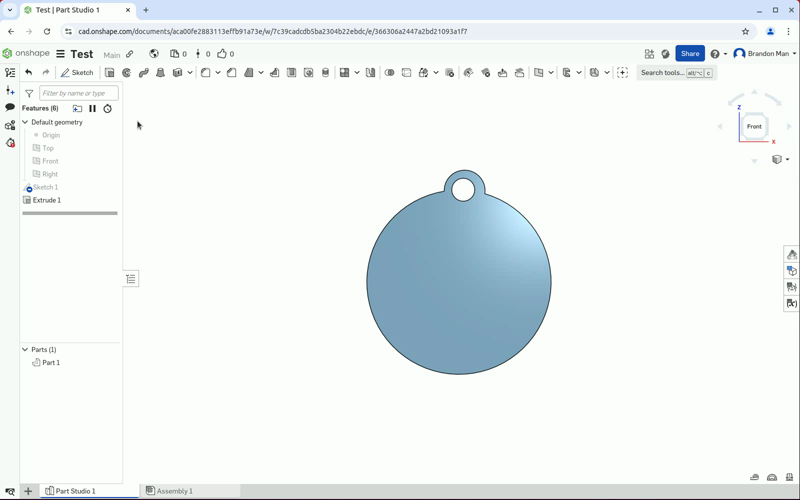
key(shift+h)
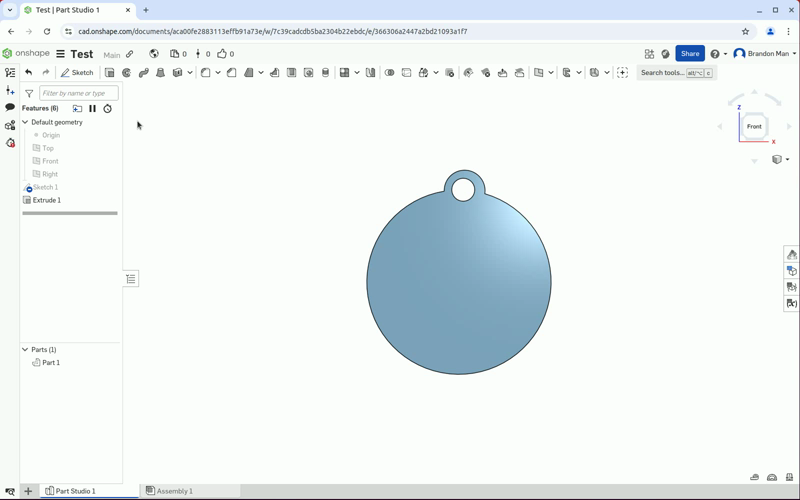
key(shift+h)
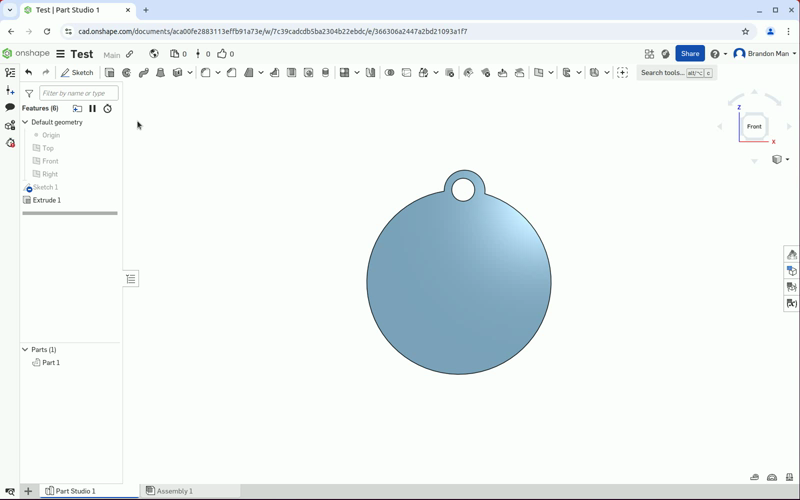
mouse_move(73, 189)
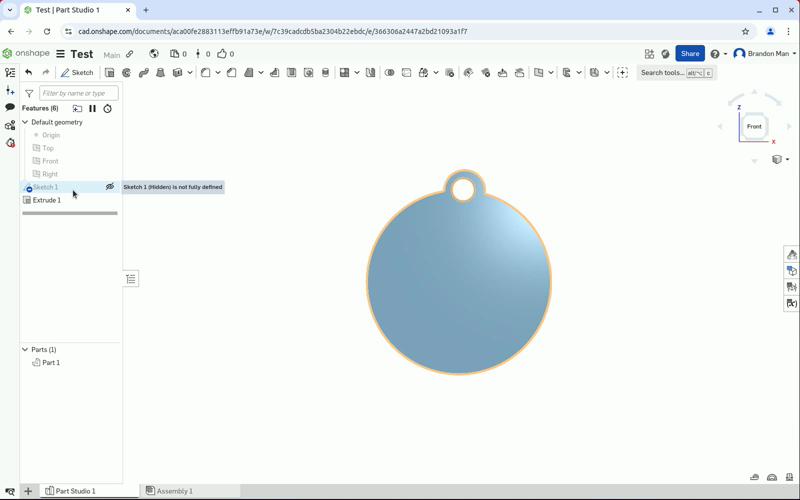
click(73, 189)
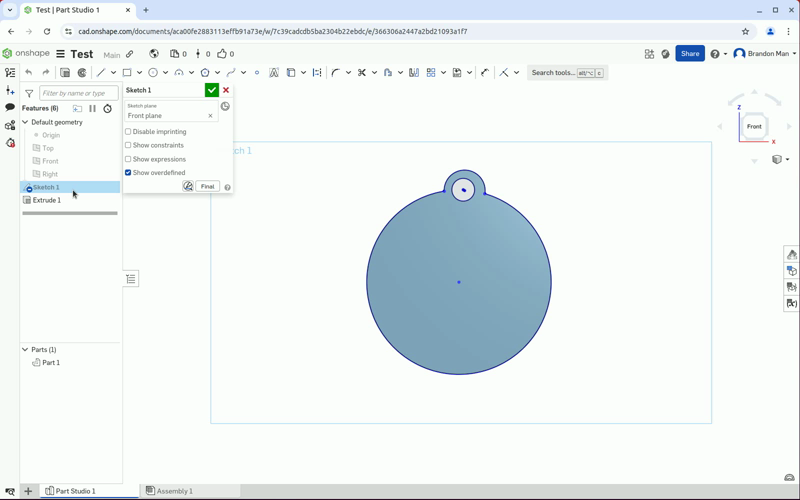
mouse_move(229, 92)
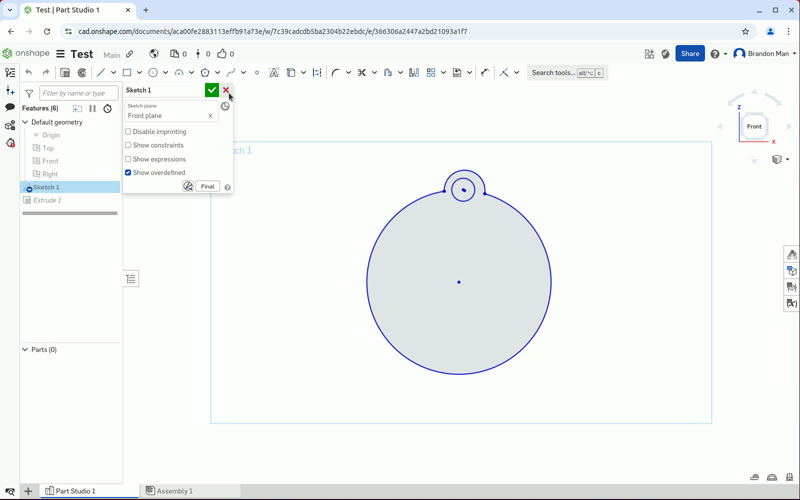
click(229, 92)
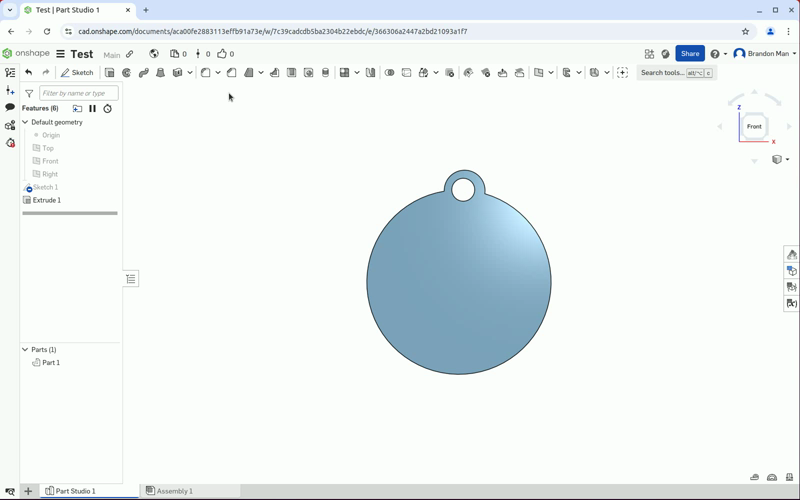
mouse_move(541, 75)
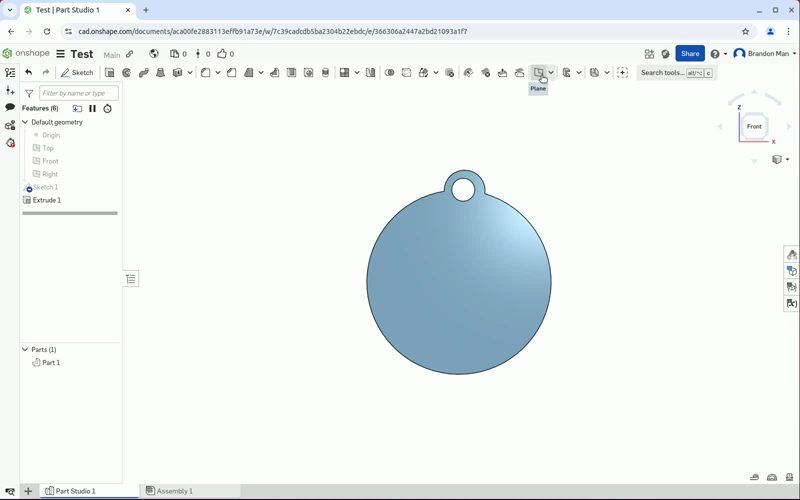
click(541, 75)
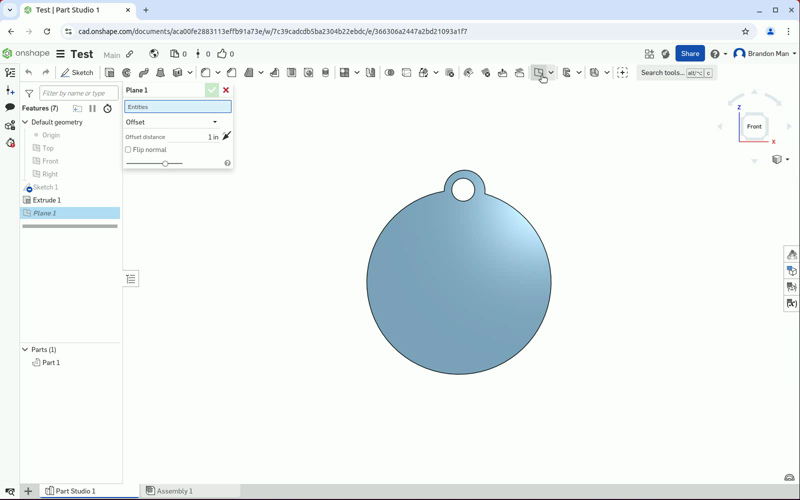
mouse_move(73, 163)
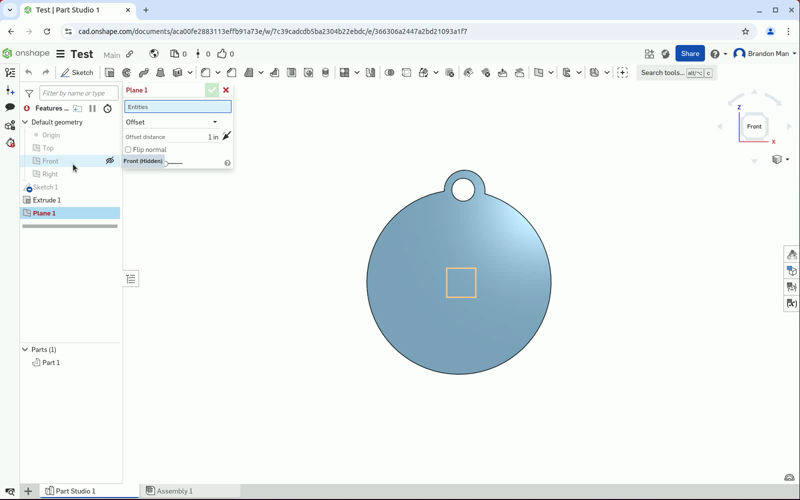
click(73, 163)
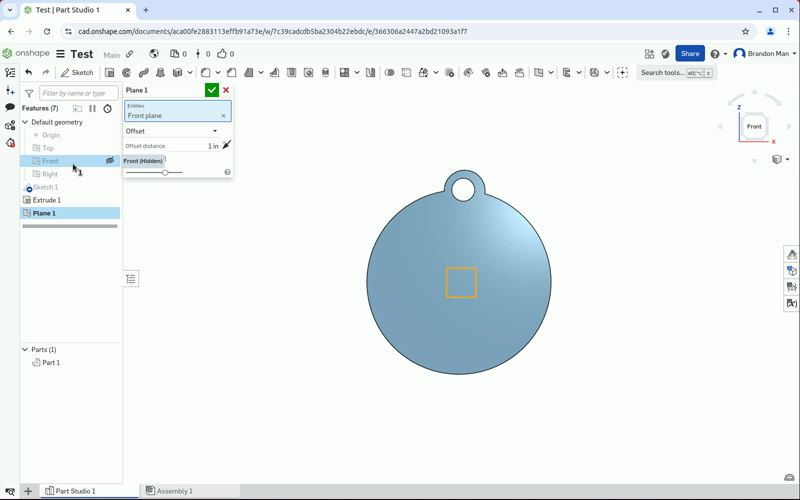
key(tab, 2)
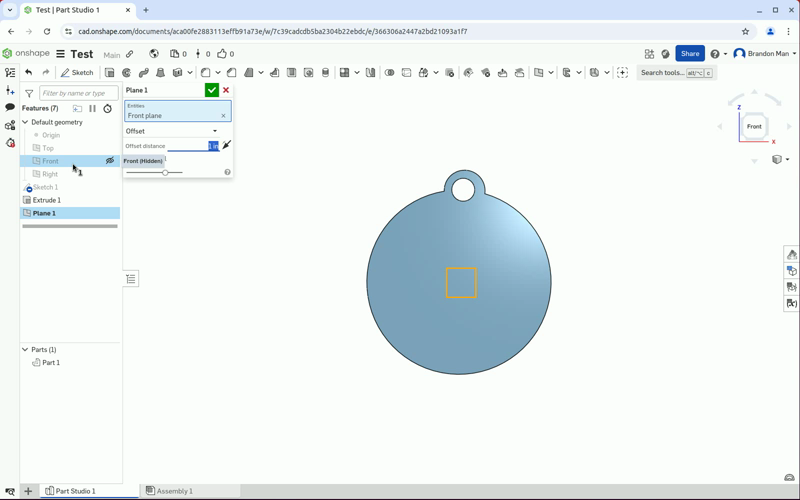
text(5.299)
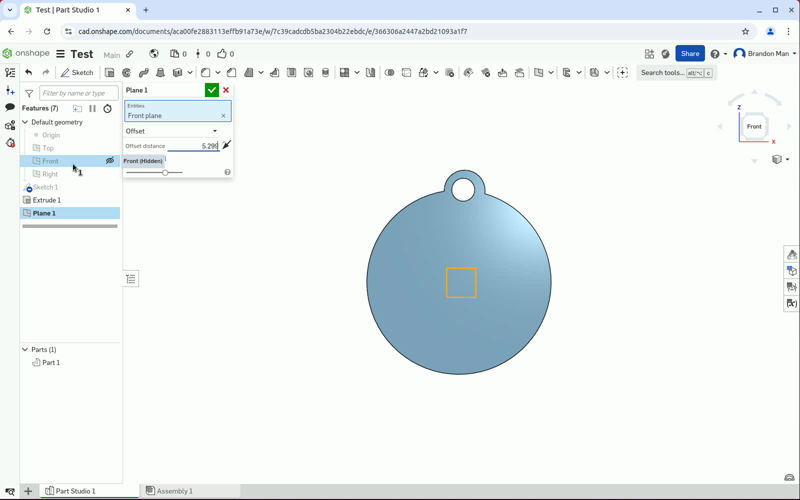
key(enter, 2)
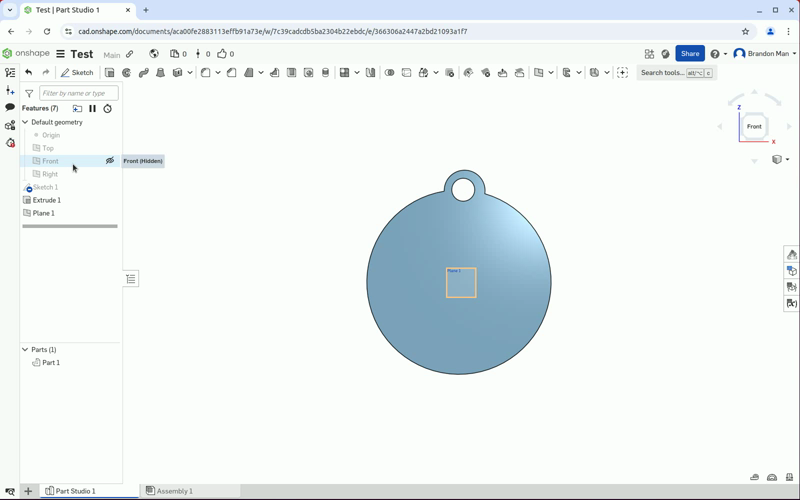
key(shift+s)
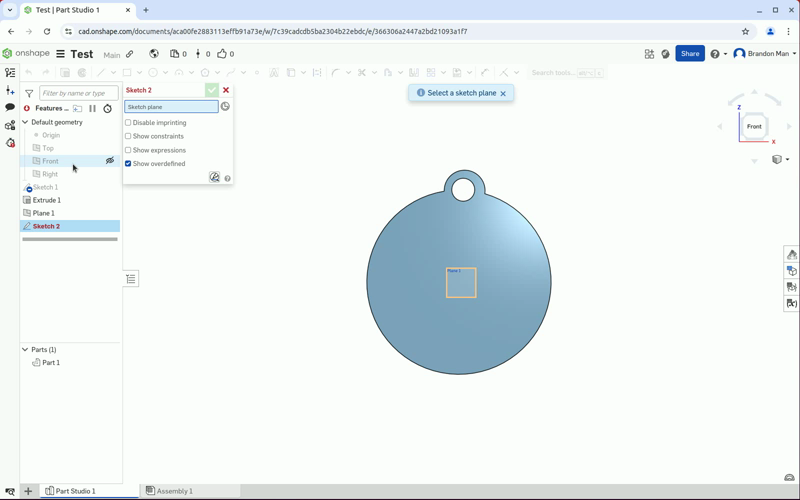
mouse_move(73, 215)
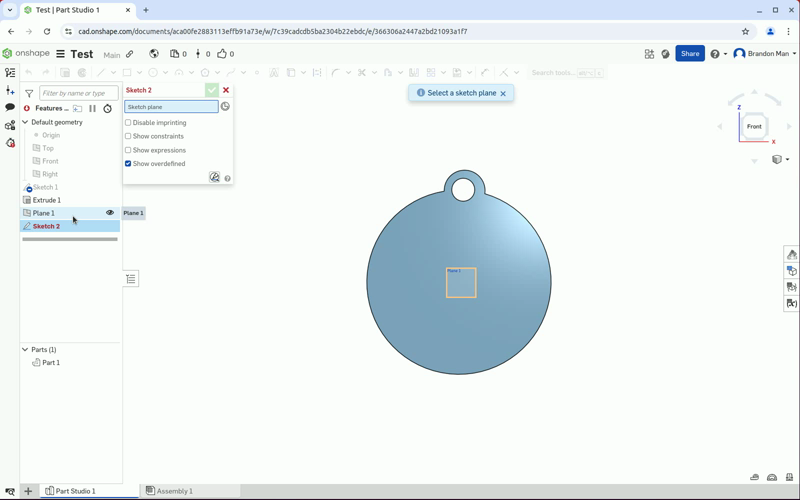
click(73, 215)
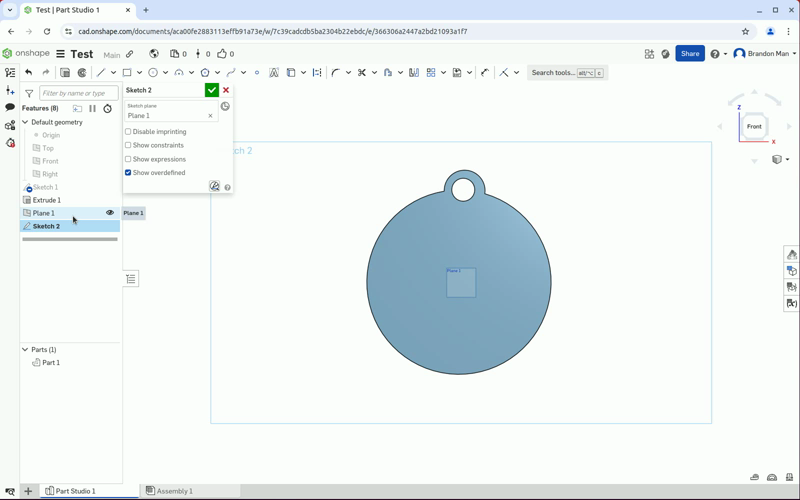
mouse_move(73, 352)
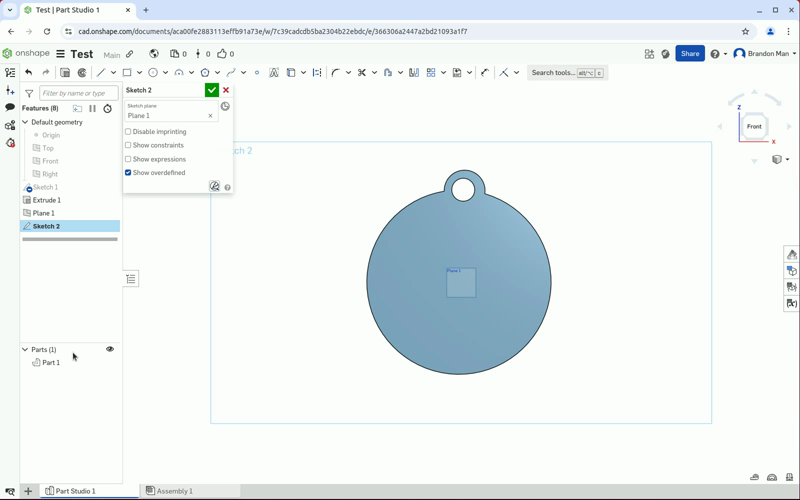
key(y)
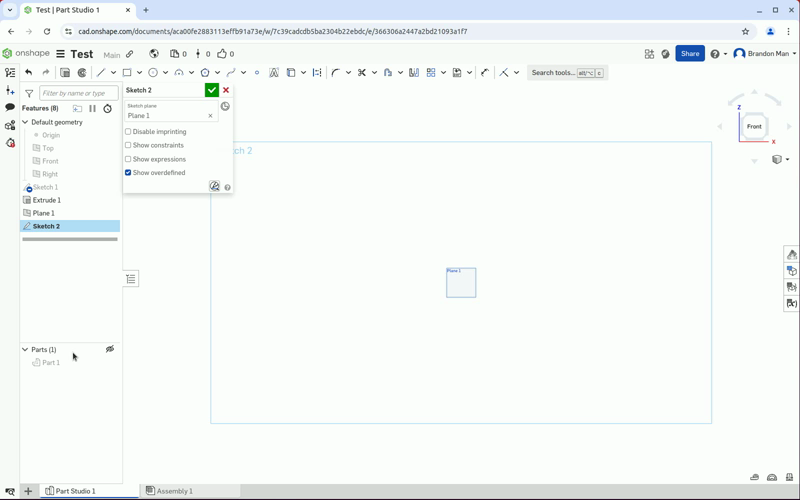
key(l)
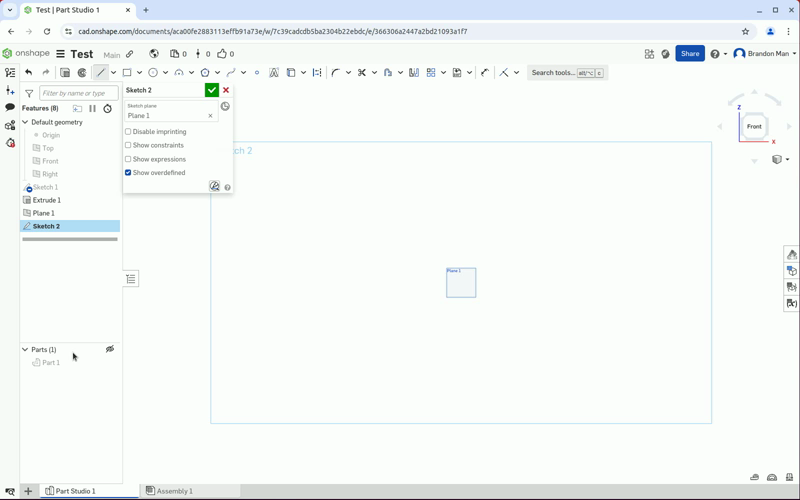
key_down(shift)
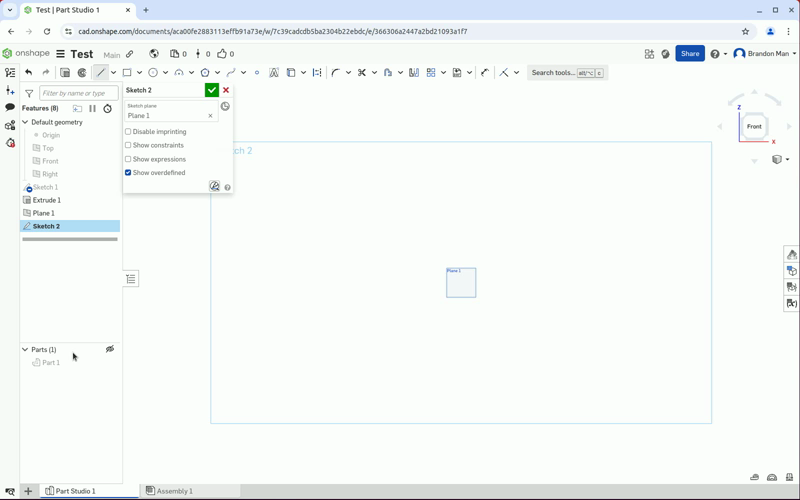
mouse_move(420, 282)
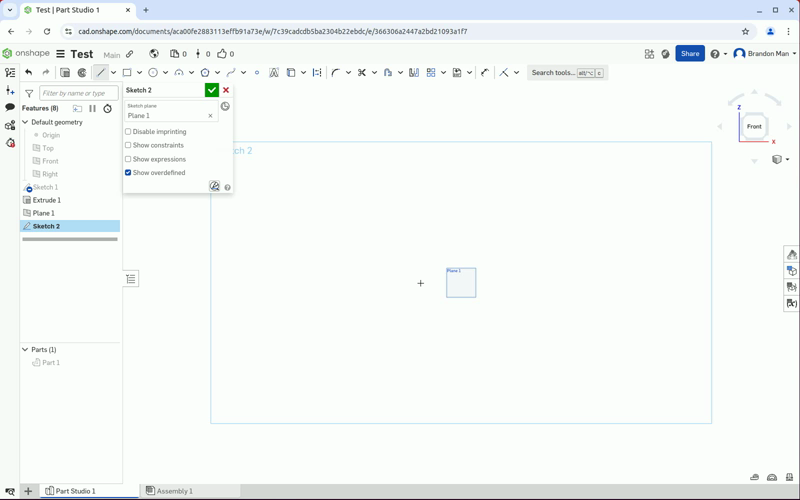
click(420, 282)
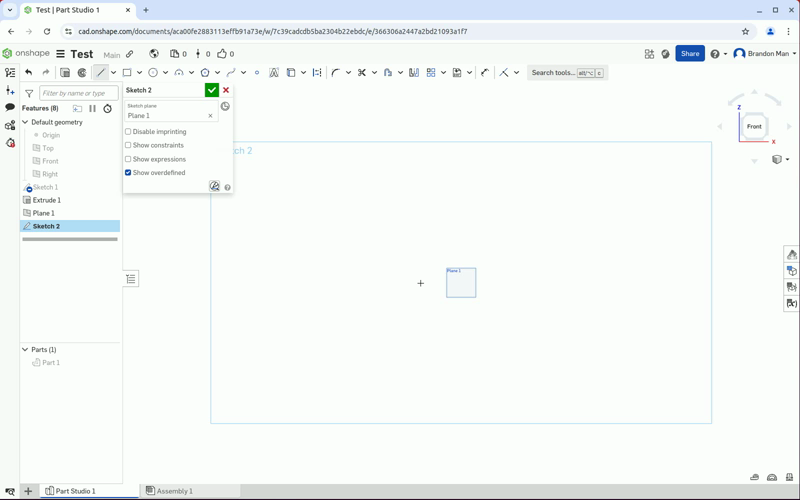
key_up(shift)
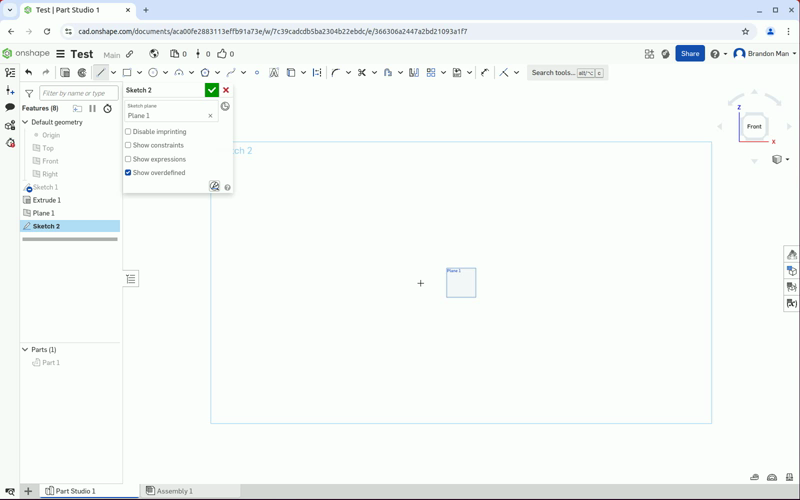
key_down(shift)
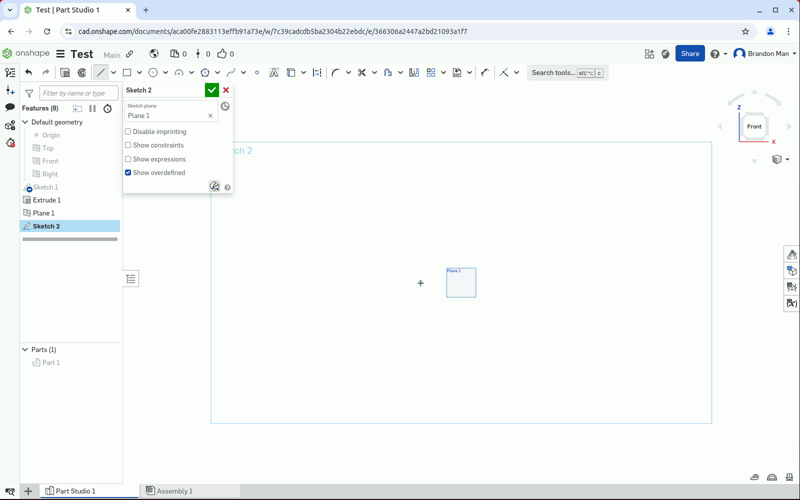
mouse_move(450, 282)
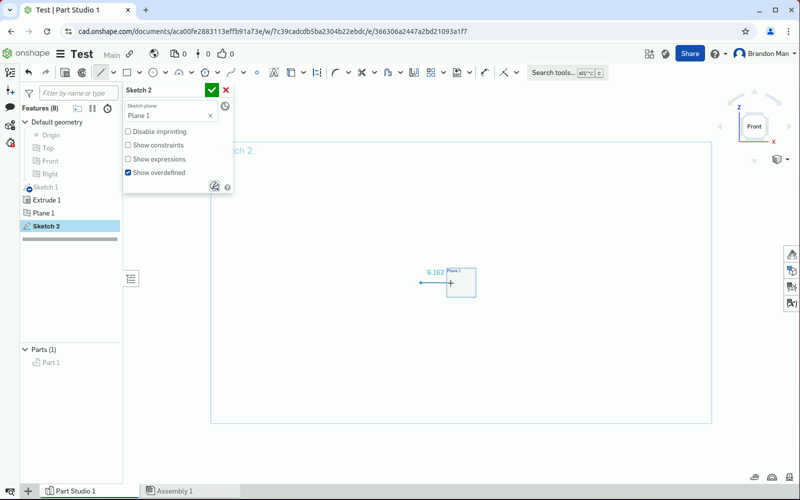
mouse_move(442, 282)
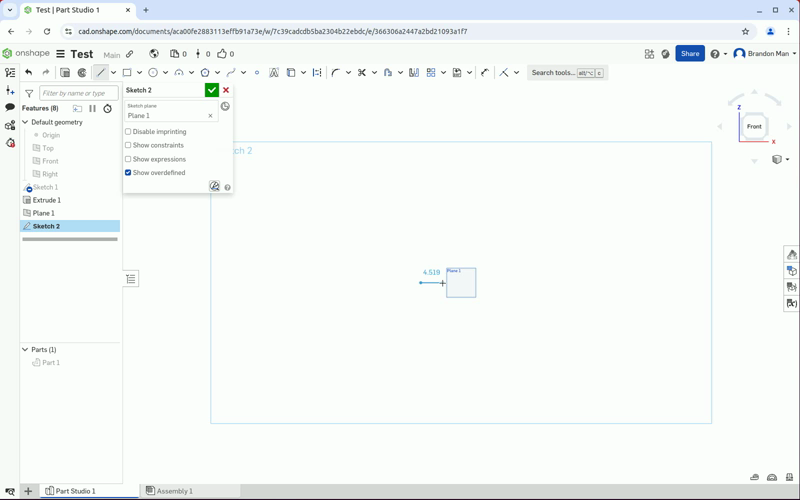
click(442, 282)
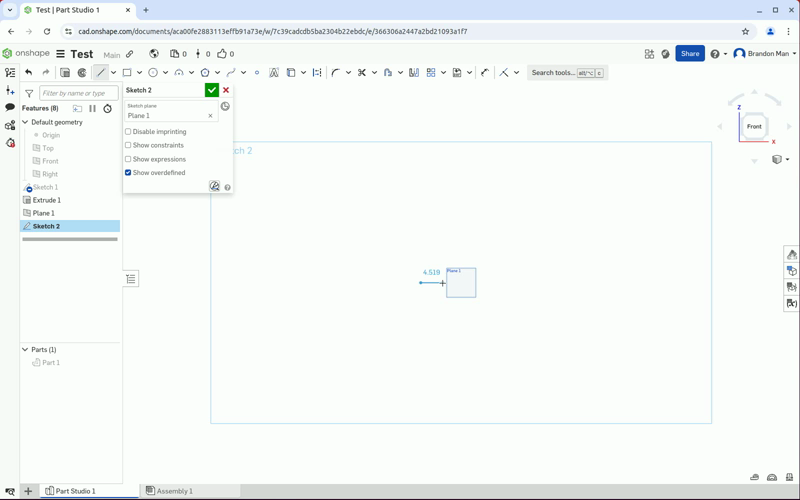
key_up(shift)
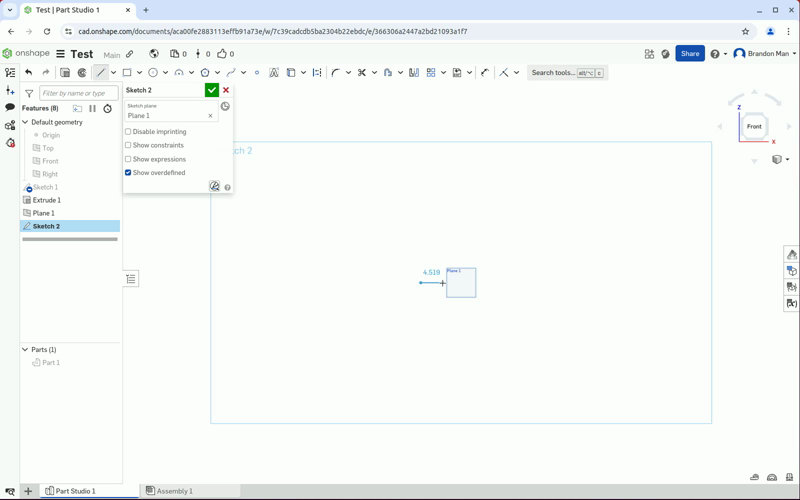
key_down(shift)
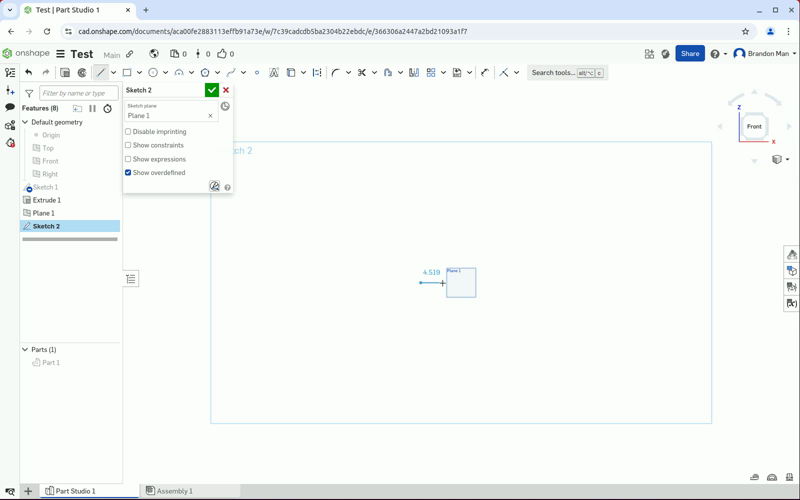
mouse_move(472, 282)
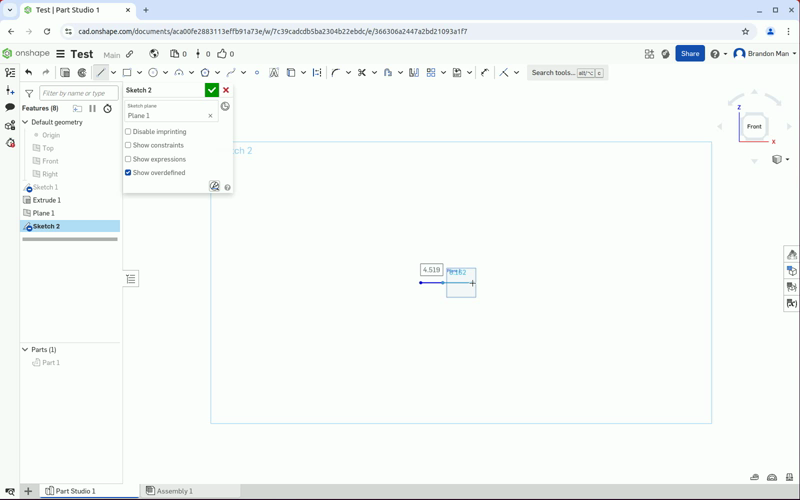
mouse_move(474, 282)
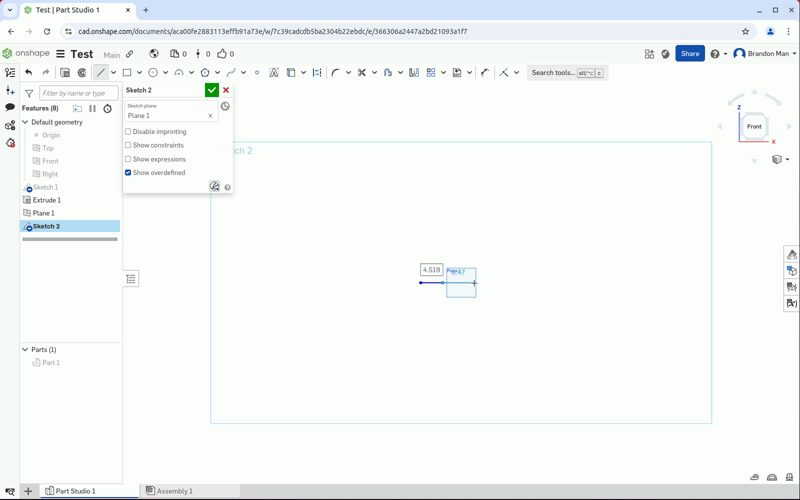
click(474, 282)
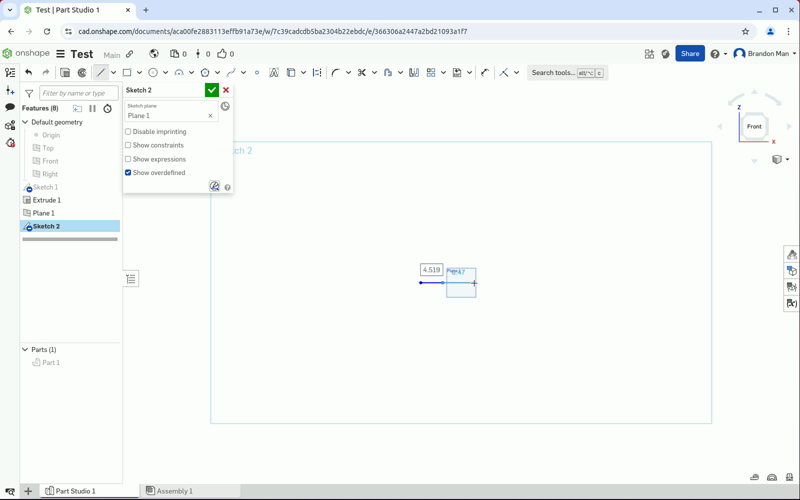
key_up(shift)
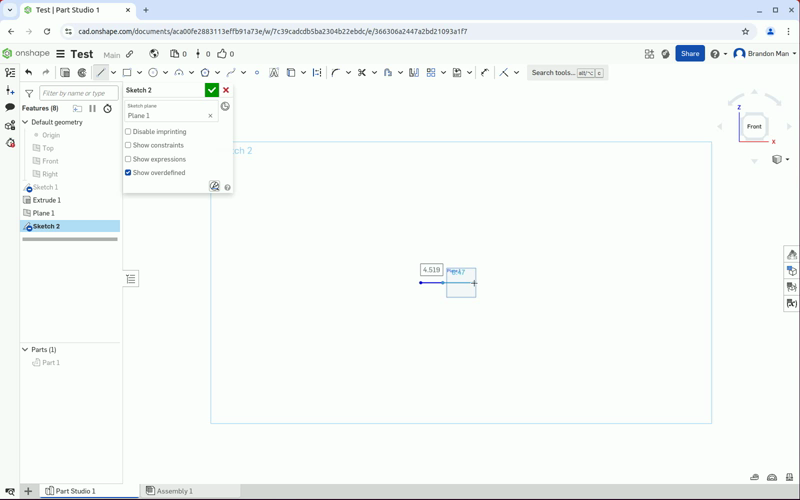
key_down(shift)
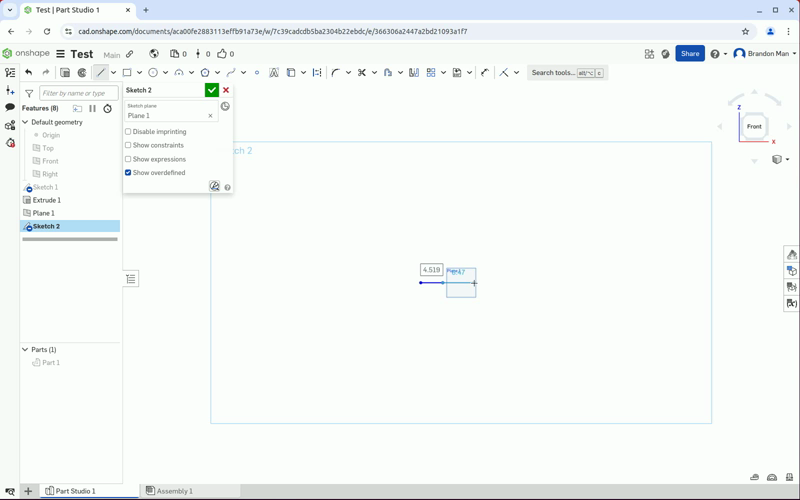
mouse_move(504, 282)
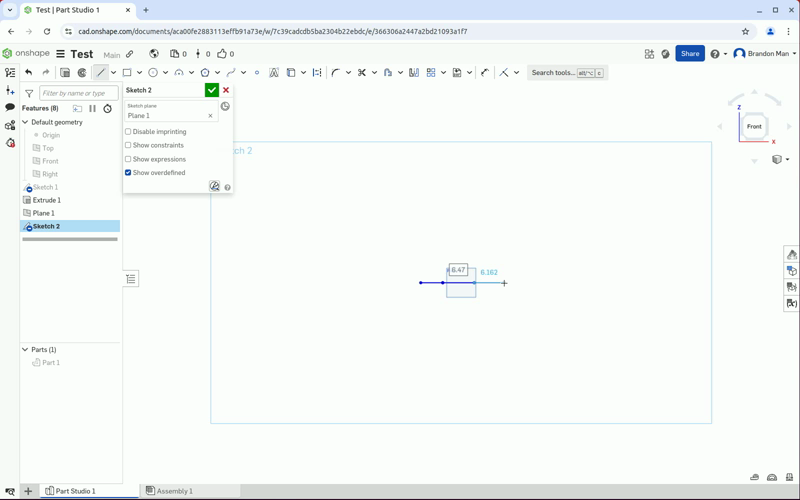
mouse_move(495, 282)
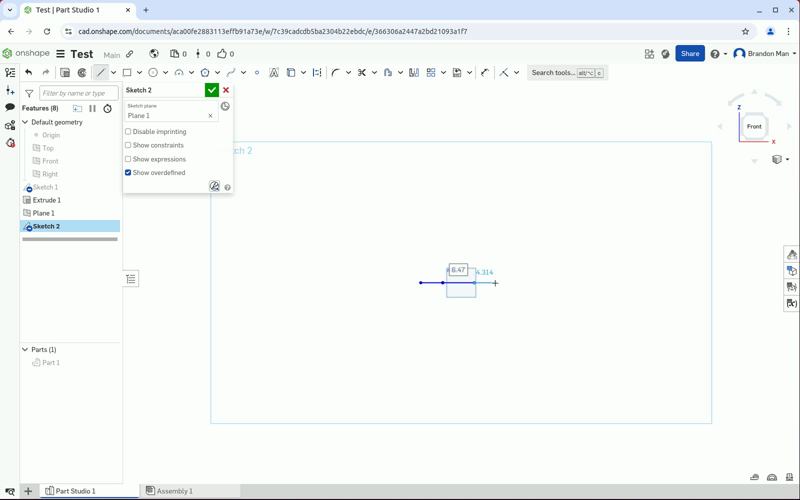
click(495, 282)
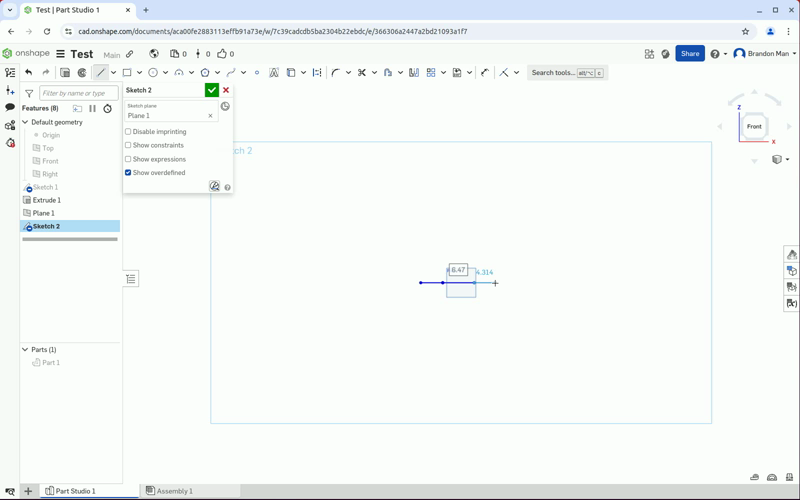
key_up(shift)
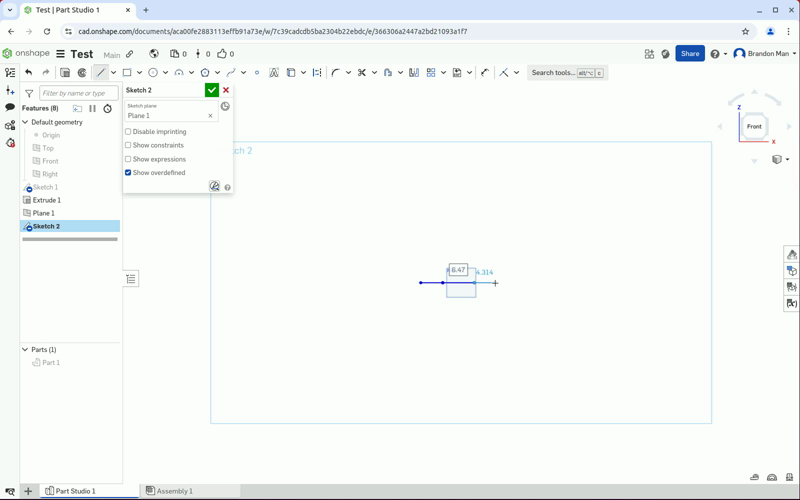
key_down(shift)
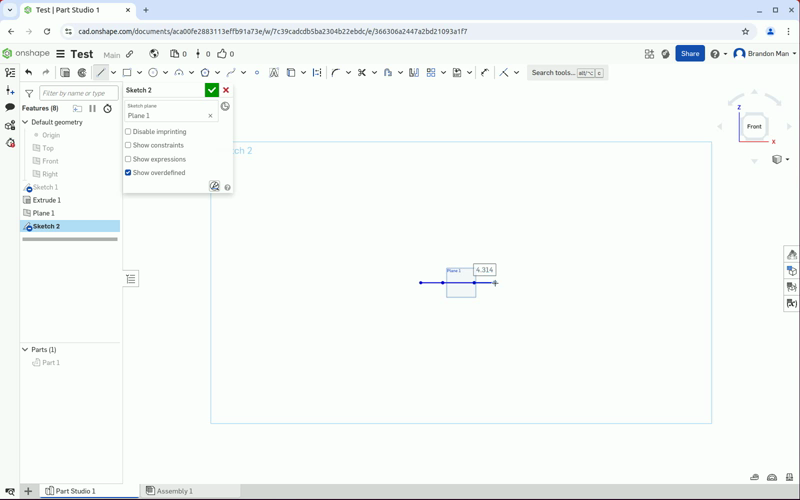
mouse_move(525, 282)
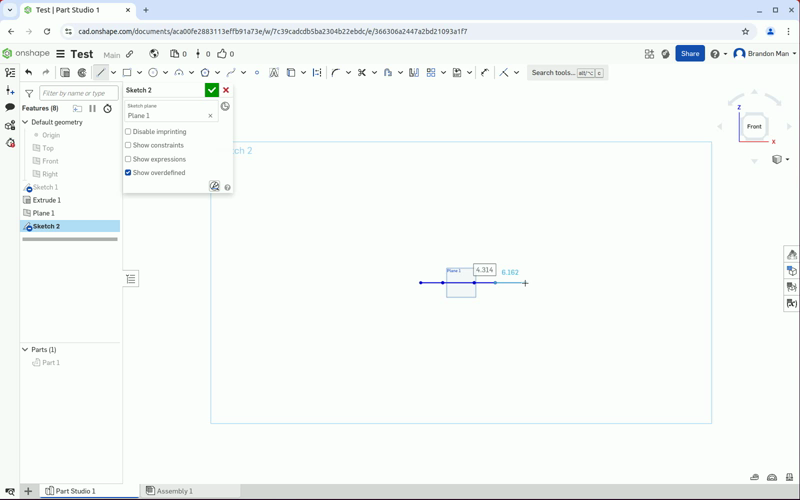
mouse_move(500, 282)
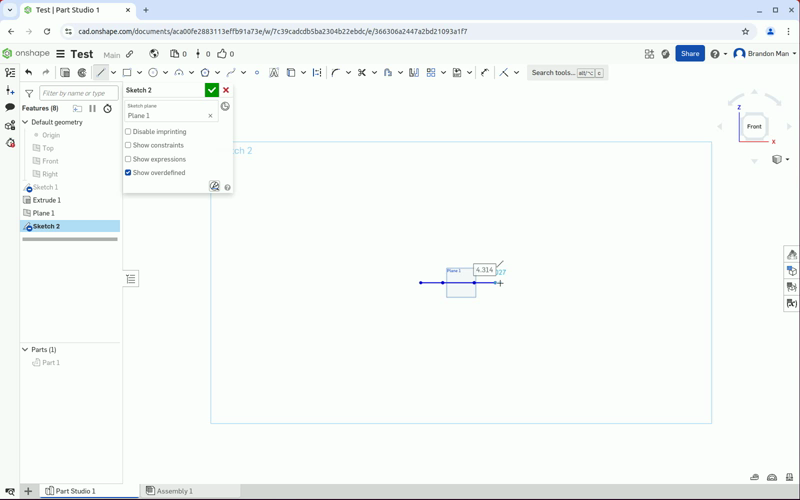
scroll(6)
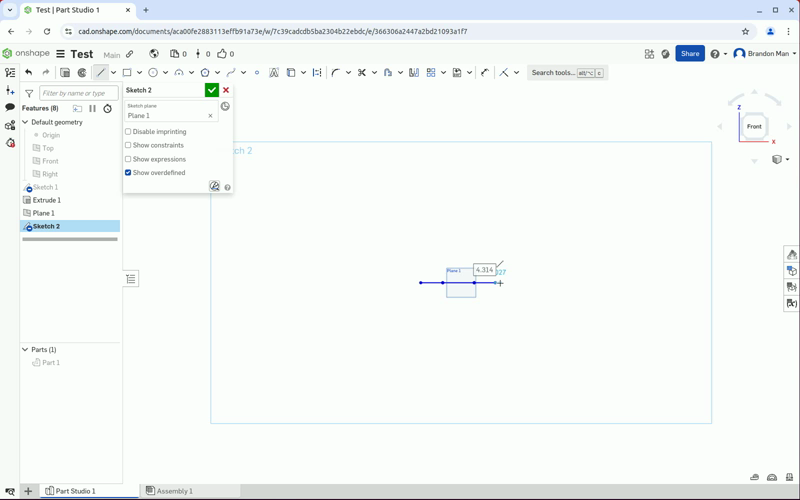
scroll(6)
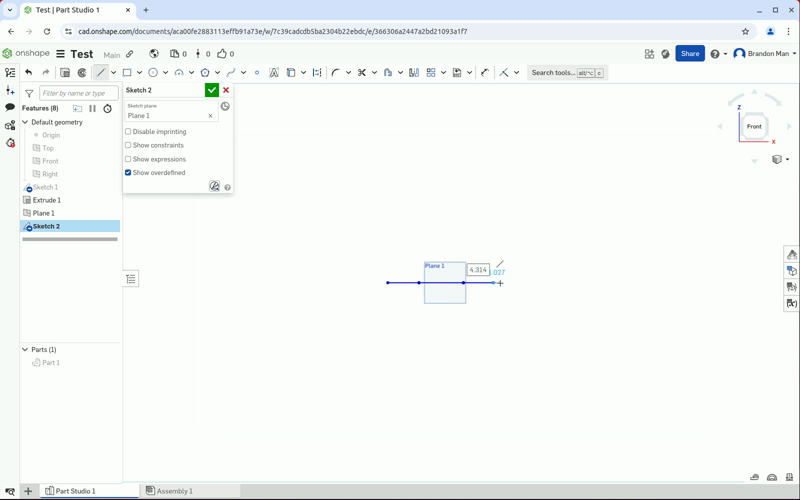
scroll(6)
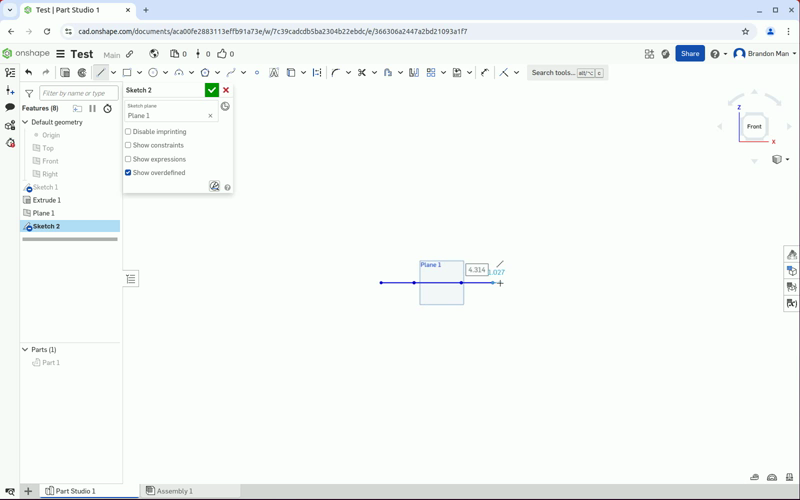
scroll(6)
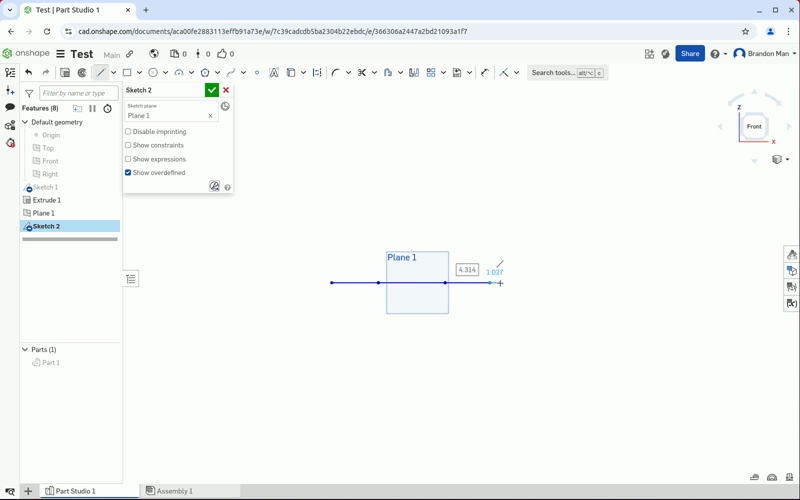
scroll(6)
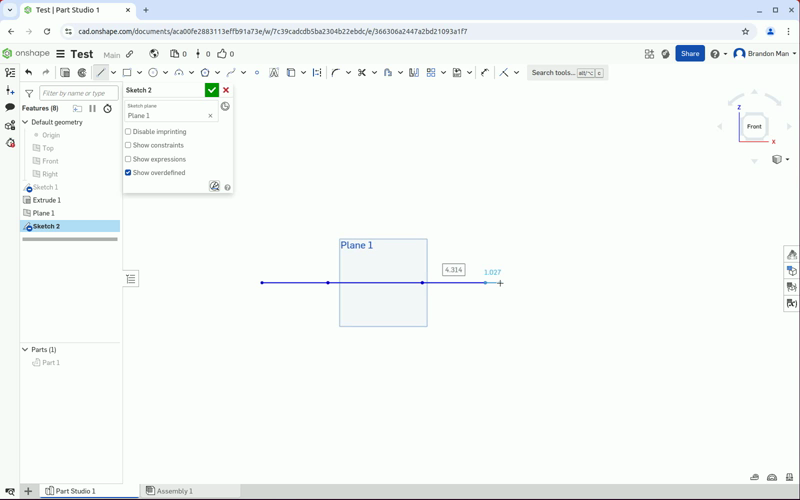
scroll(6)
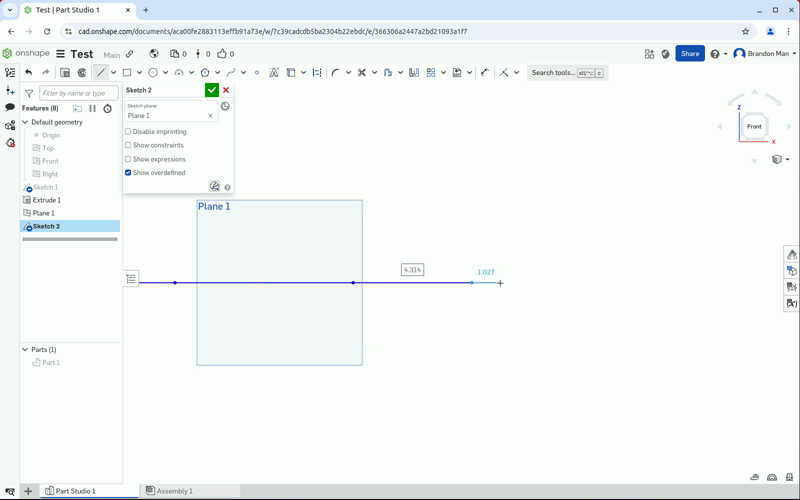
scroll(6)
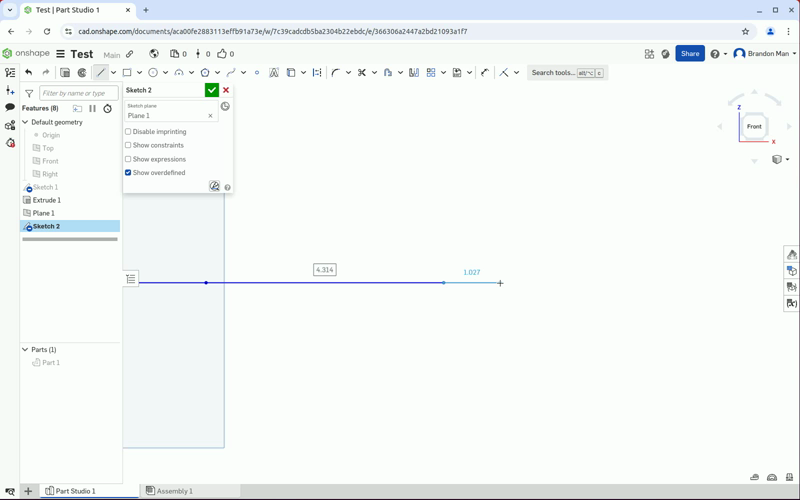
click(500, 282)
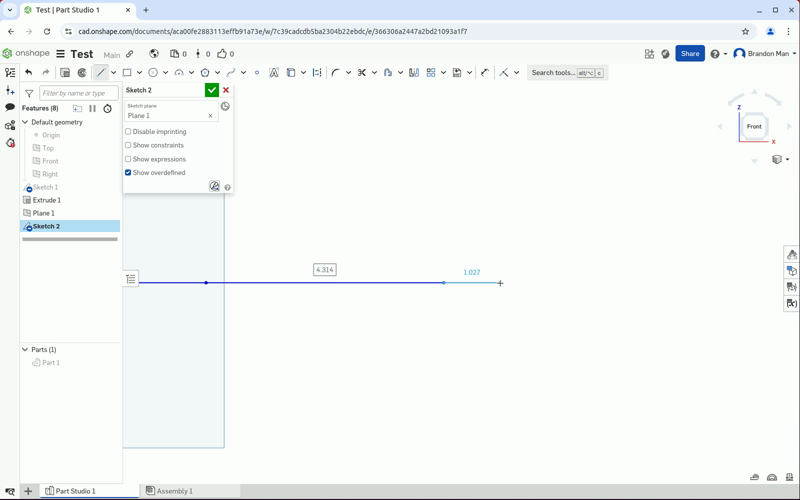
scroll(-6)
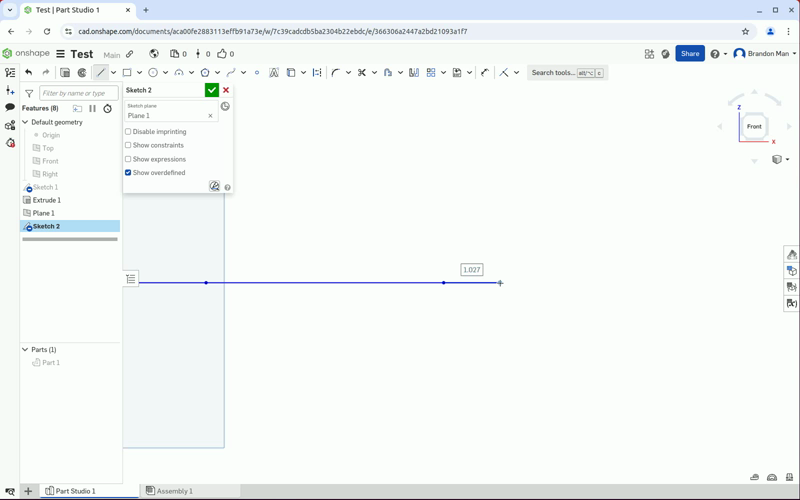
scroll(-6)
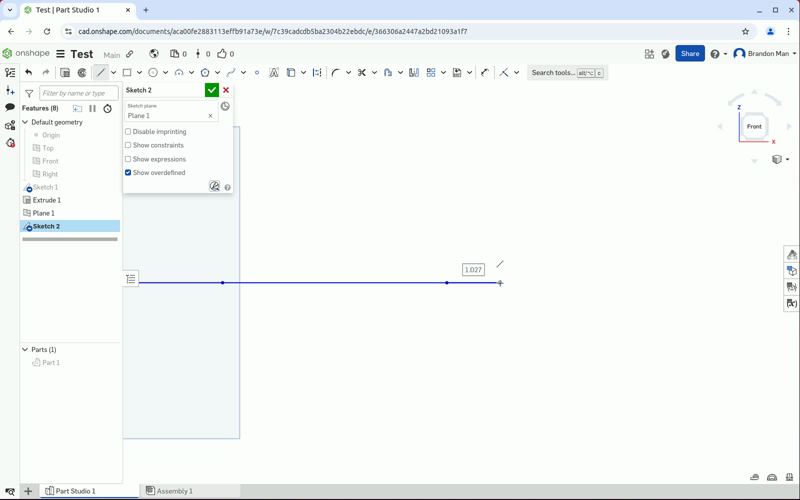
scroll(-6)
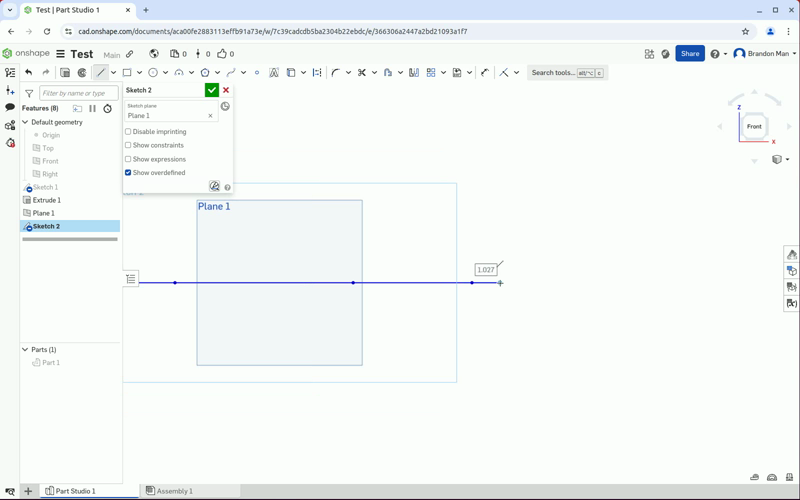
scroll(-6)
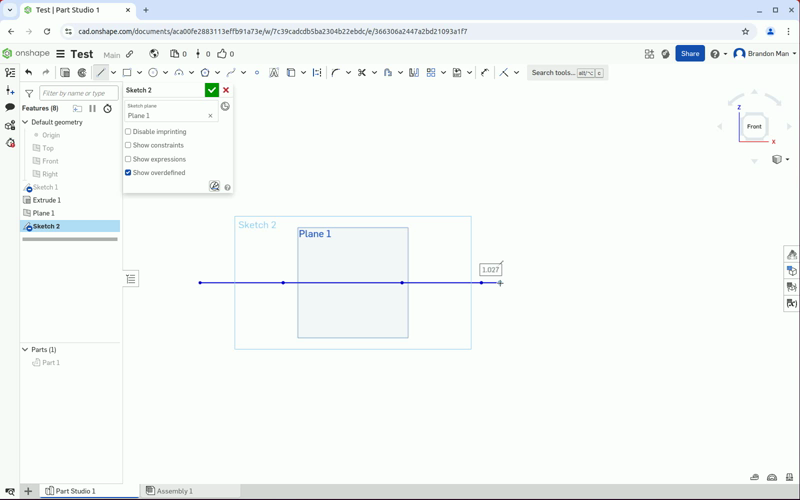
scroll(-6)
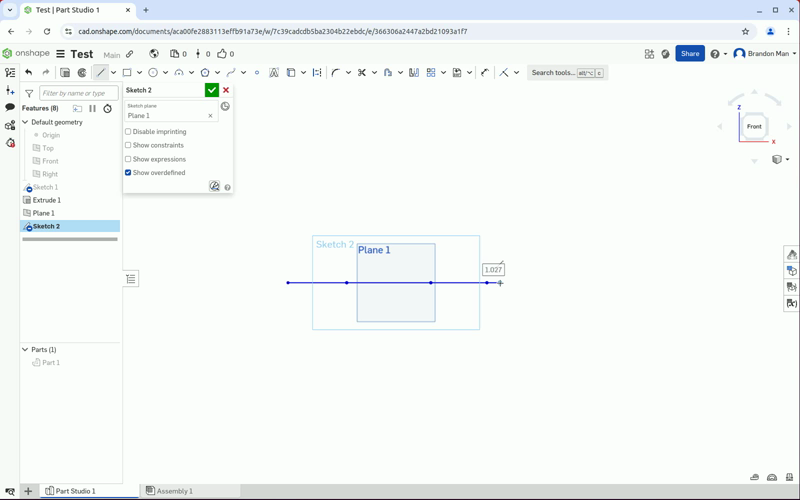
scroll(-6)
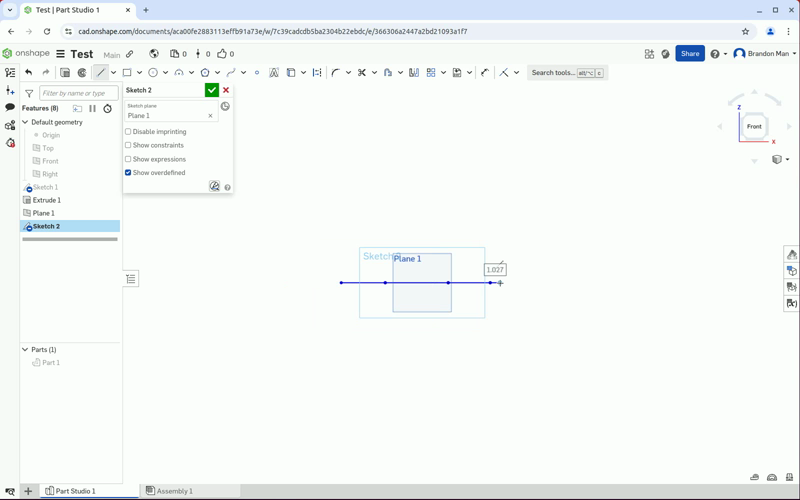
scroll(-6)
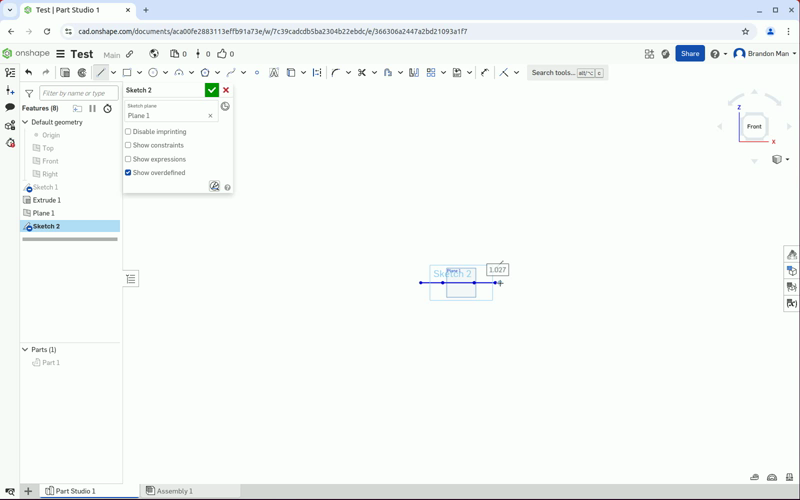
key_up(shift)
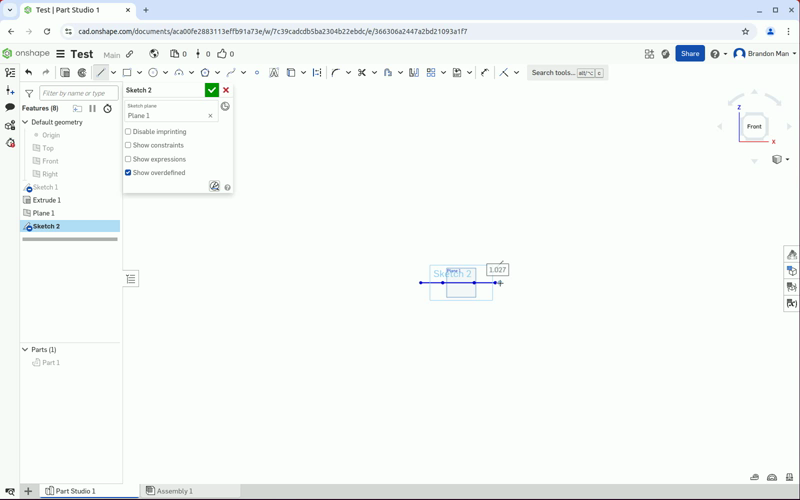
key_down(shift)
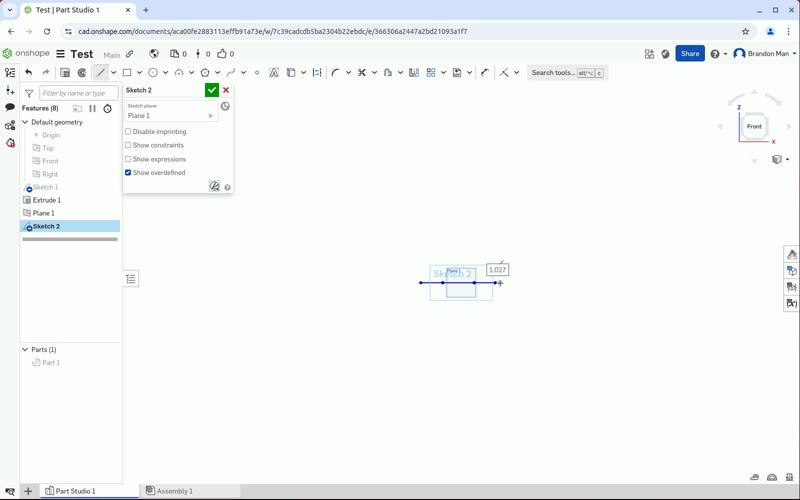
mouse_move(530, 282)
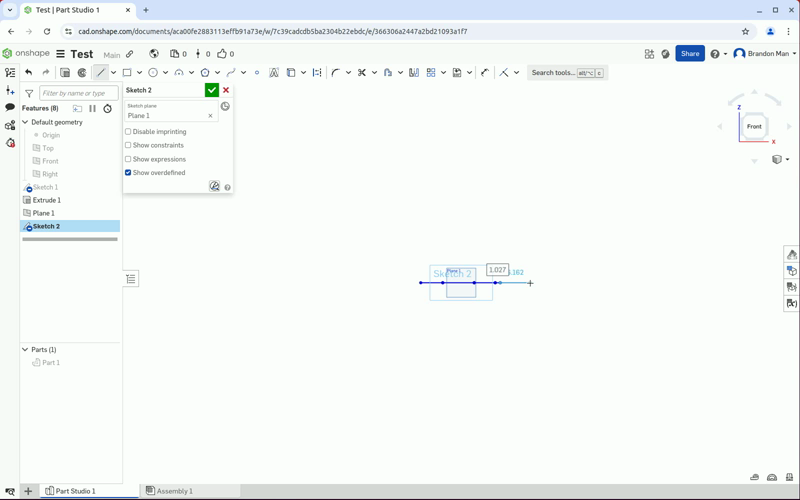
mouse_move(501, 253)
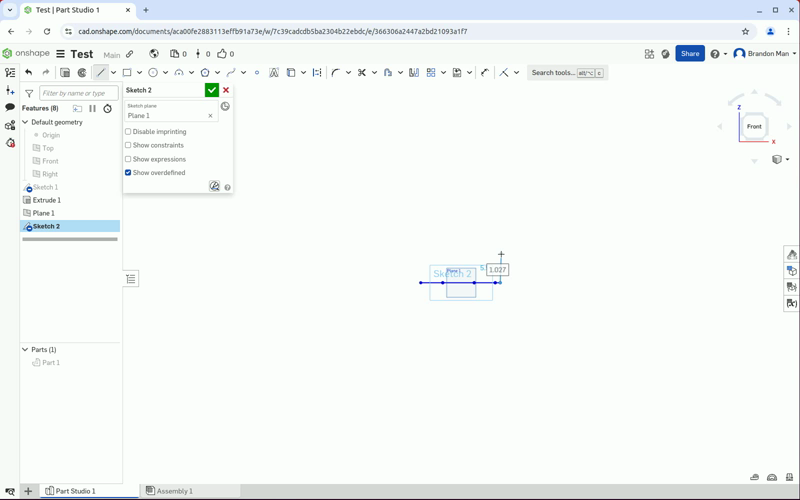
click(501, 253)
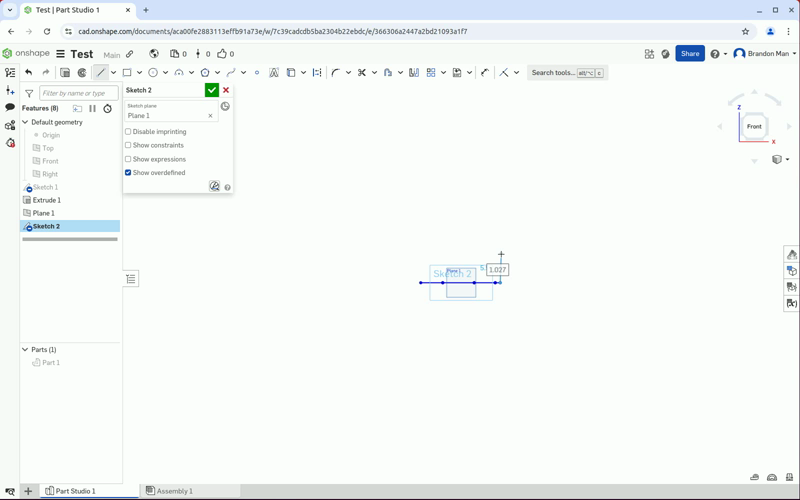
key_up(shift)
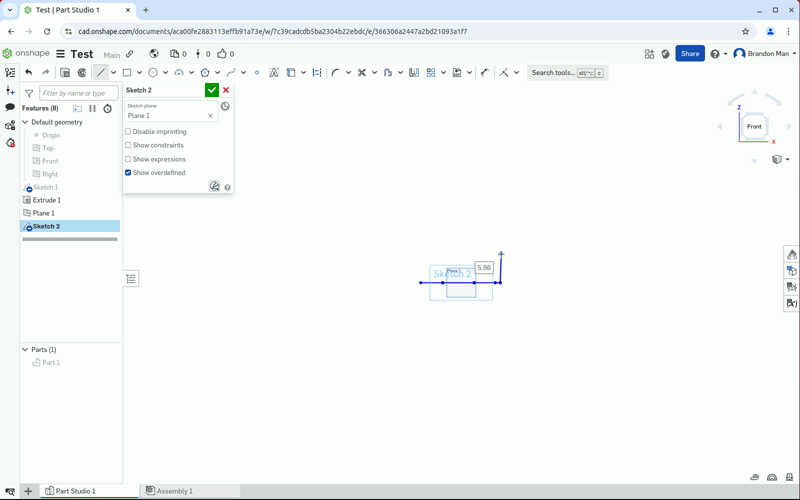
key_down(shift)
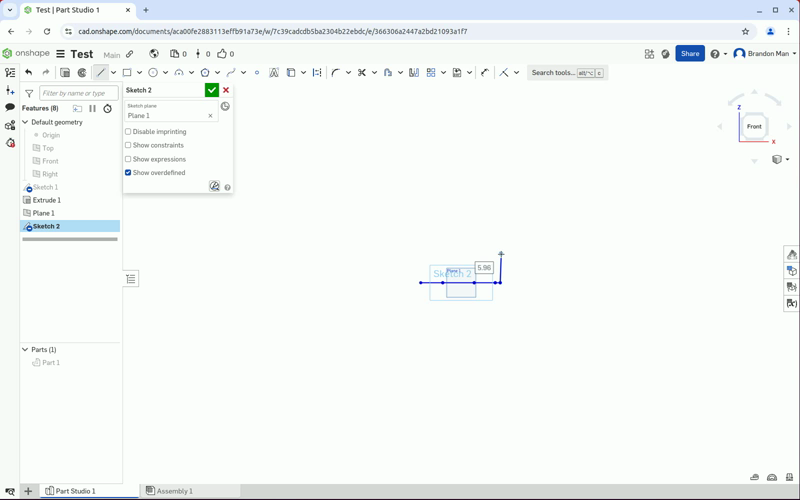
mouse_move(420, 253)
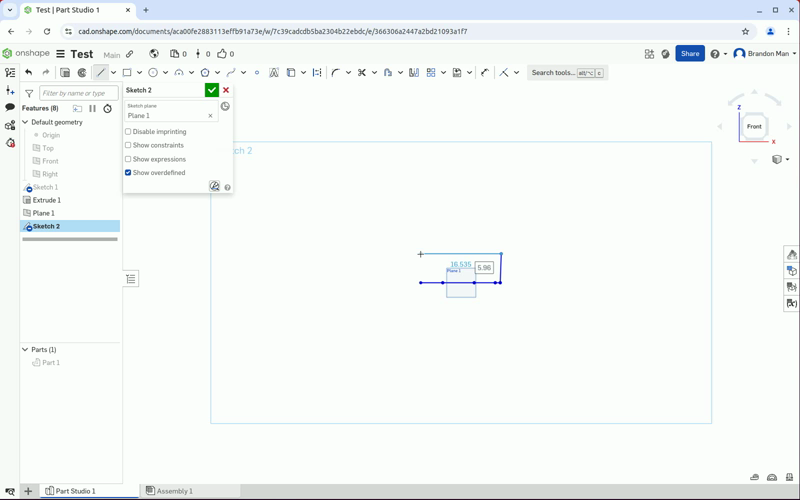
click(420, 253)
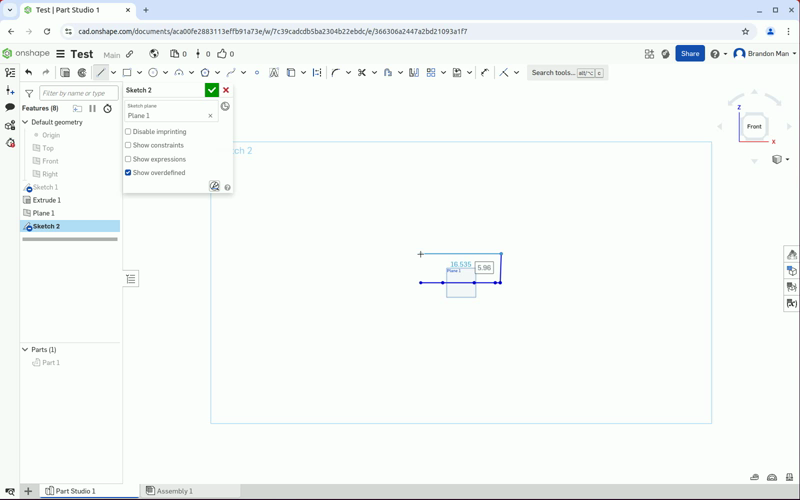
key_up(shift)
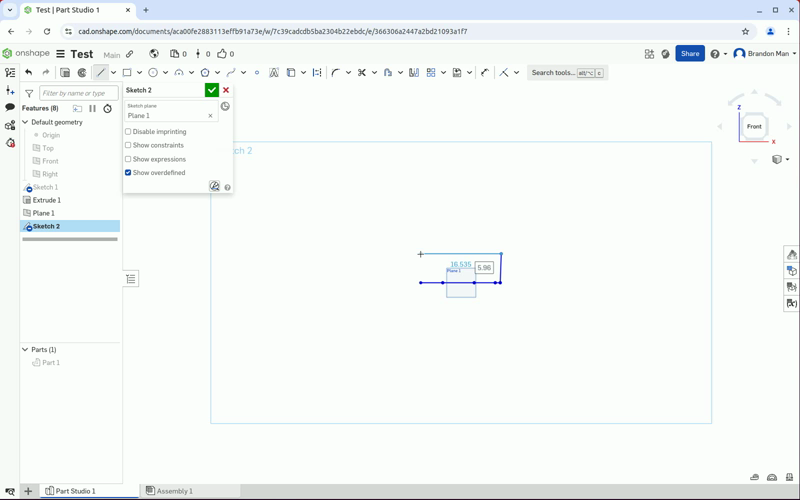
mouse_move(450, 253)
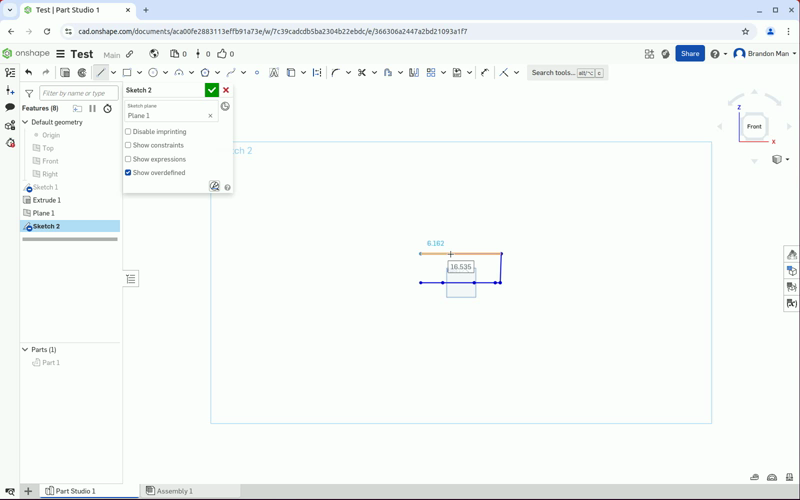
key_down(shift)
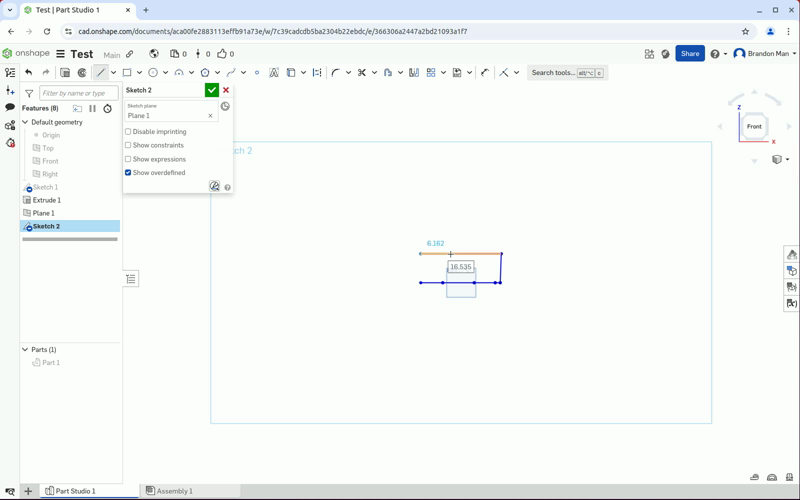
mouse_move(420, 282)
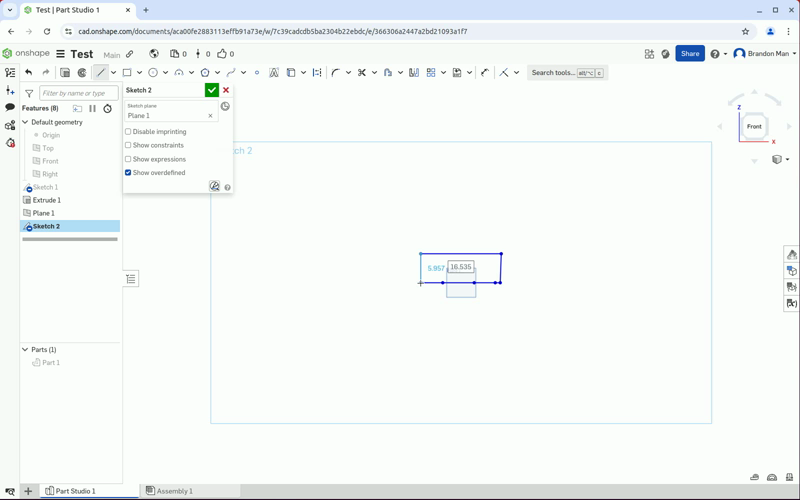
key_up(shift)
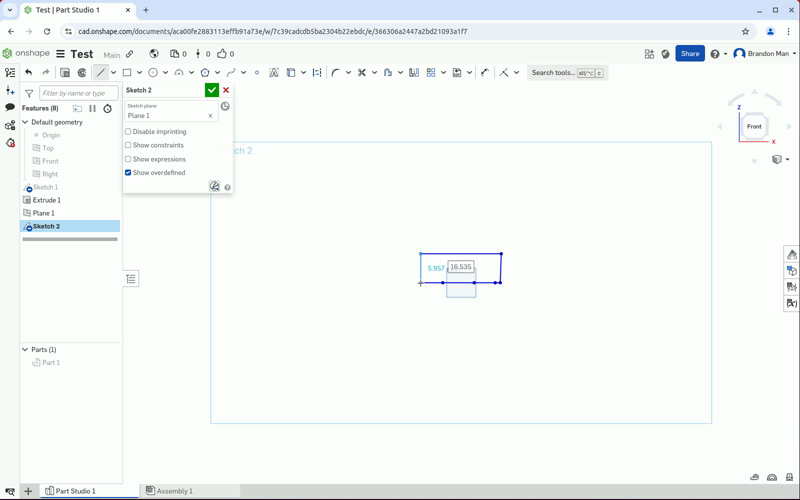
click(420, 282)
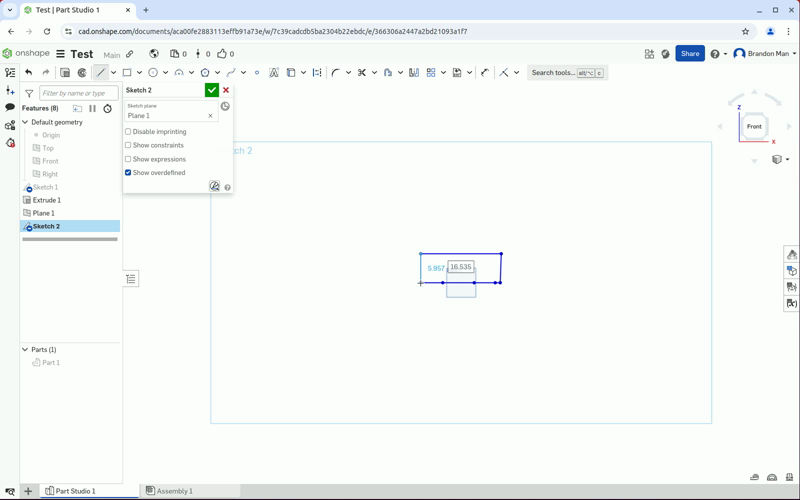
key(esc)
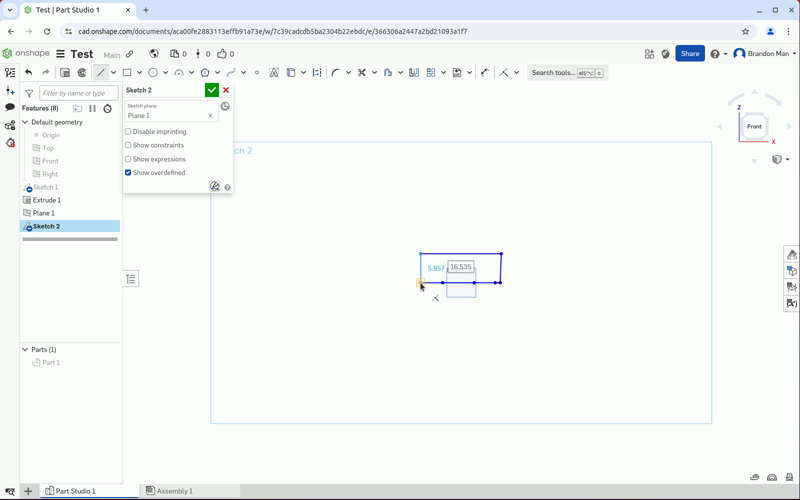
mouse_move(474, 266)
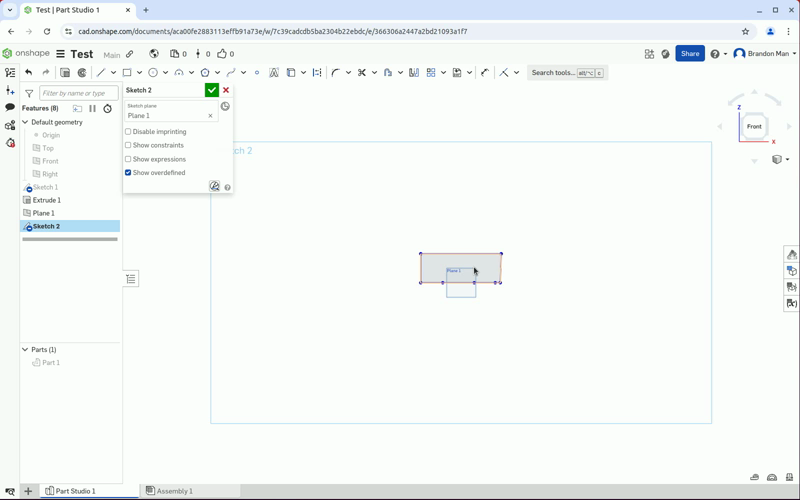
click(474, 266)
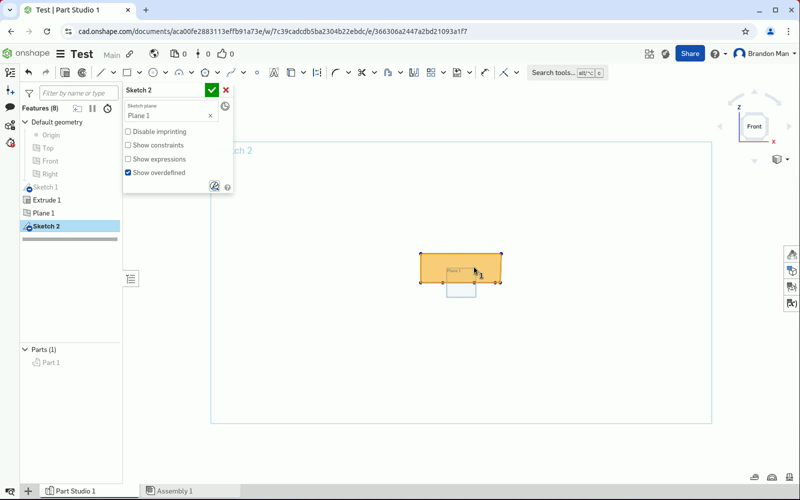
mouse_move(73, 352)
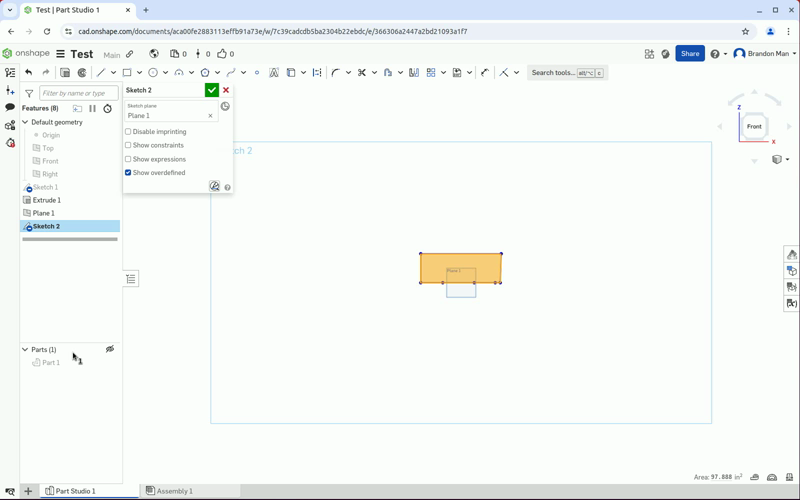
key(shift+y)
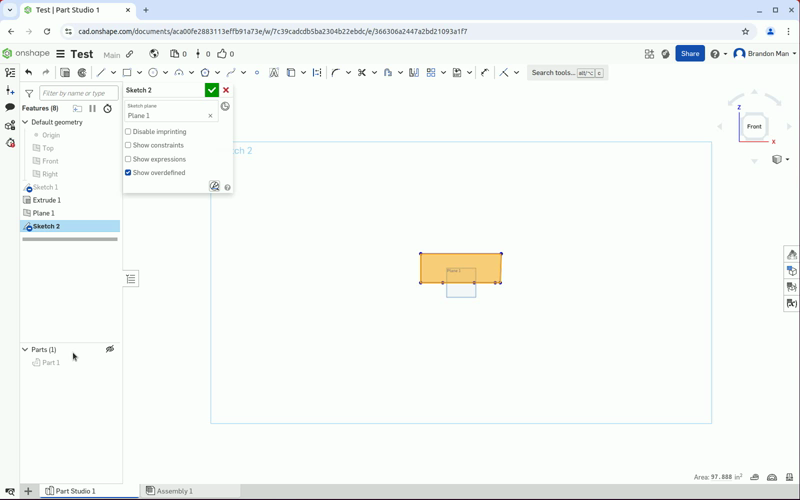
key(shift+e)
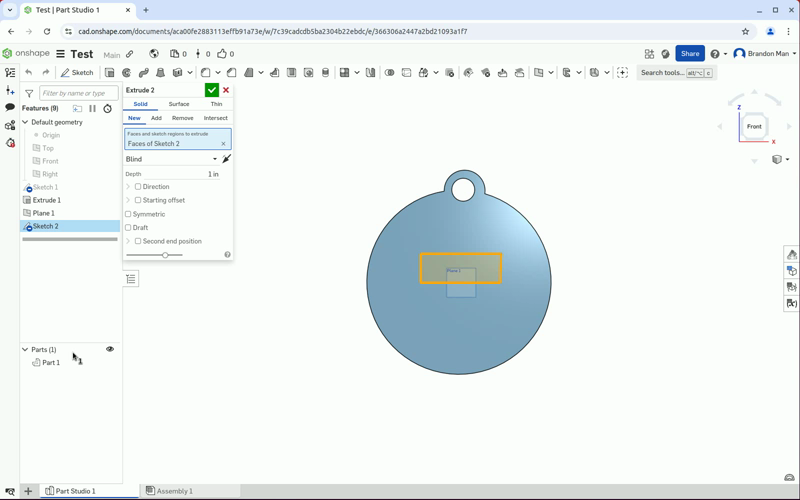
mouse_move(143, 106)
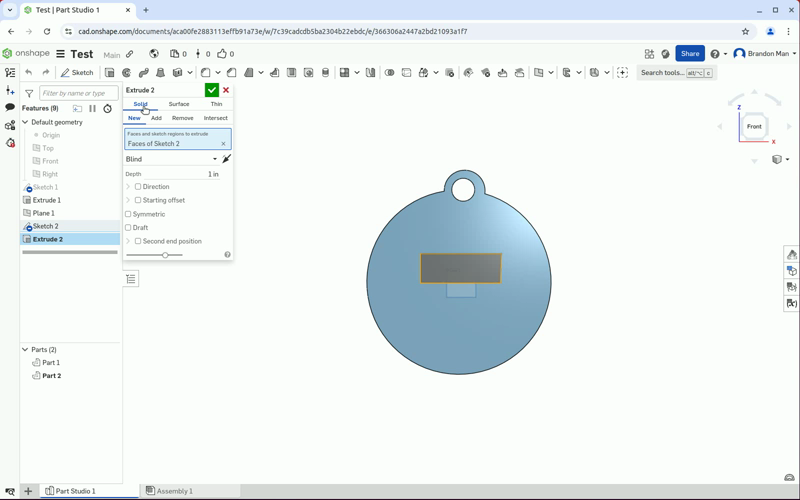
click(143, 106)
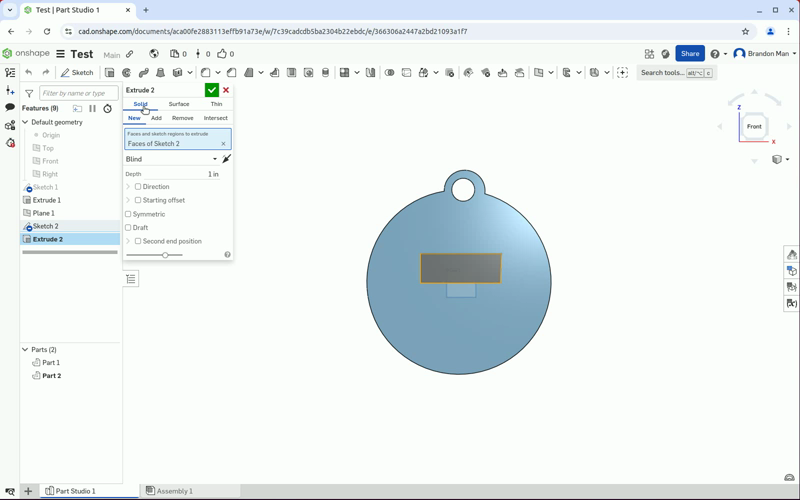
mouse_move(137, 120)
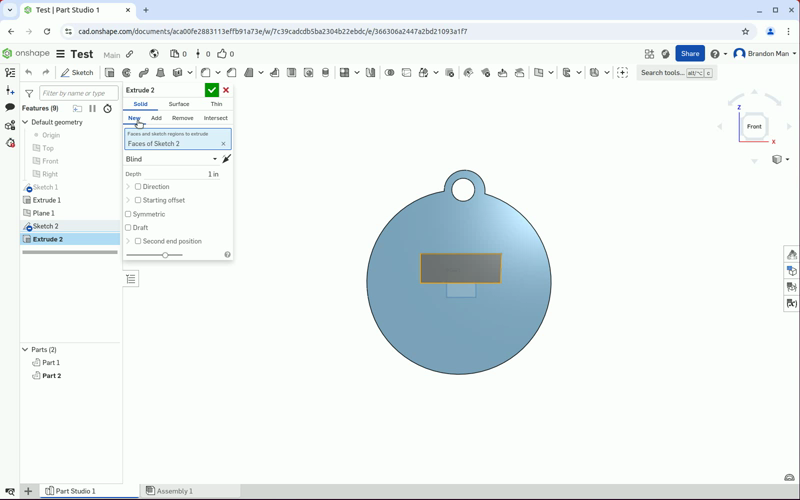
click(137, 120)
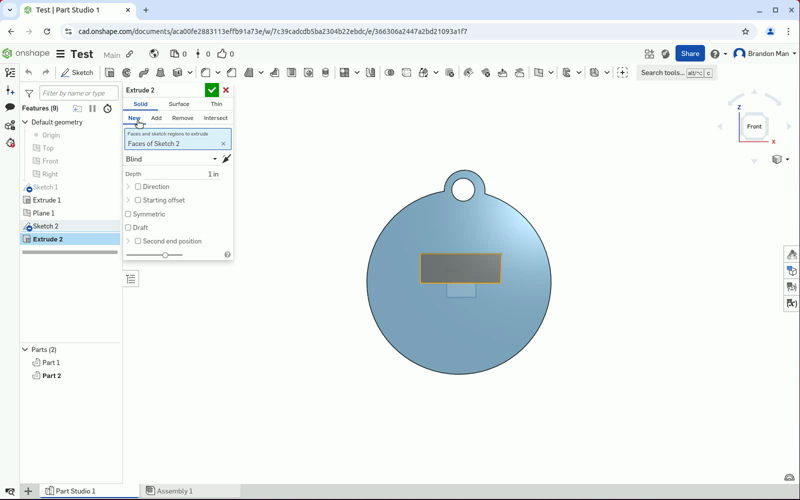
key(tab, 4)
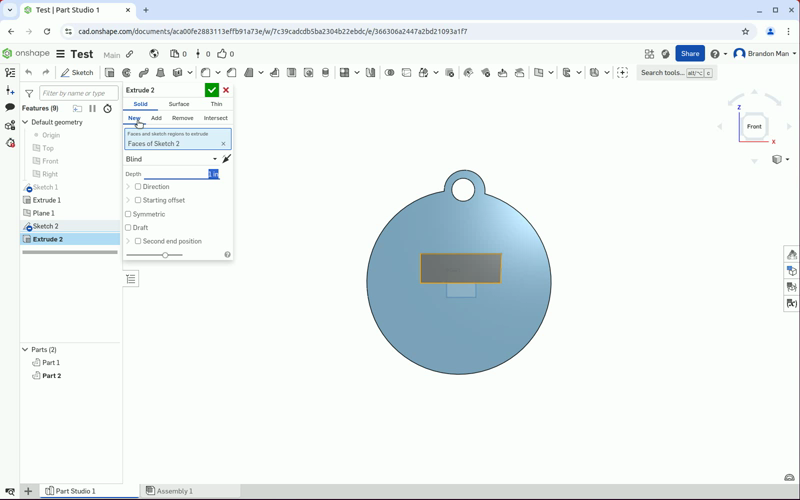
text(2.889)
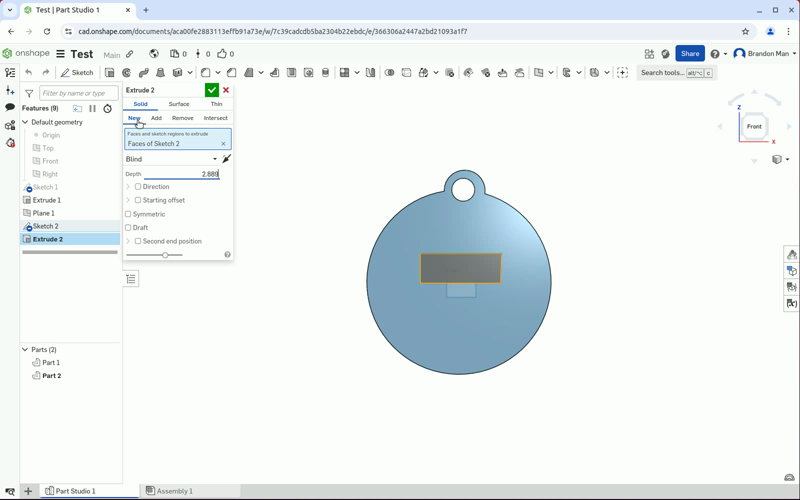
key(enter)
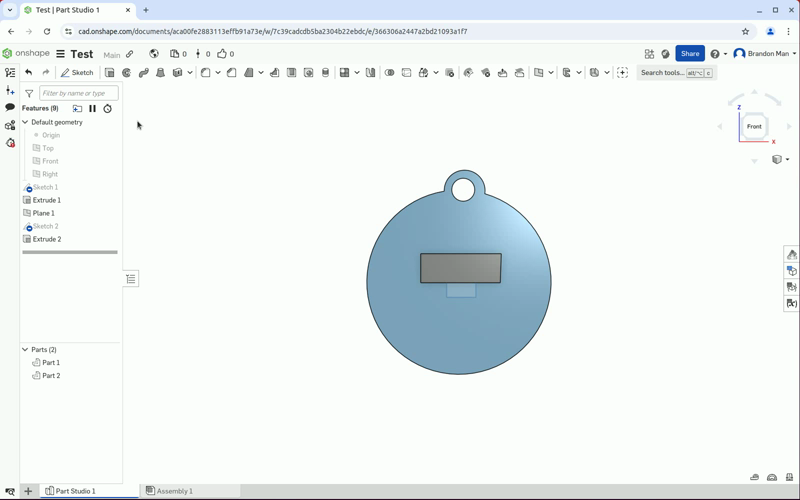
key(shift+h)
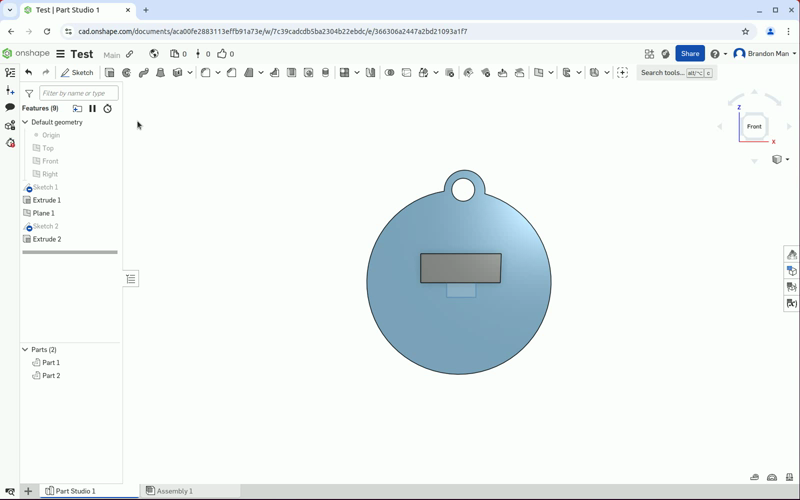
key(shift+h)
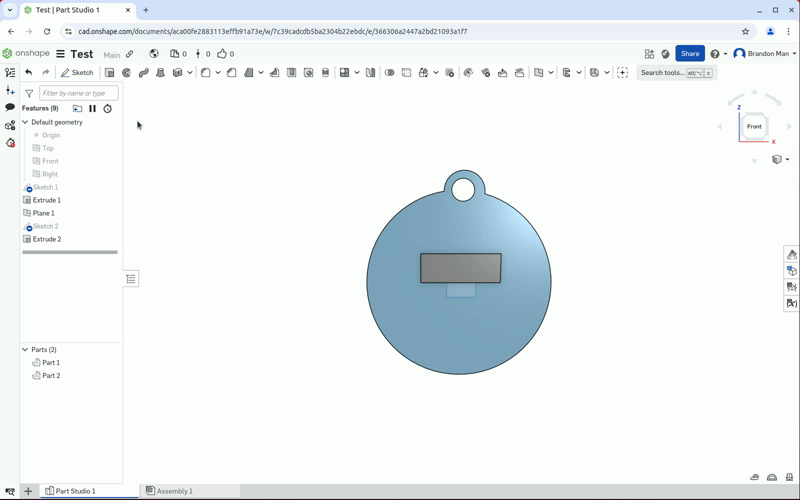
mouse_move(73, 189)
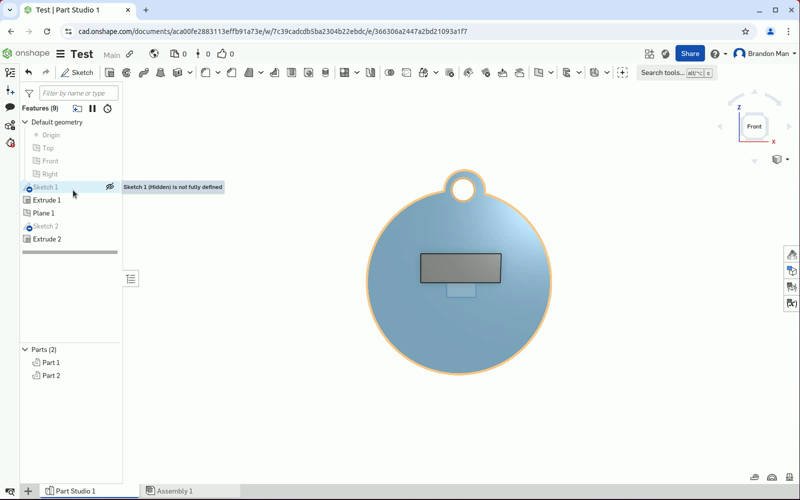
click(73, 189)
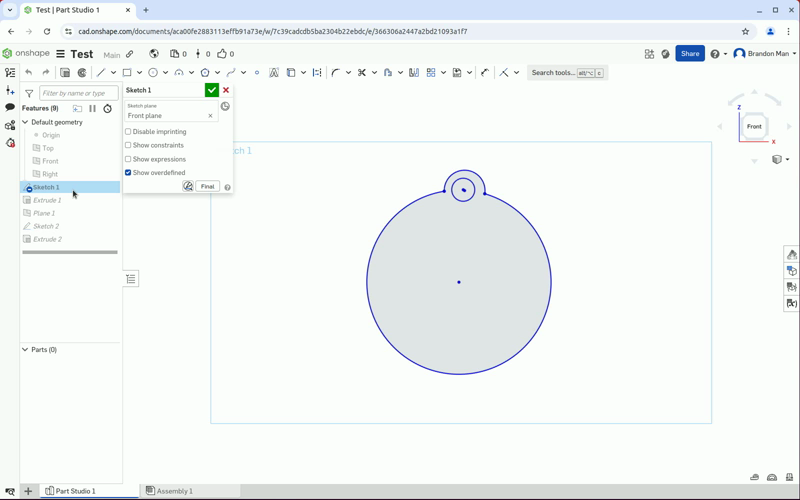
mouse_move(229, 92)
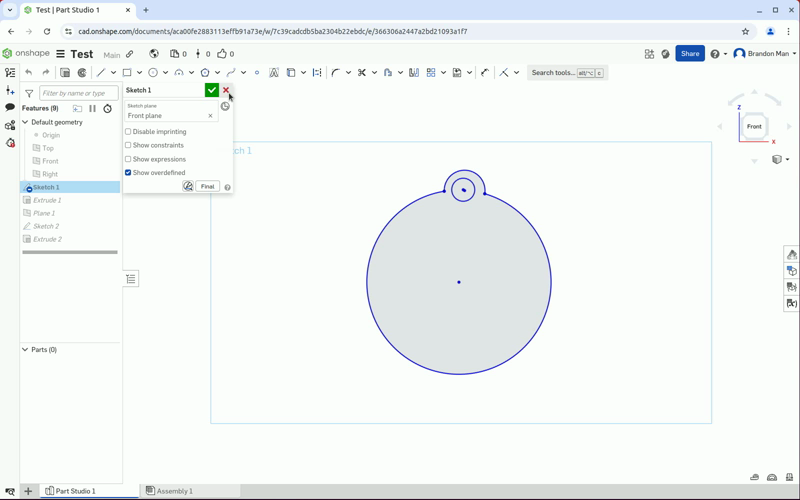
click(229, 92)
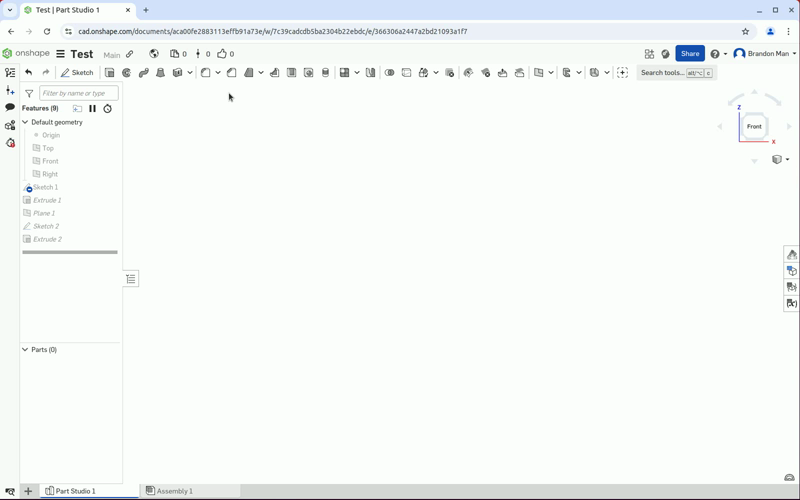
key(shift+s)
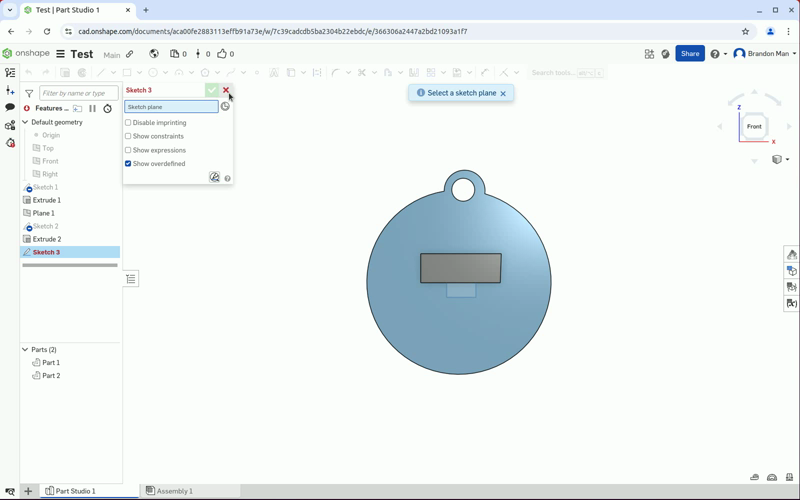
mouse_move(73, 215)
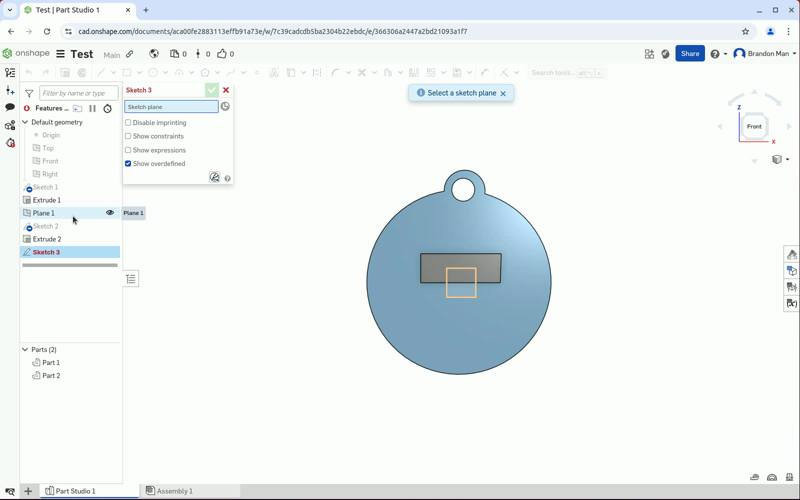
click(73, 215)
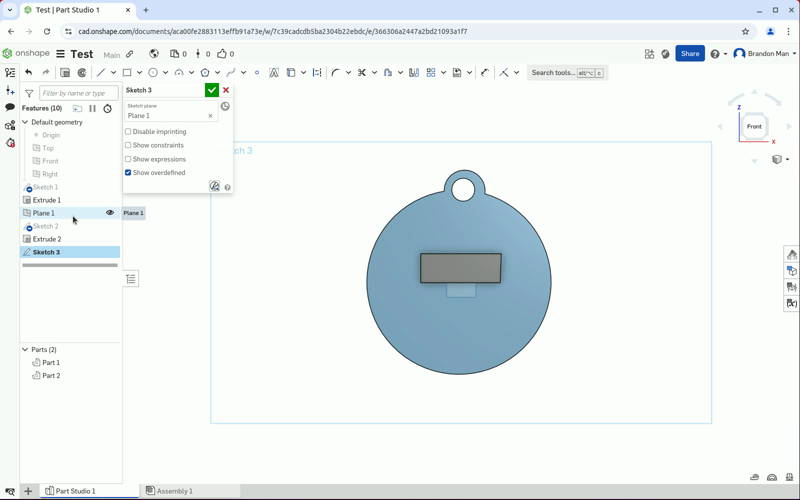
mouse_move(73, 352)
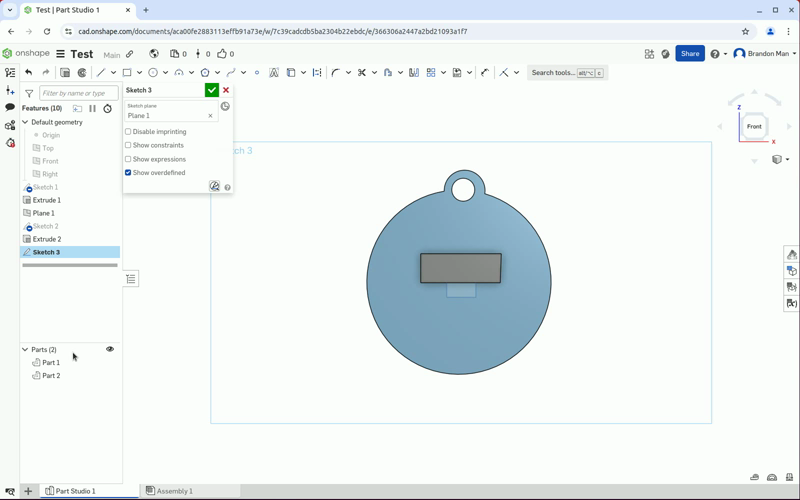
key(y)
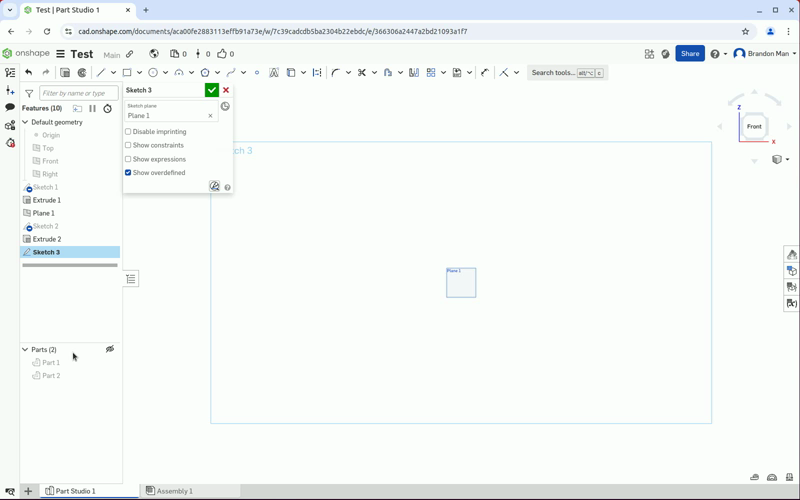
key(l)
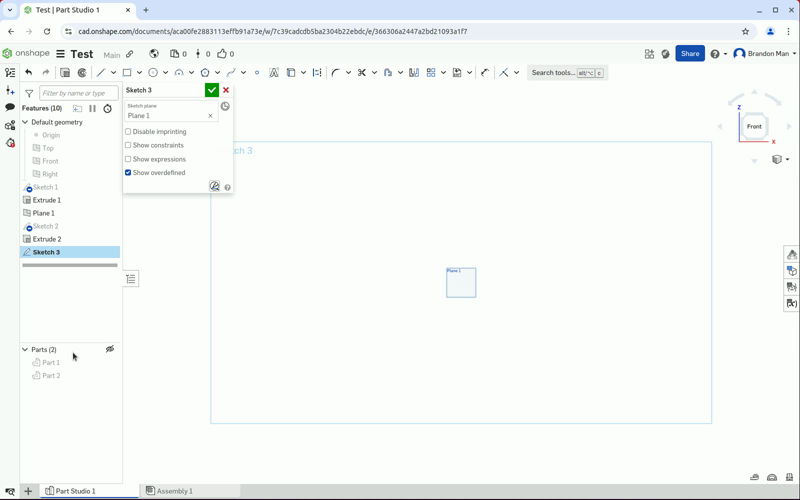
key_down(shift)
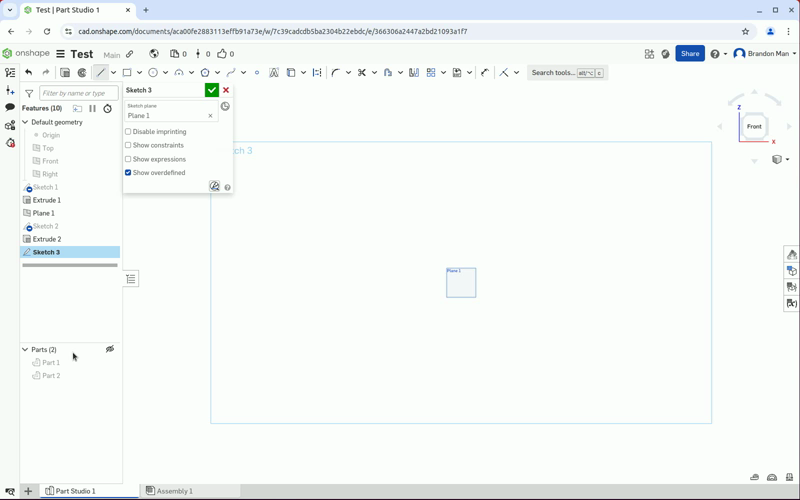
mouse_move(443, 354)
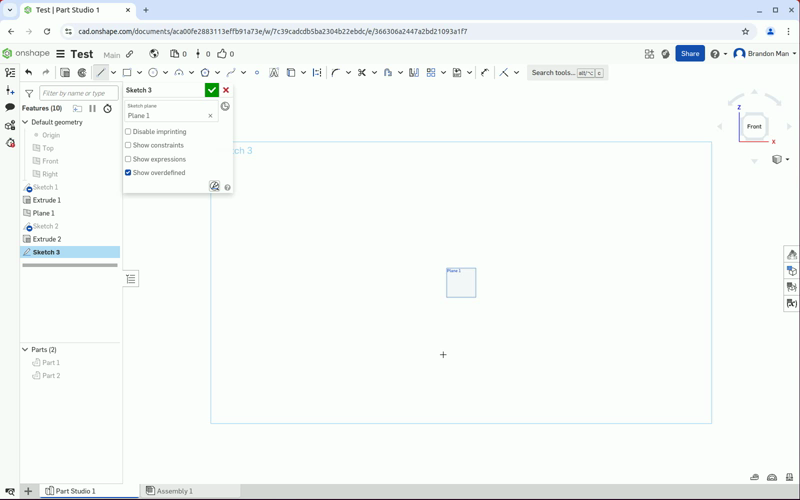
click(443, 354)
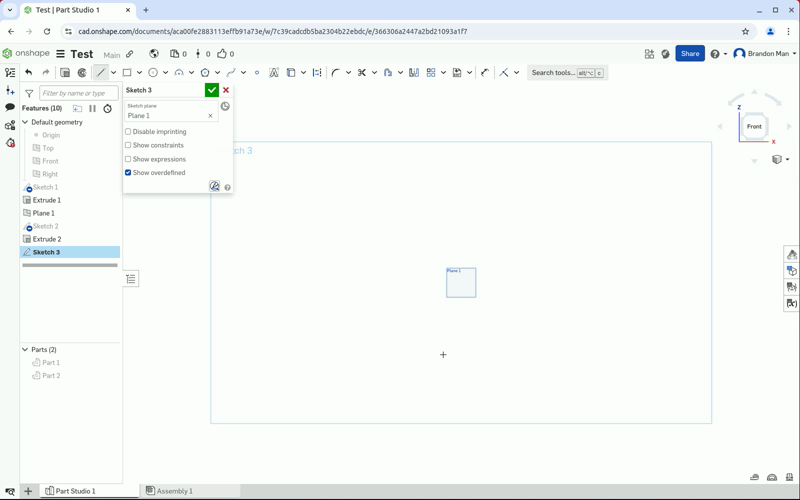
key_up(shift)
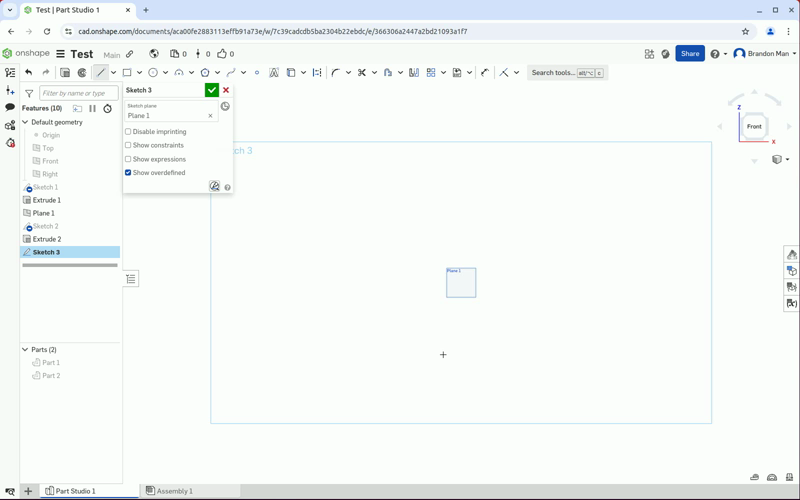
key_down(shift)
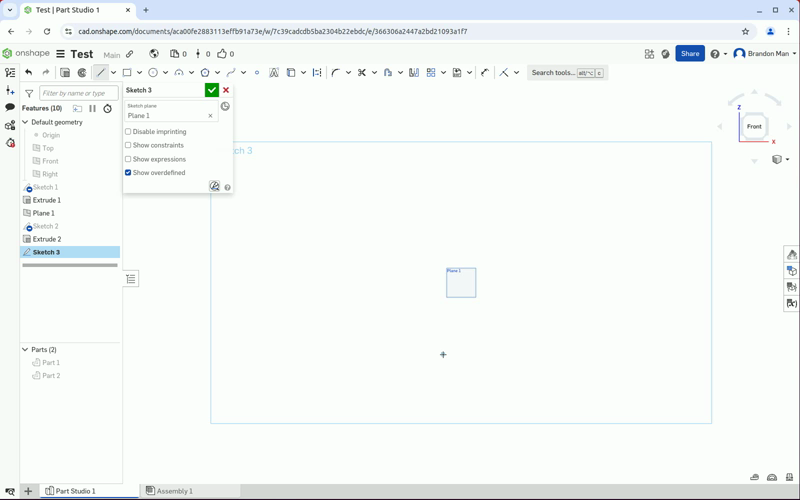
mouse_move(473, 354)
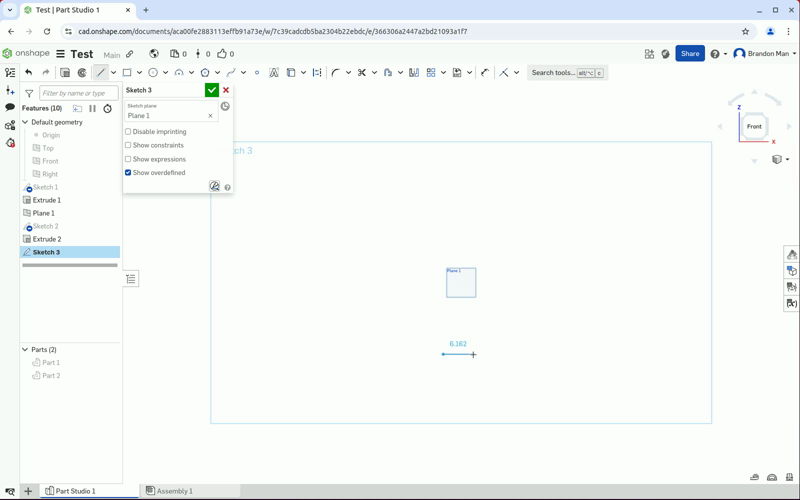
mouse_move(473, 354)
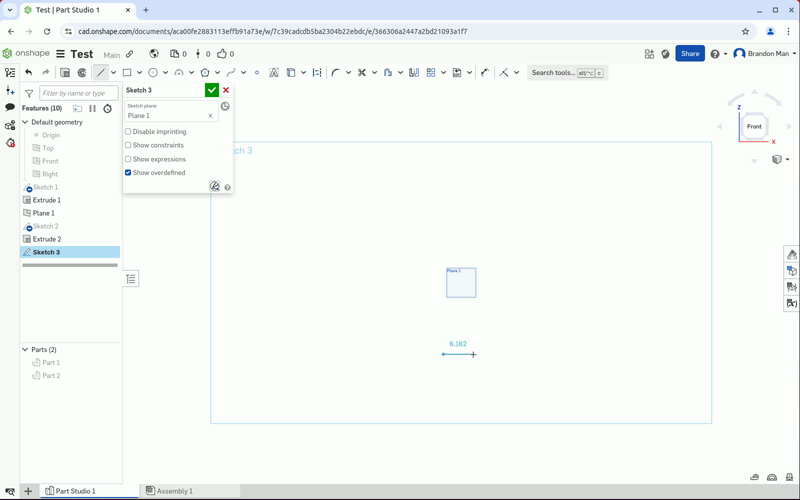
click(473, 354)
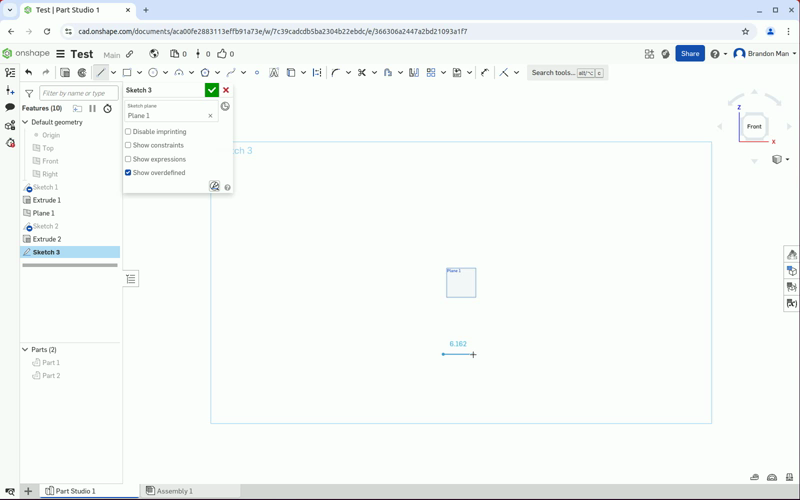
key_up(shift)
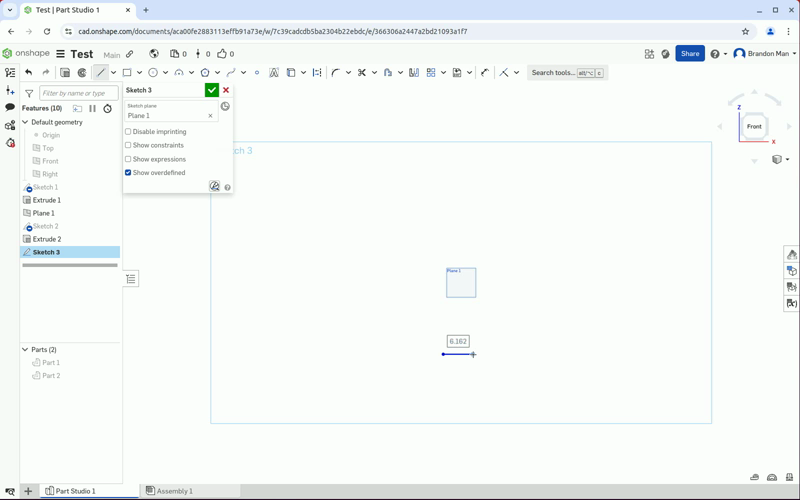
key_down(shift)
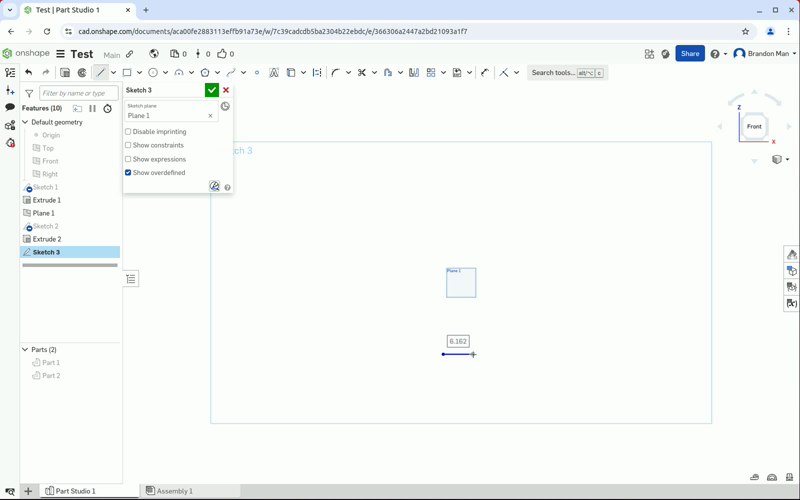
mouse_move(473, 282)
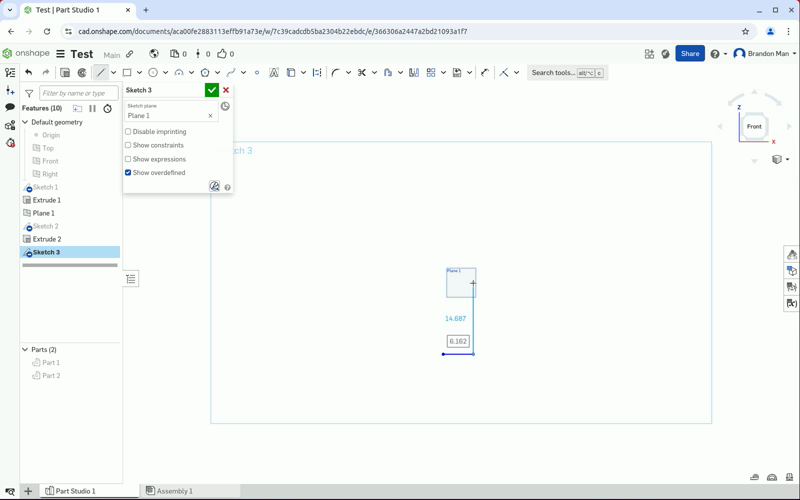
click(473, 282)
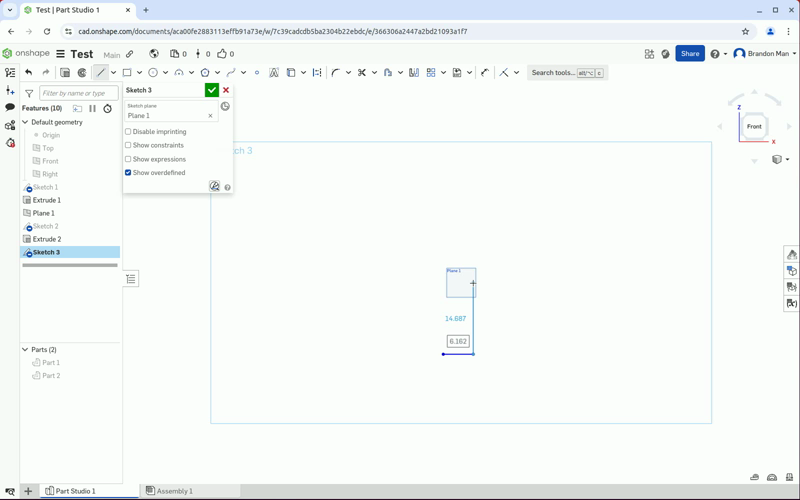
key_up(shift)
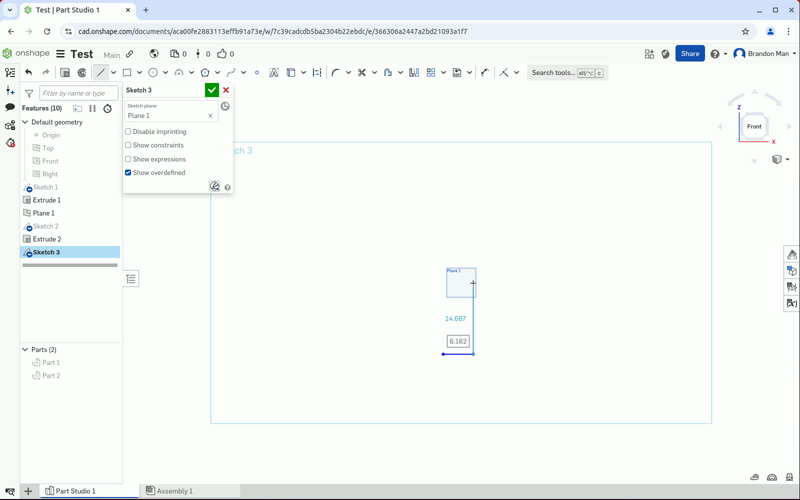
key_down(shift)
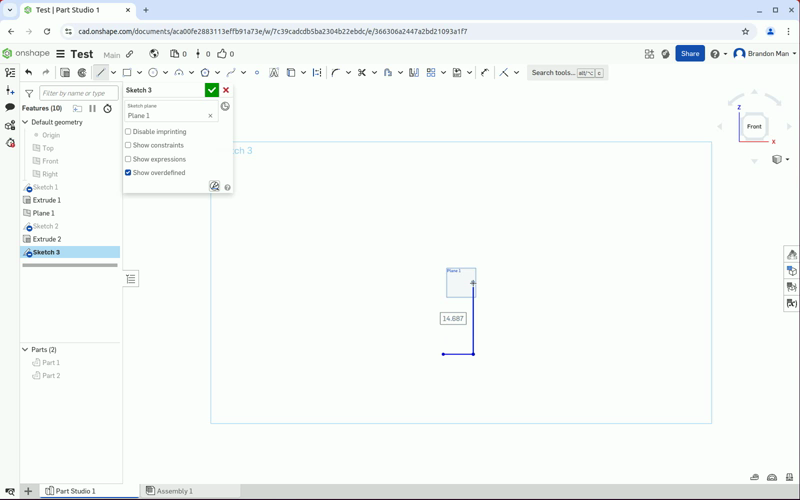
mouse_move(503, 282)
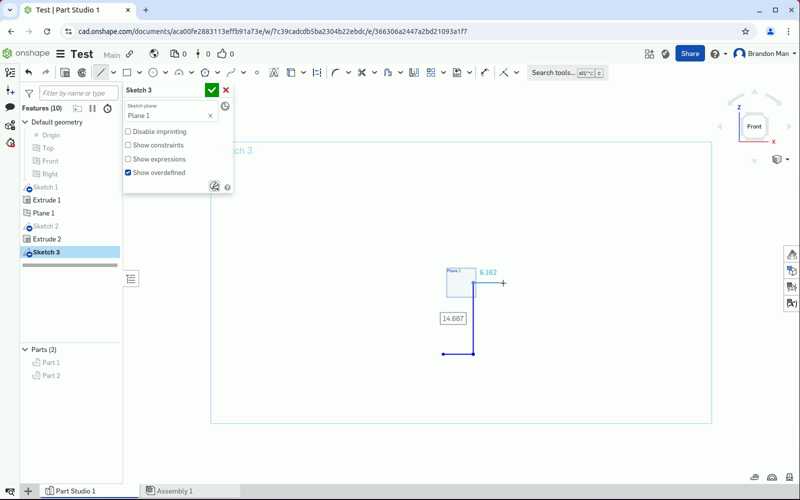
mouse_move(443, 282)
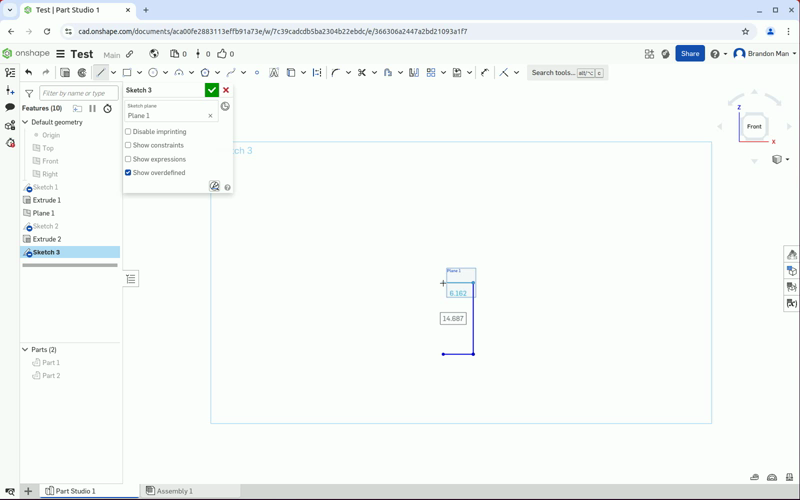
click(443, 282)
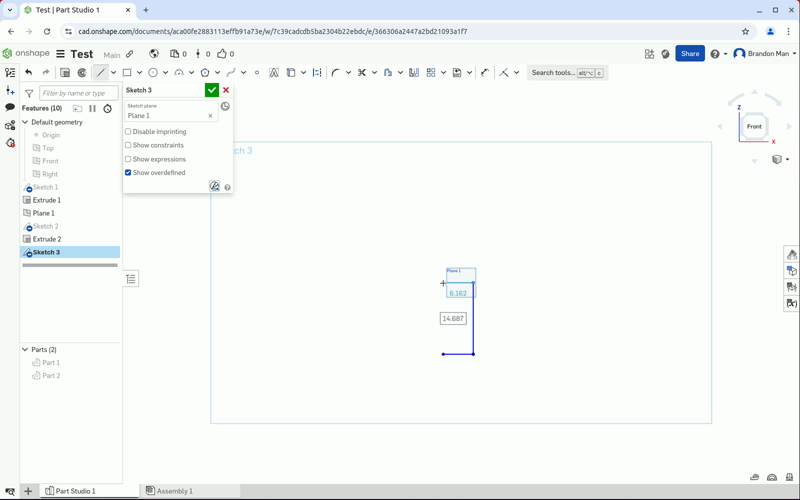
key_up(shift)
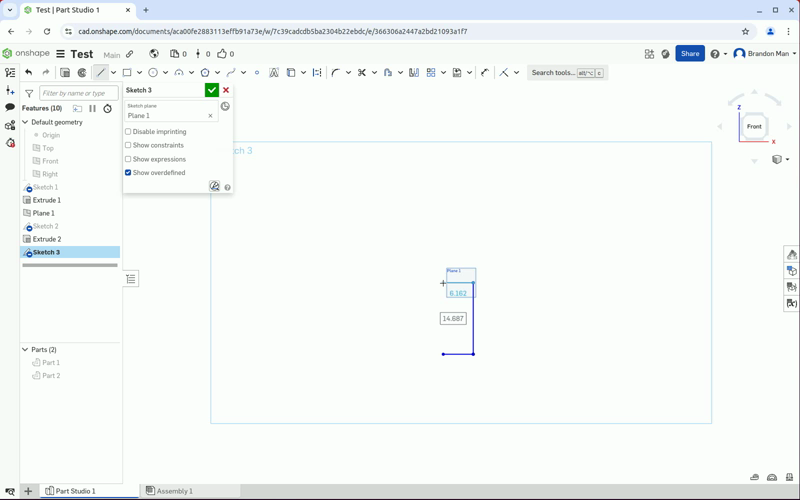
key_down(shift)
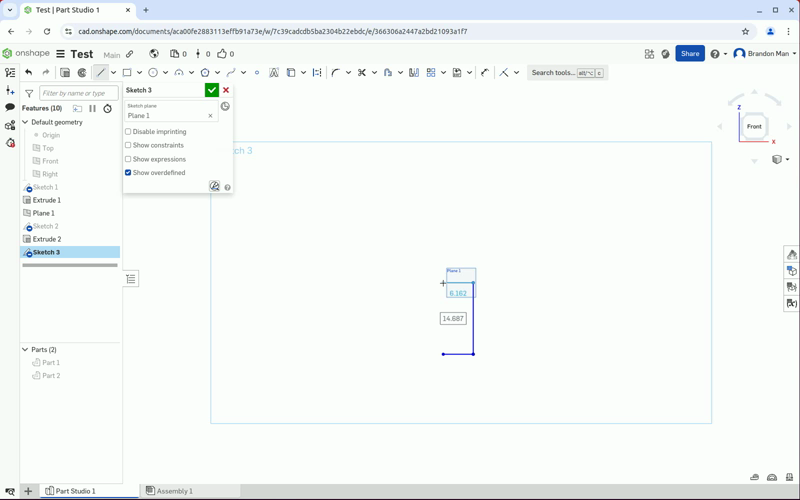
mouse_move(443, 354)
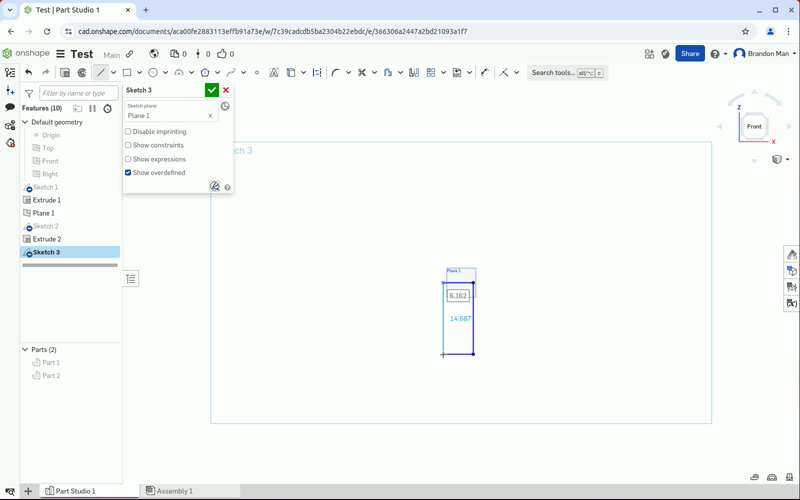
key_up(shift)
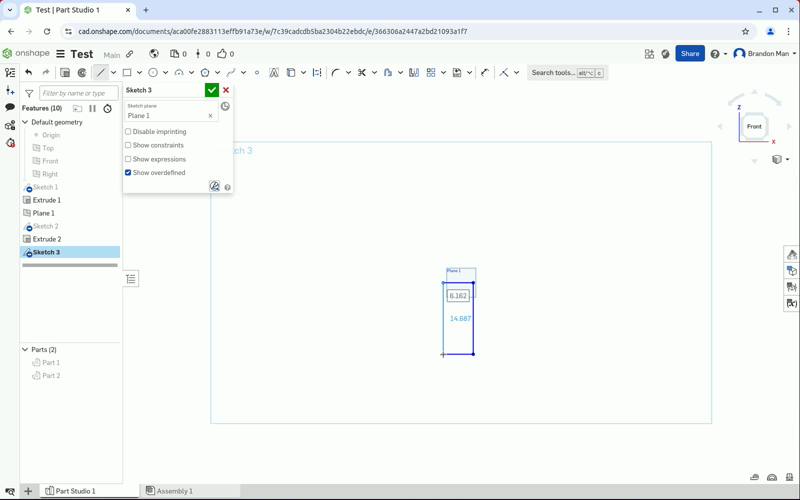
click(443, 354)
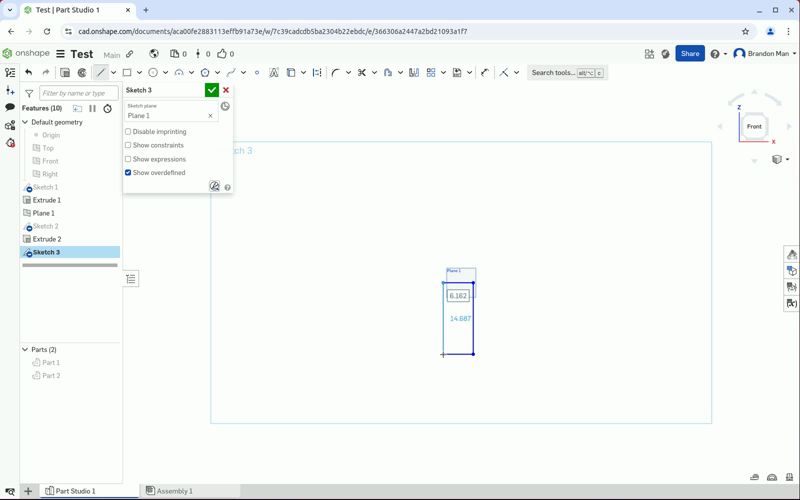
key(esc)
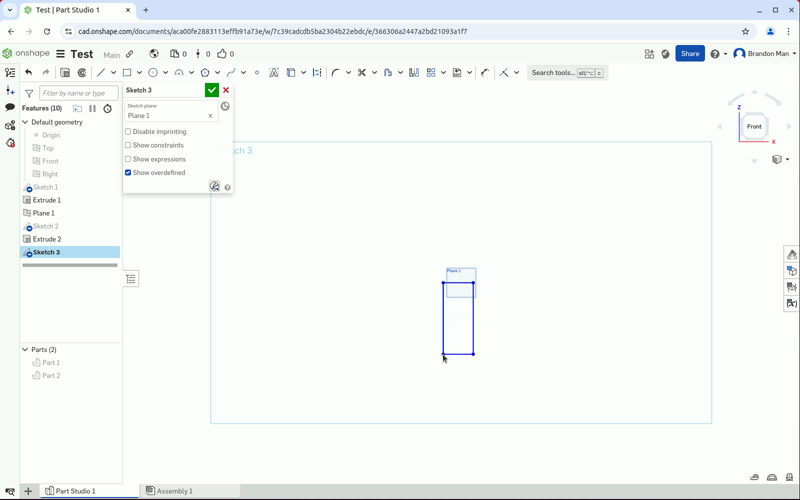
mouse_move(468, 333)
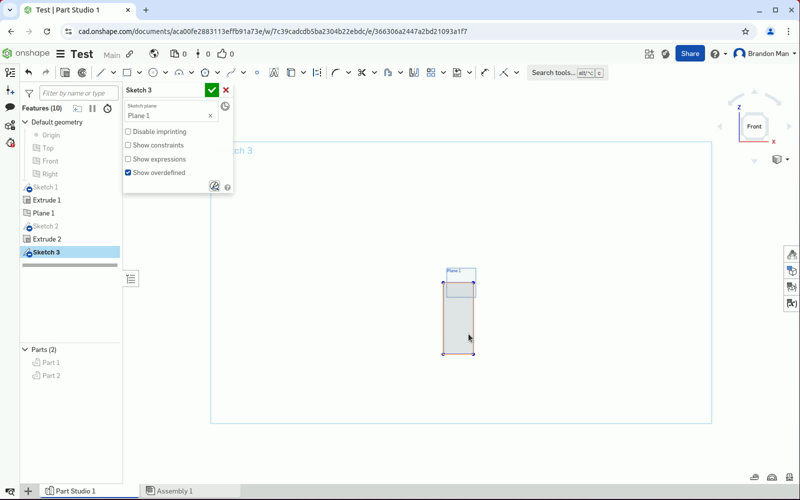
click(468, 333)
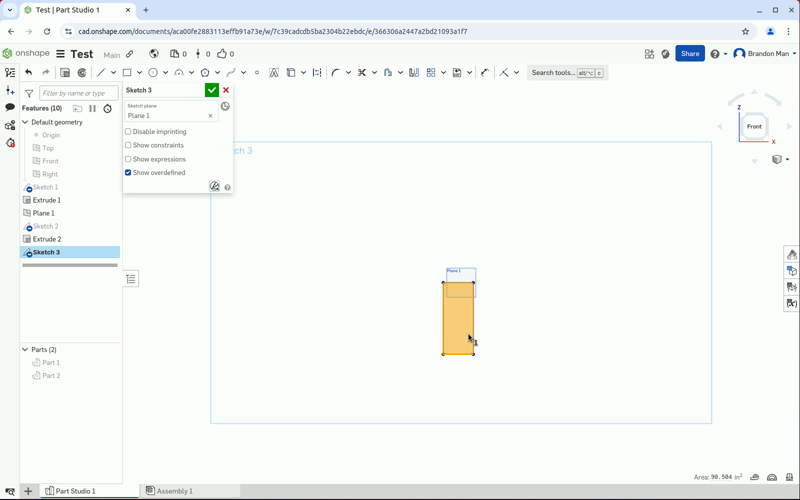
mouse_move(73, 352)
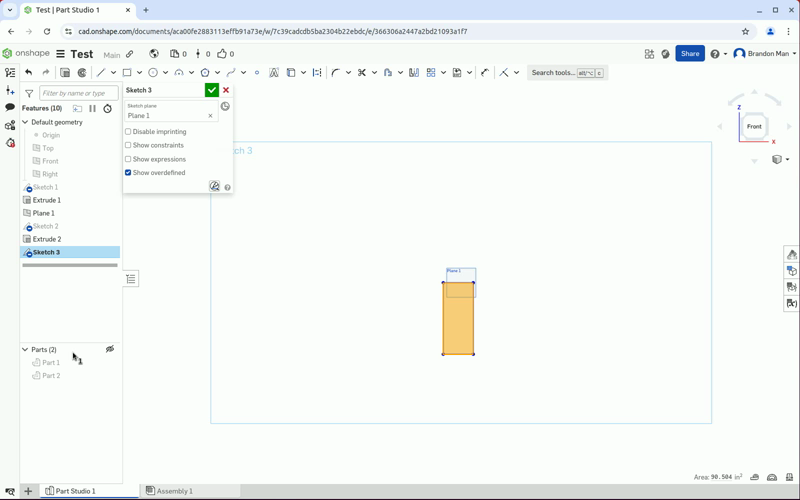
key(shift+y)
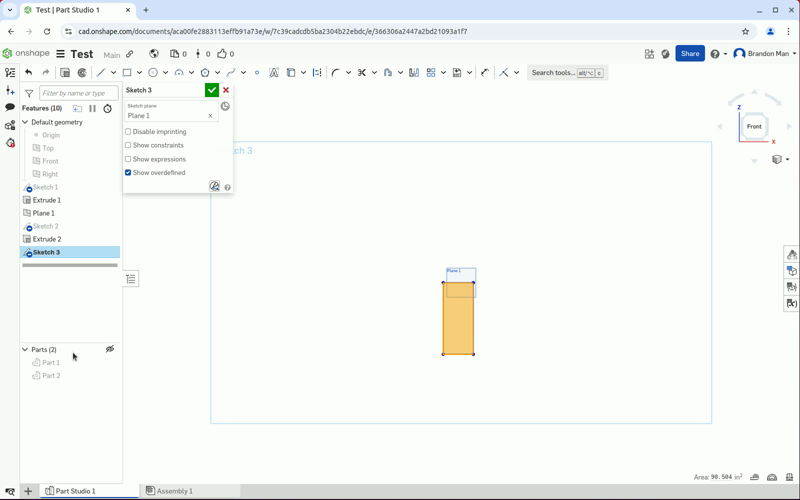
key(shift+e)
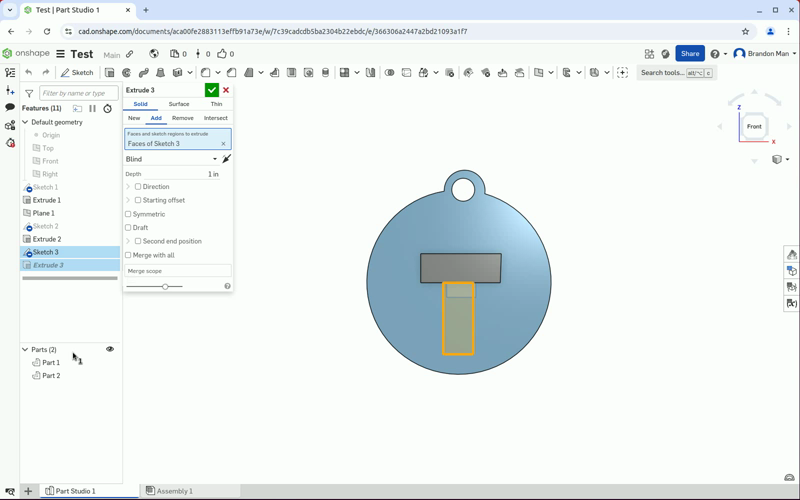
mouse_move(143, 106)
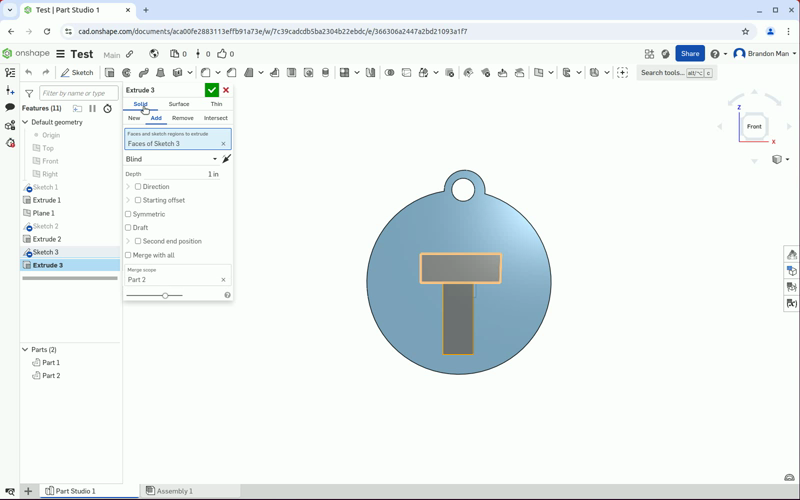
click(143, 106)
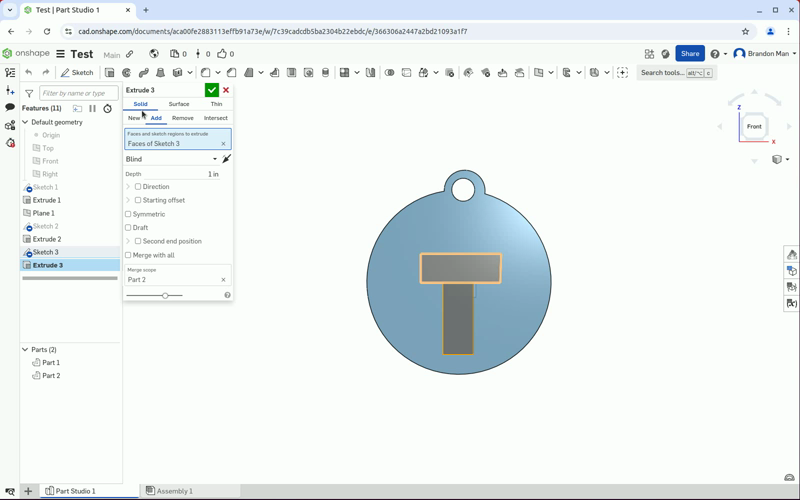
mouse_move(137, 120)
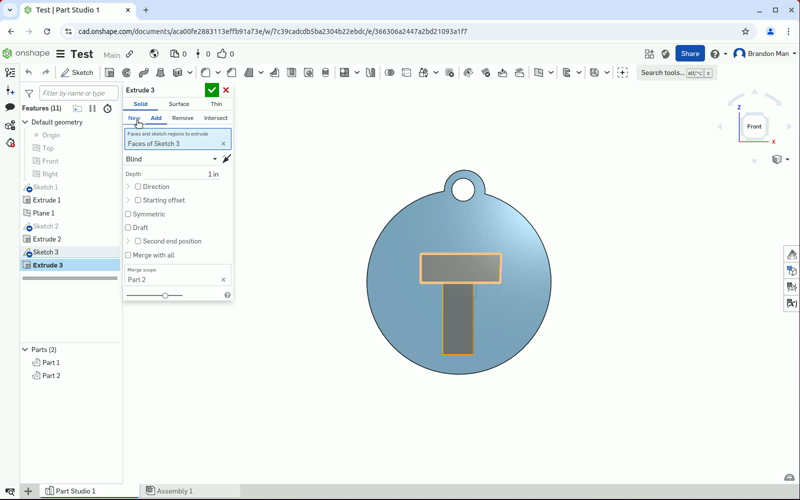
click(137, 120)
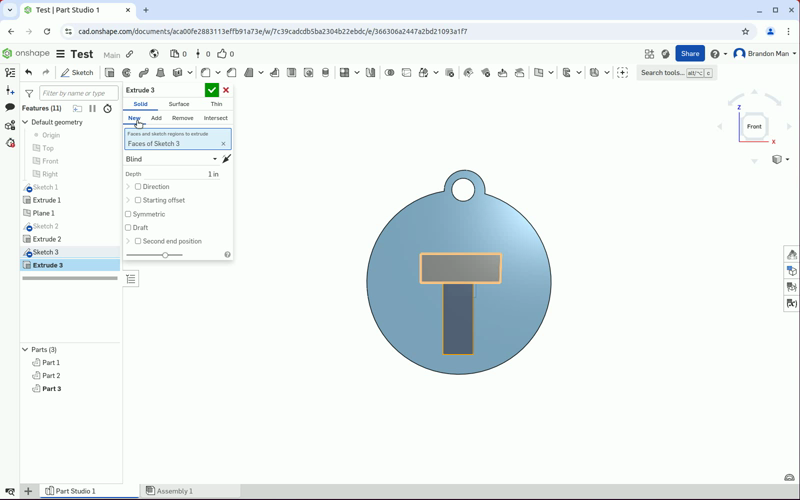
key(tab, 4)
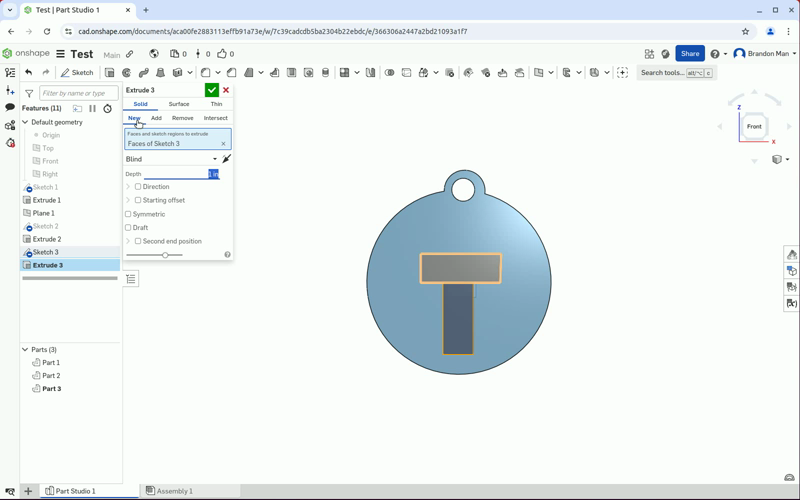
text(2.889)
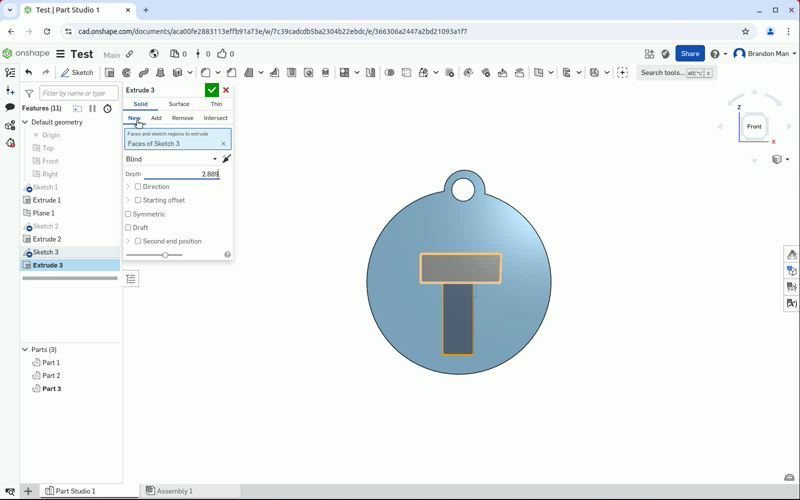
key(enter)
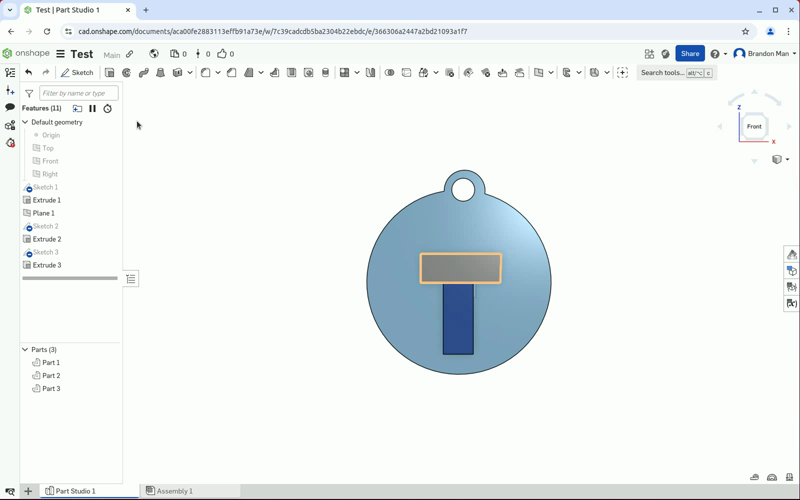
key(shift+h)
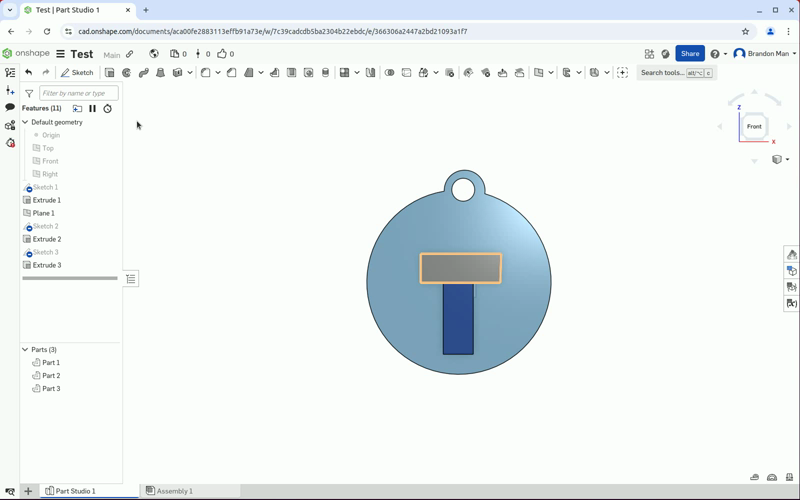
key(shift+h)
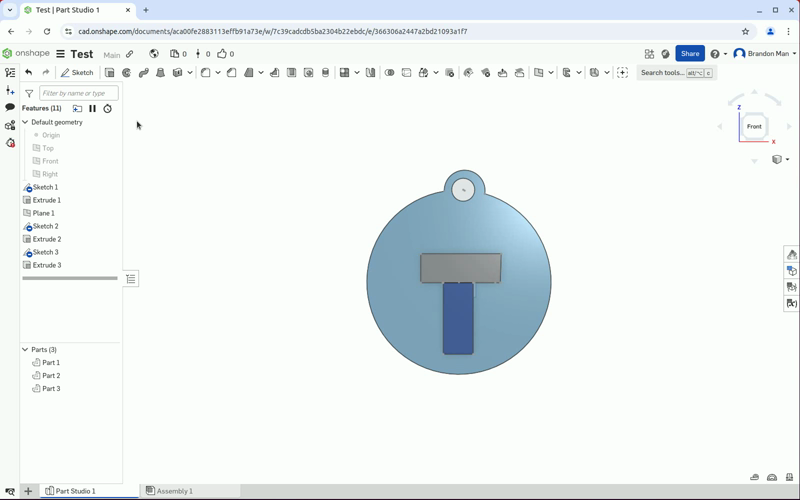
key(shift+7)
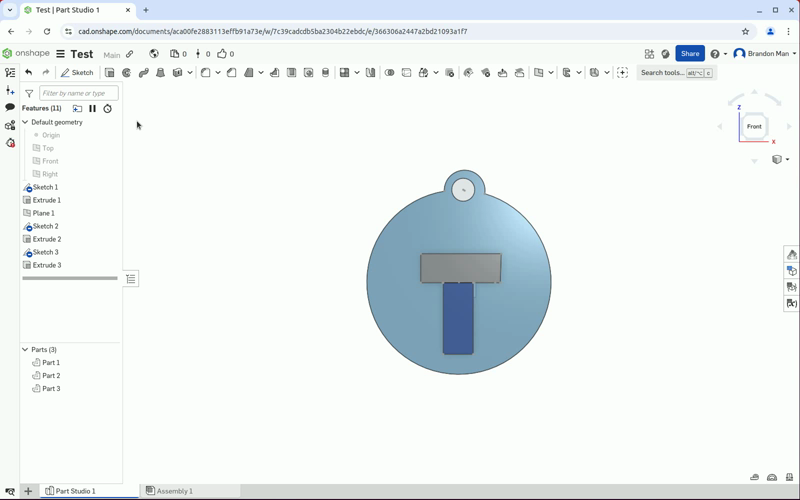
key(left, 2)
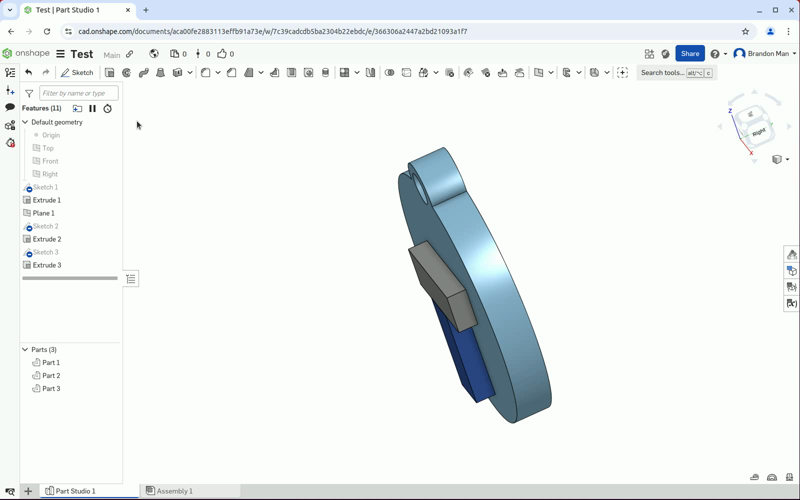
key(down, 2)
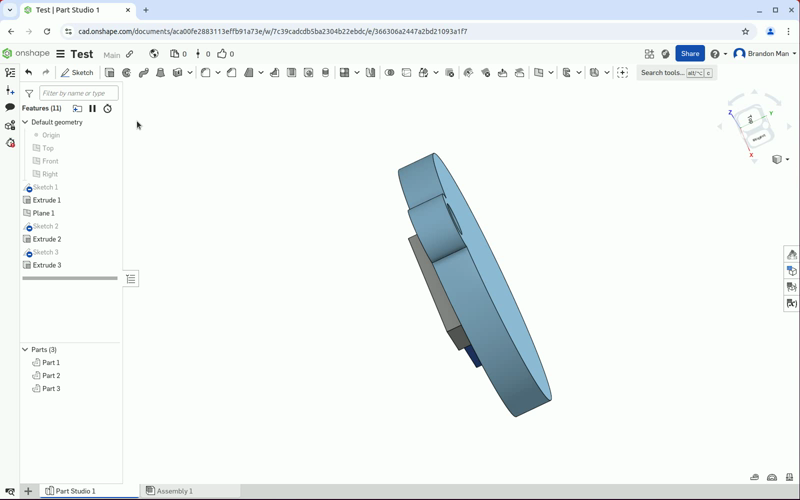
key(up, 2)
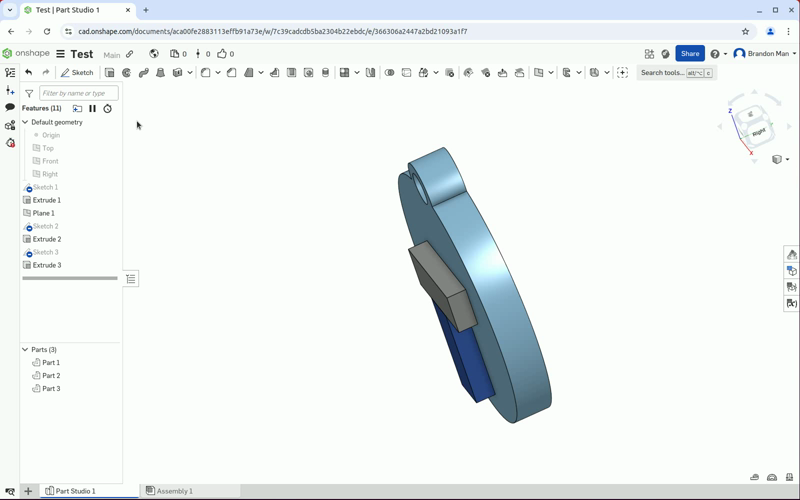
key(right, 2)
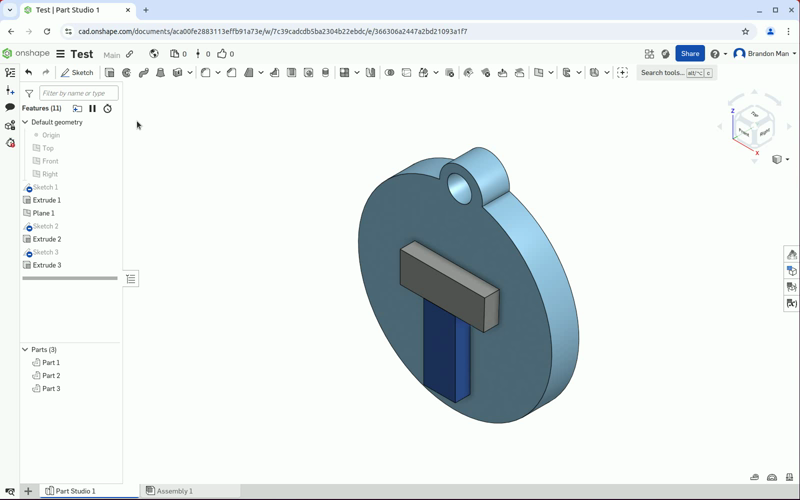
mouse_move(73, 189)
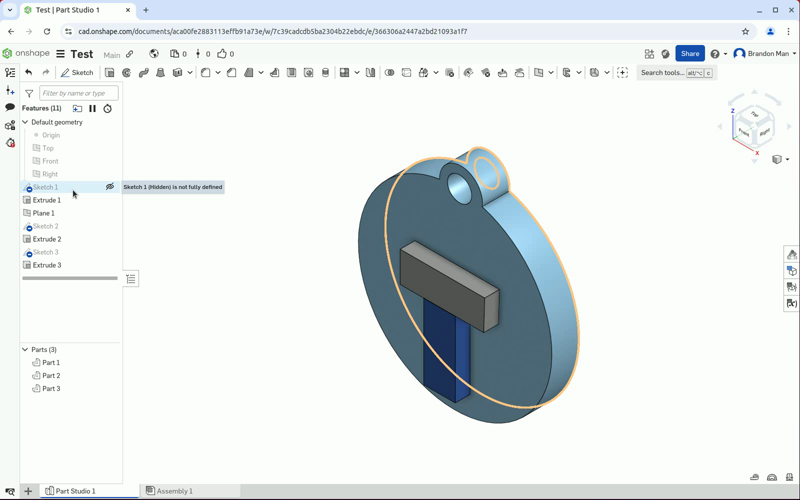
click(73, 189)